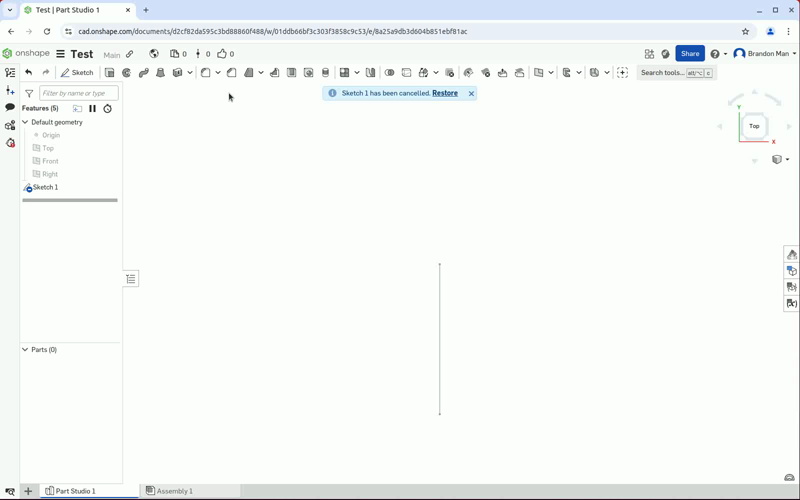
key(shift+h)
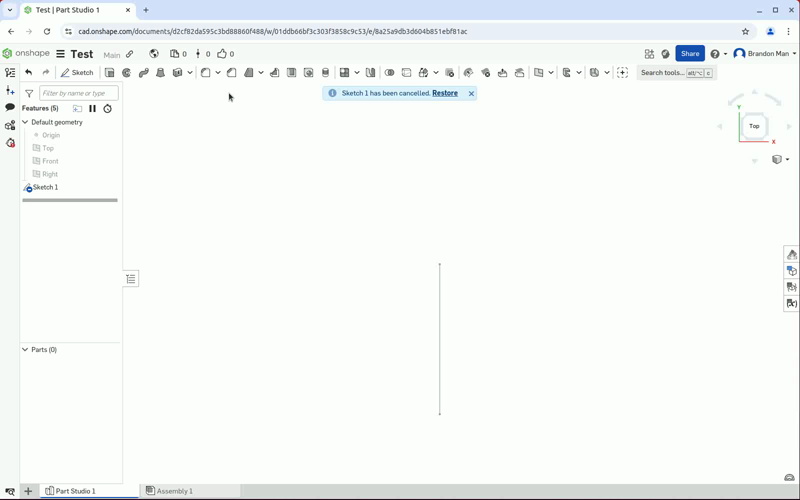
key(shift+s)
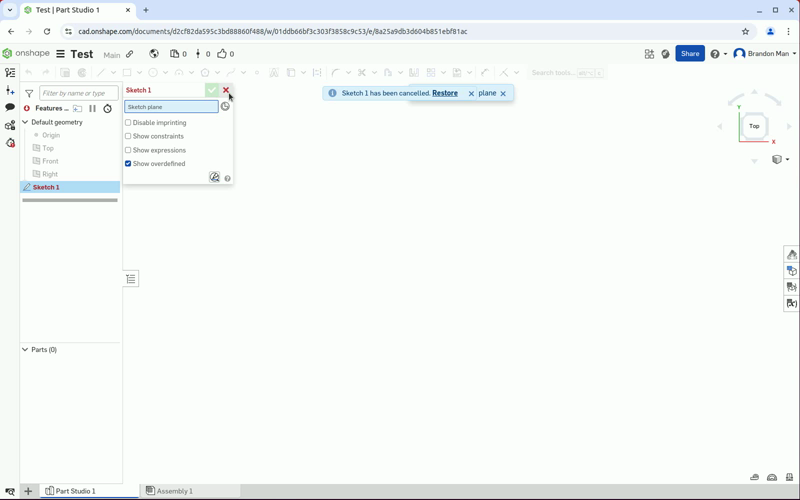
mouse_move(73, 150)
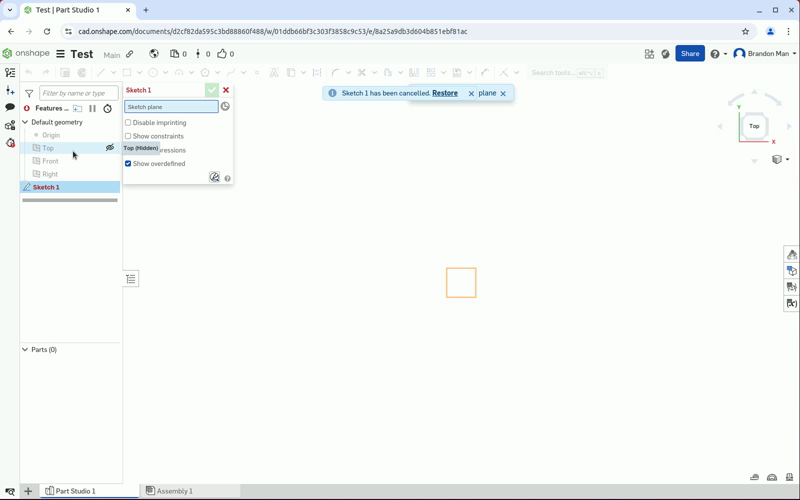
click(73, 150)
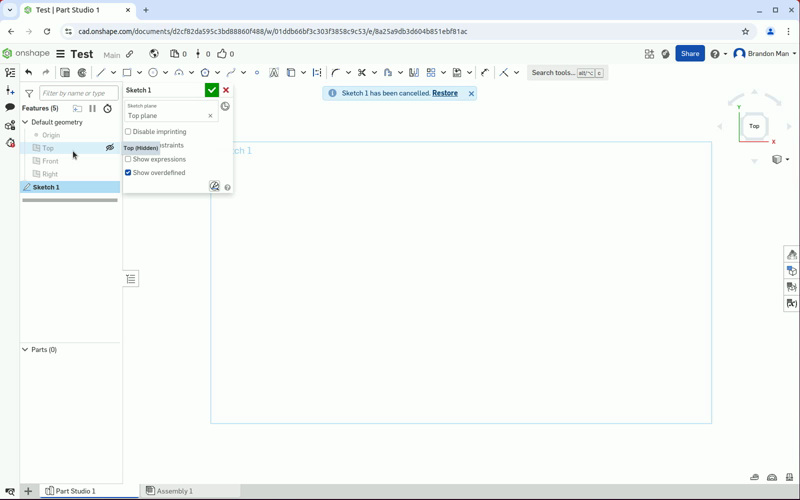
mouse_move(73, 352)
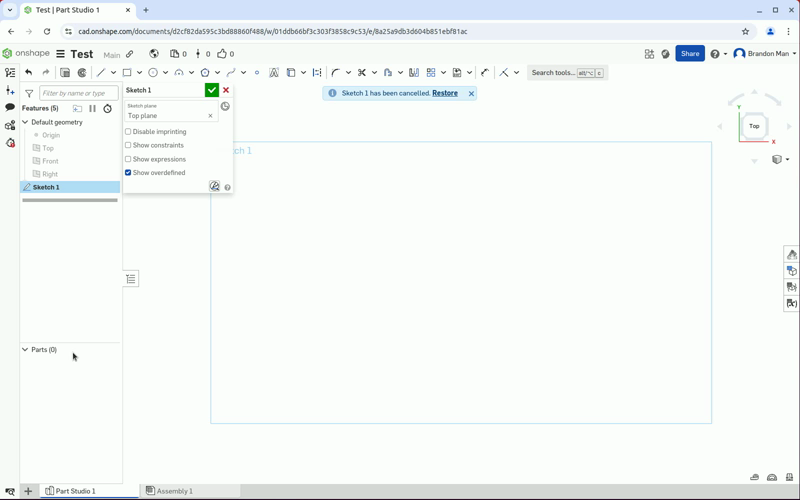
key(y)
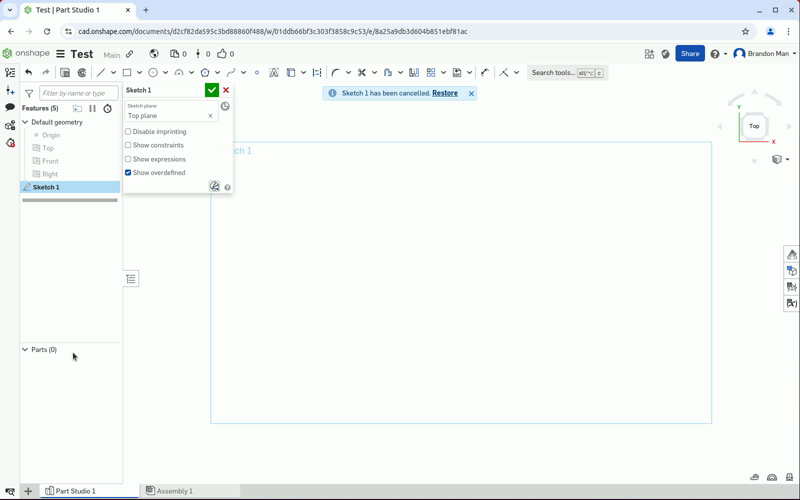
key(l)
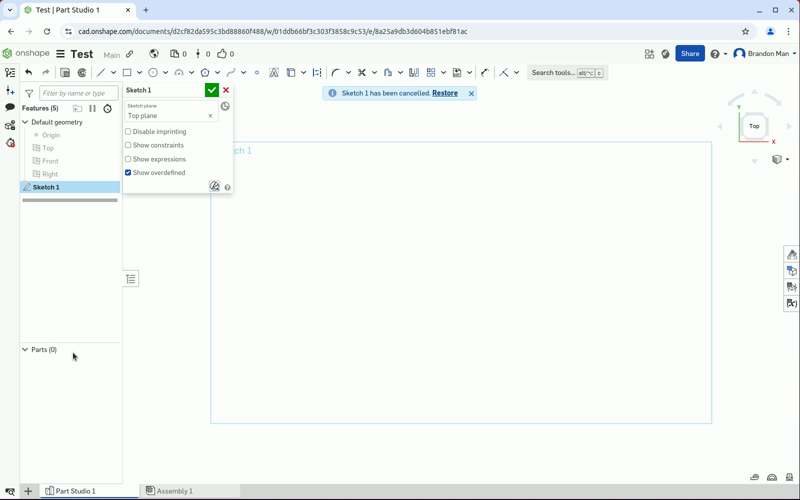
key_down(shift)
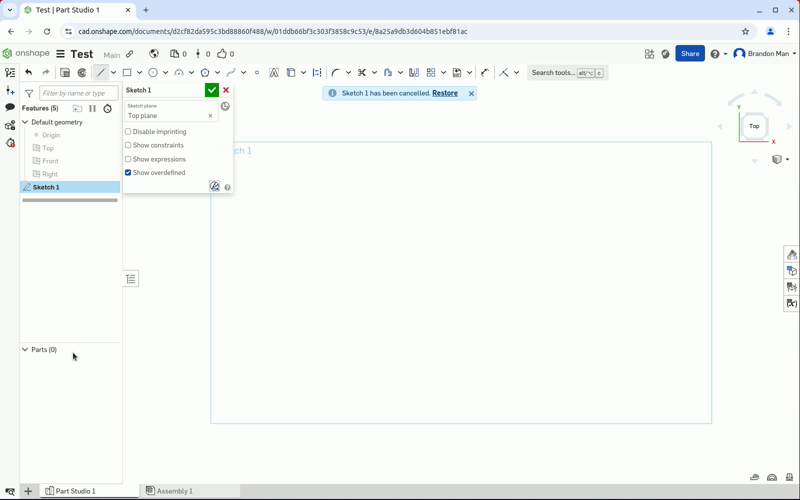
mouse_move(443, 300)
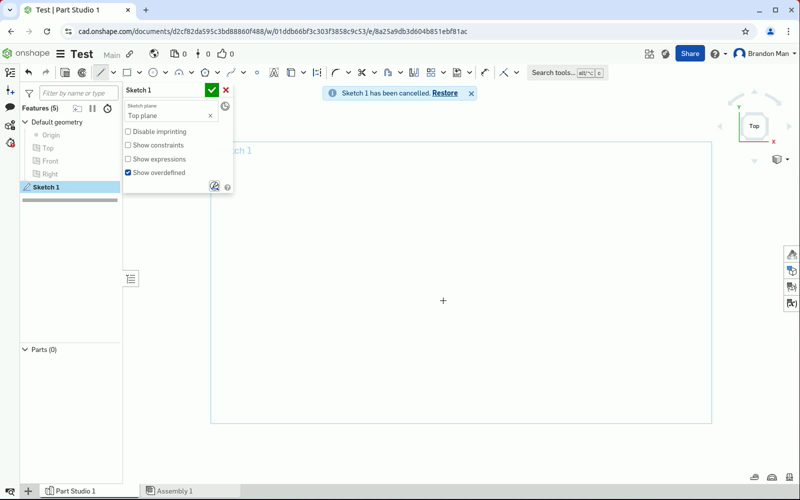
click(443, 300)
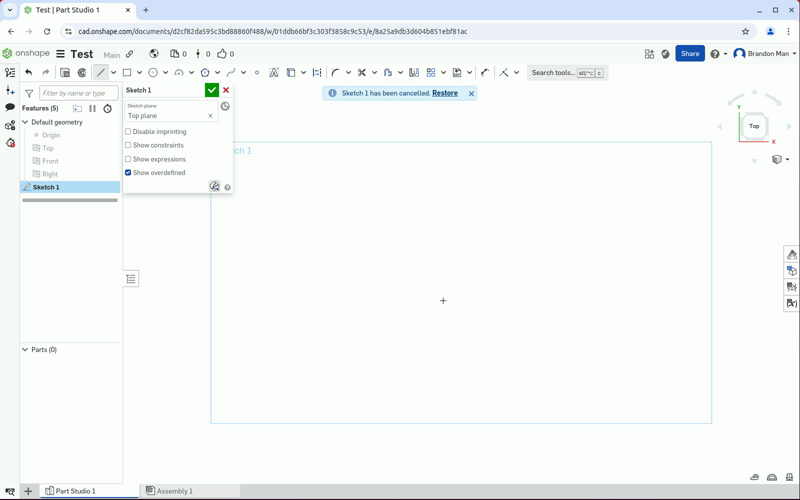
key_up(shift)
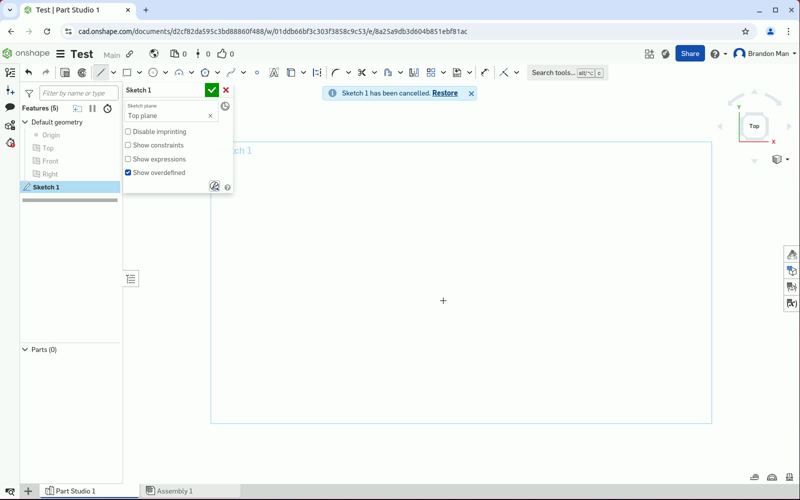
key_down(shift)
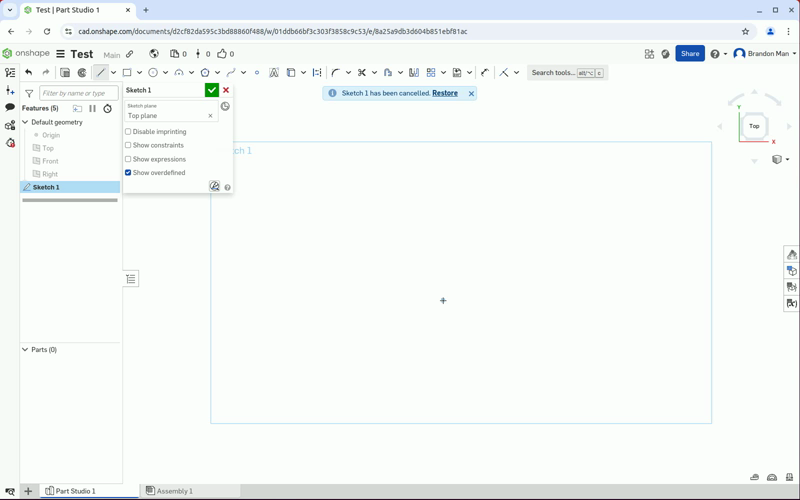
mouse_move(473, 300)
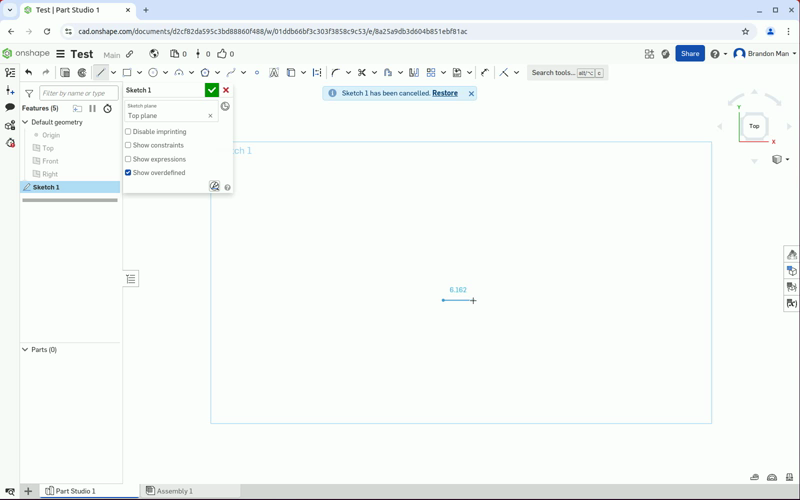
mouse_move(479, 300)
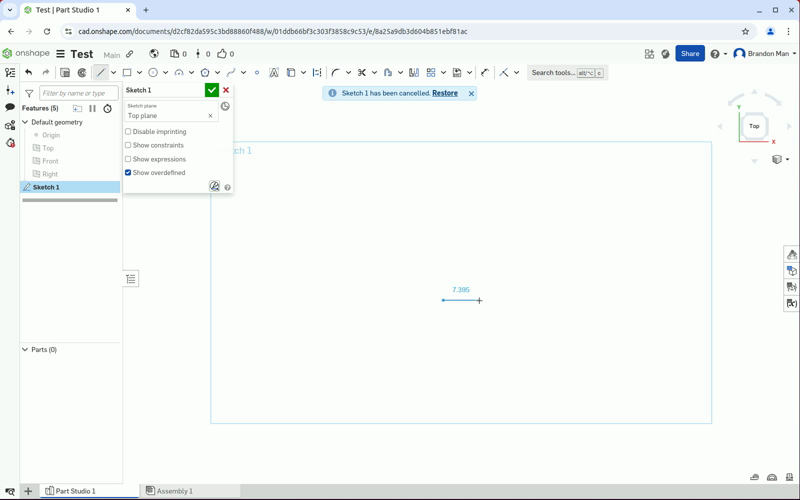
click(479, 300)
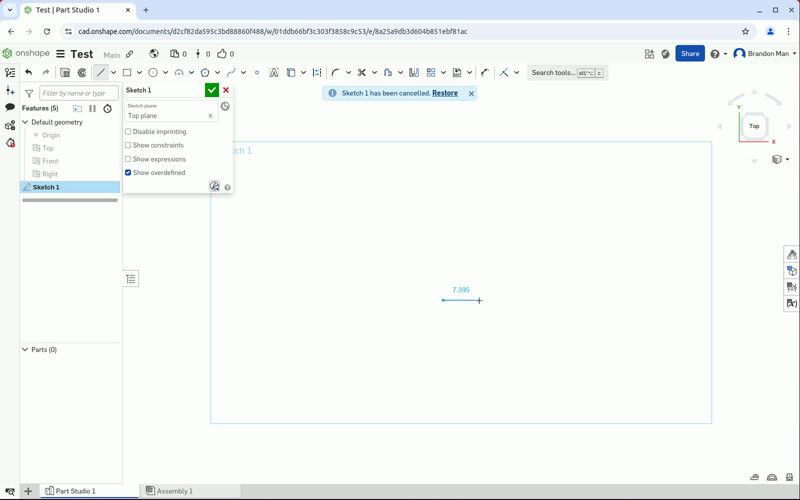
key_up(shift)
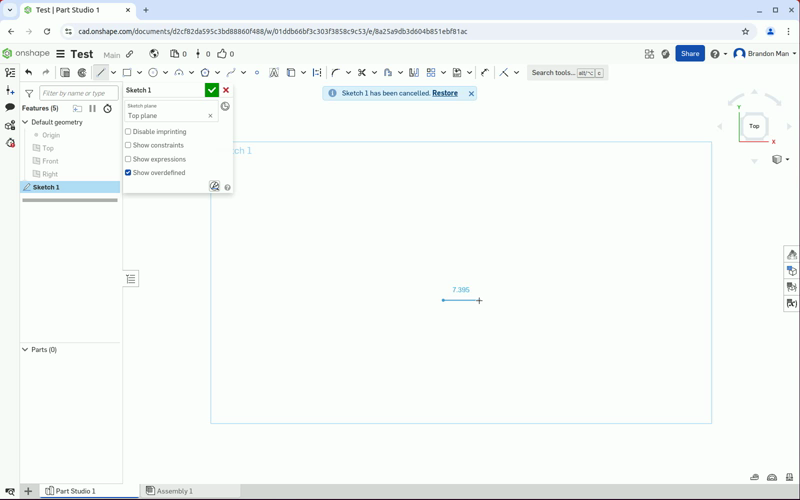
key_down(shift)
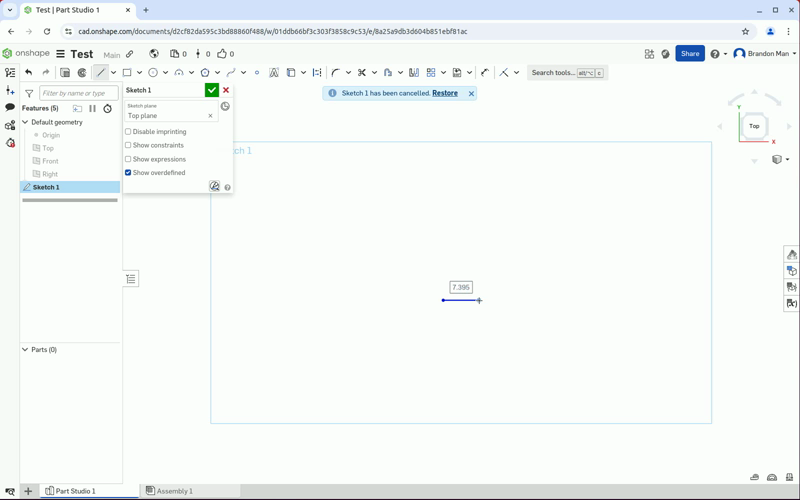
mouse_move(509, 300)
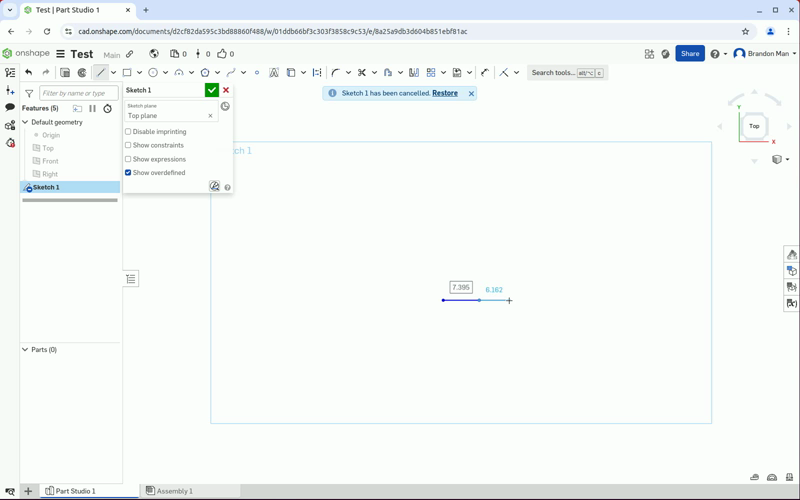
mouse_move(479, 264)
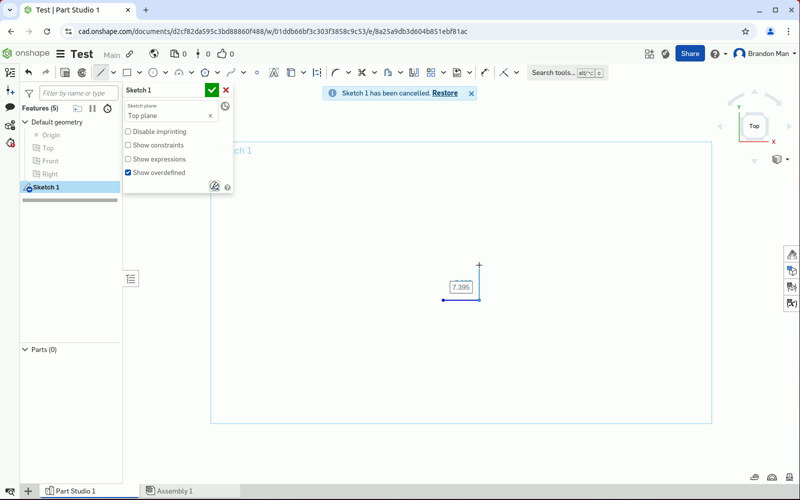
click(479, 264)
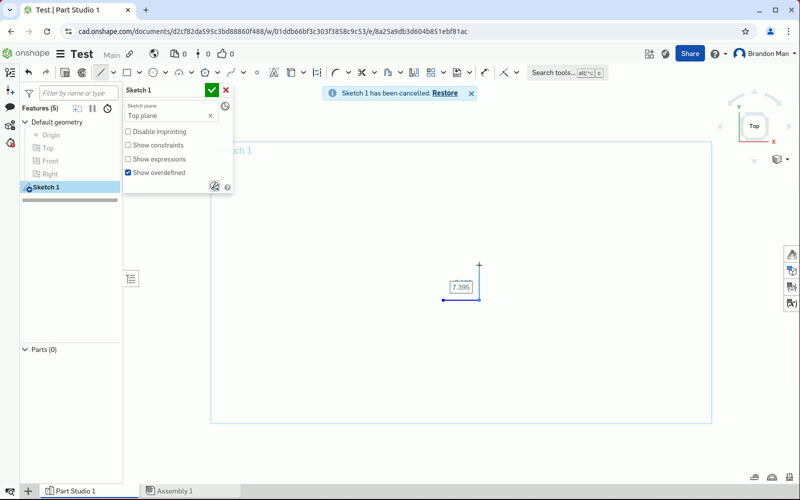
key_up(shift)
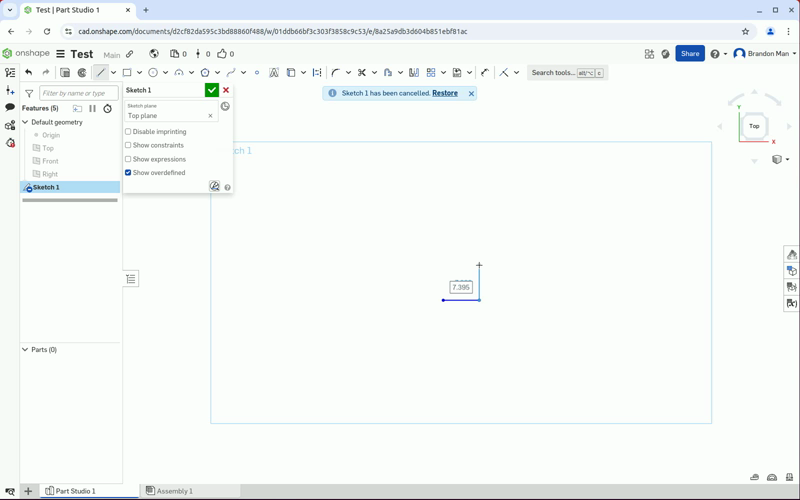
key_down(shift)
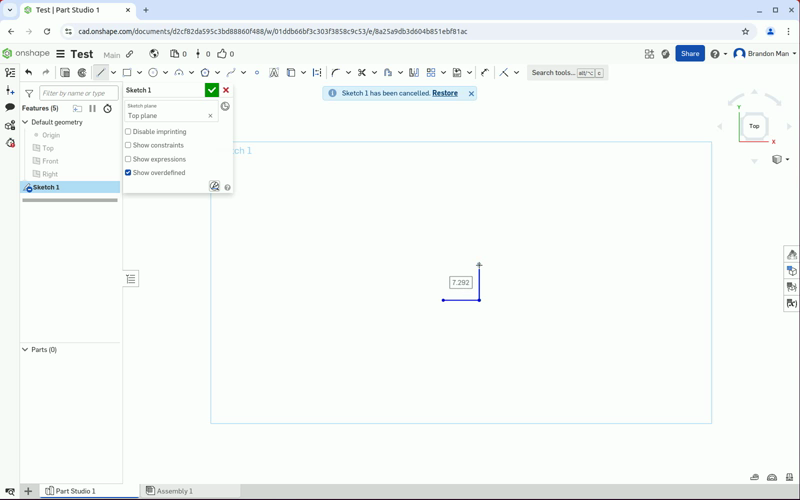
mouse_move(509, 264)
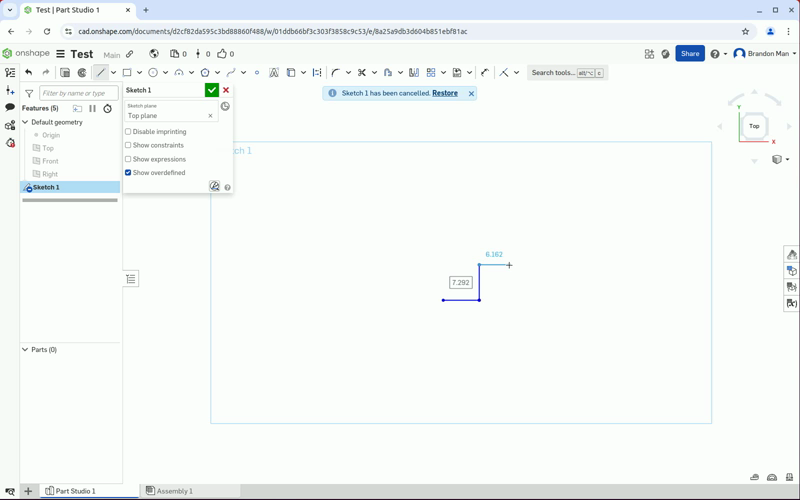
mouse_move(443, 264)
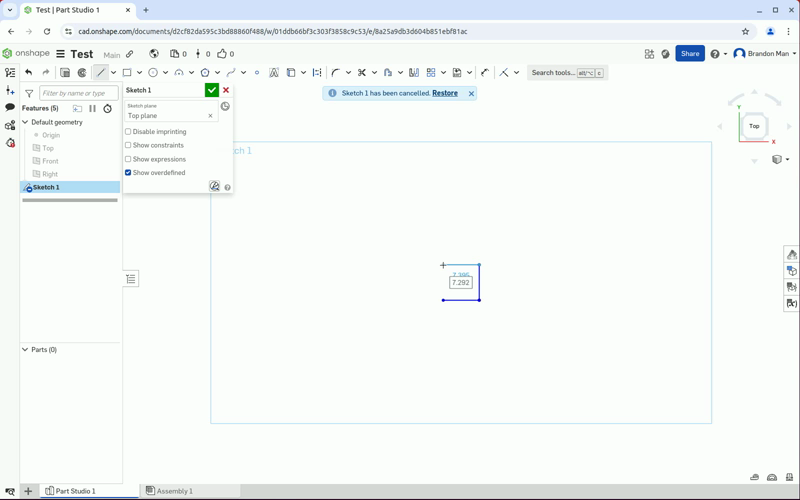
click(443, 264)
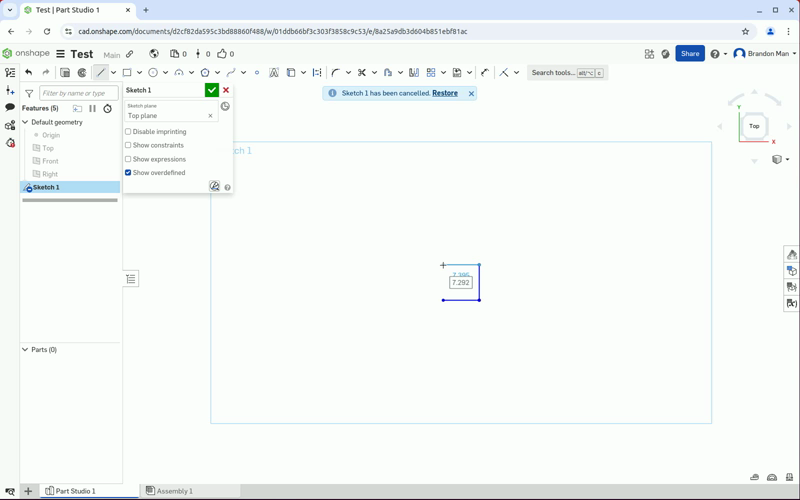
key_up(shift)
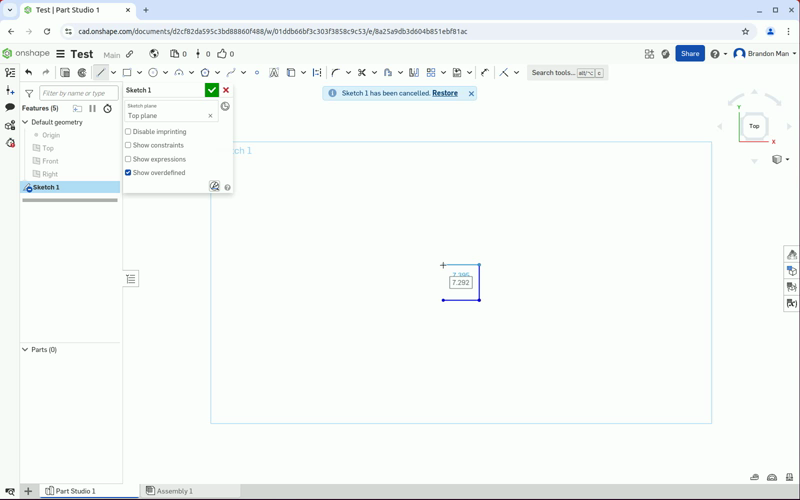
mouse_move(473, 264)
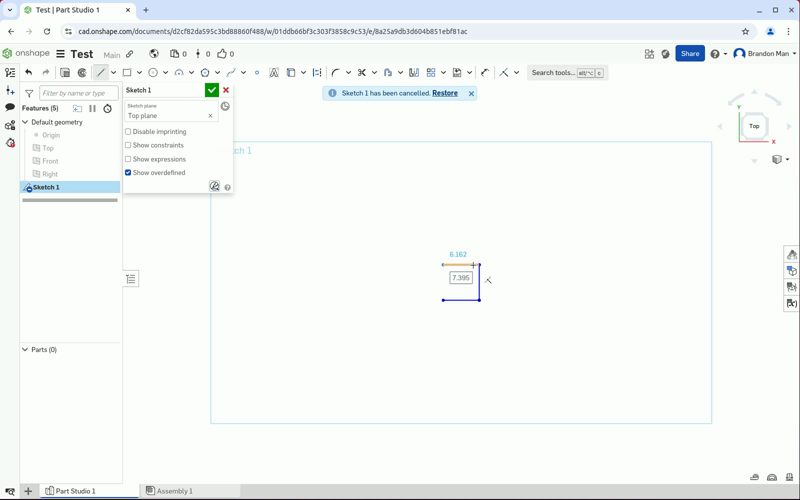
key_down(shift)
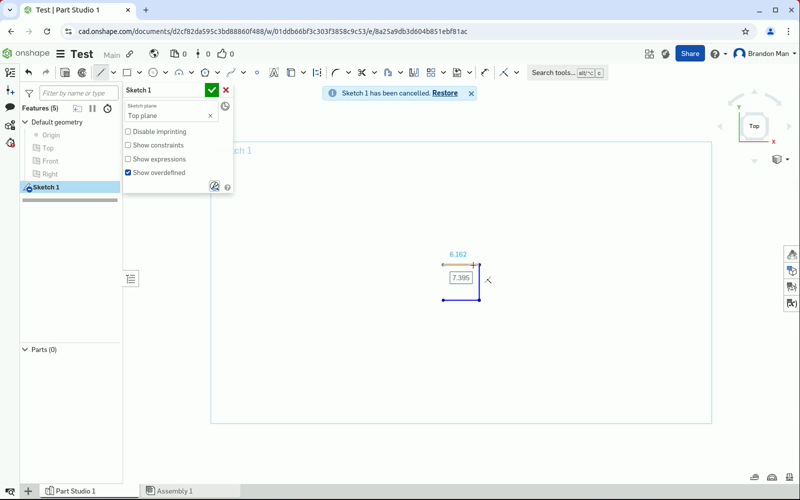
mouse_move(443, 300)
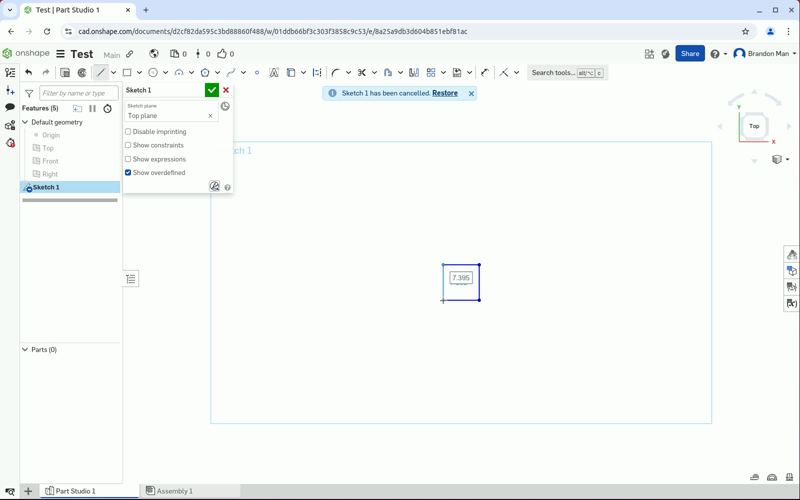
key_up(shift)
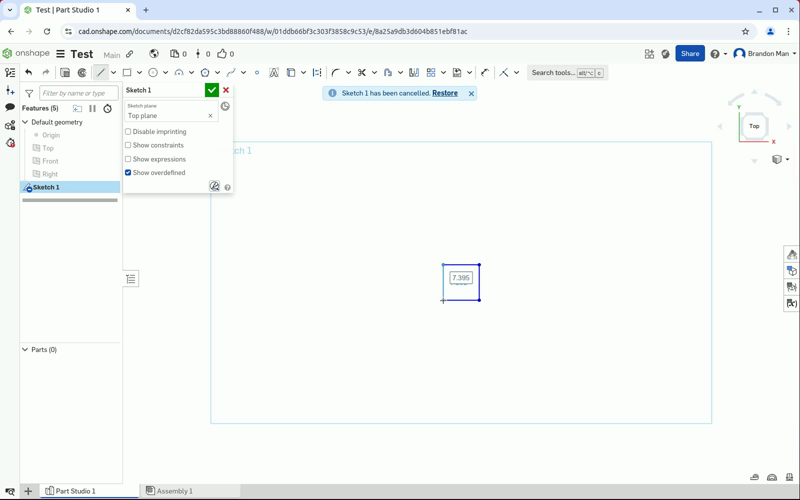
click(443, 300)
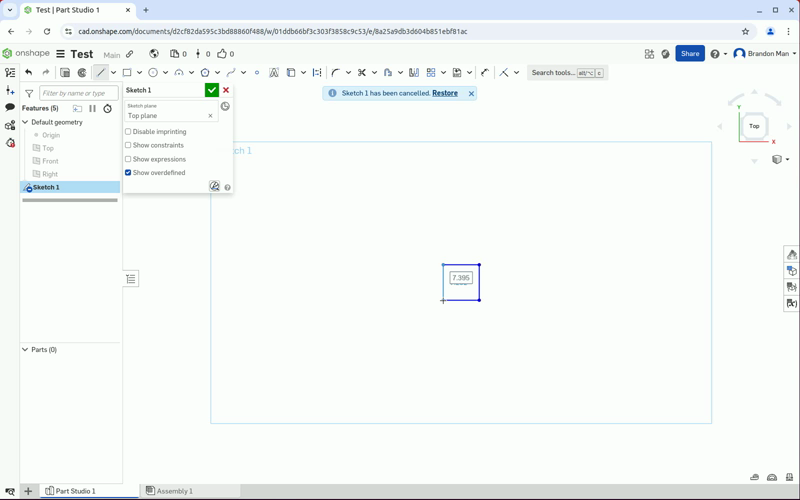
key(esc)
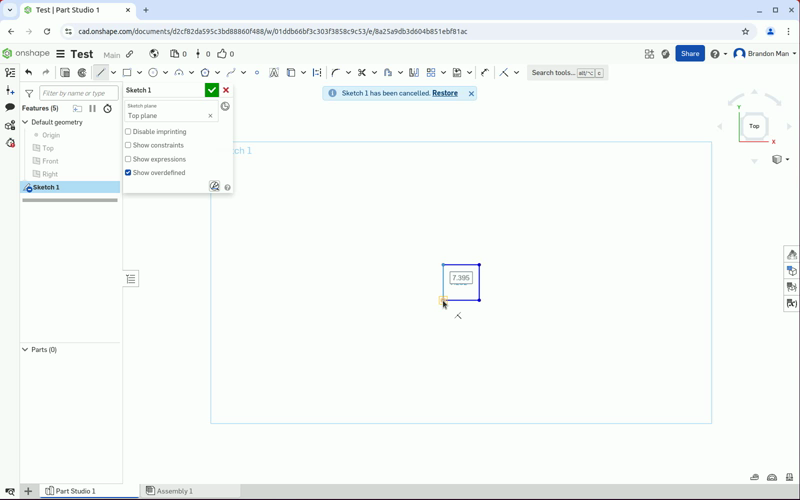
mouse_move(469, 293)
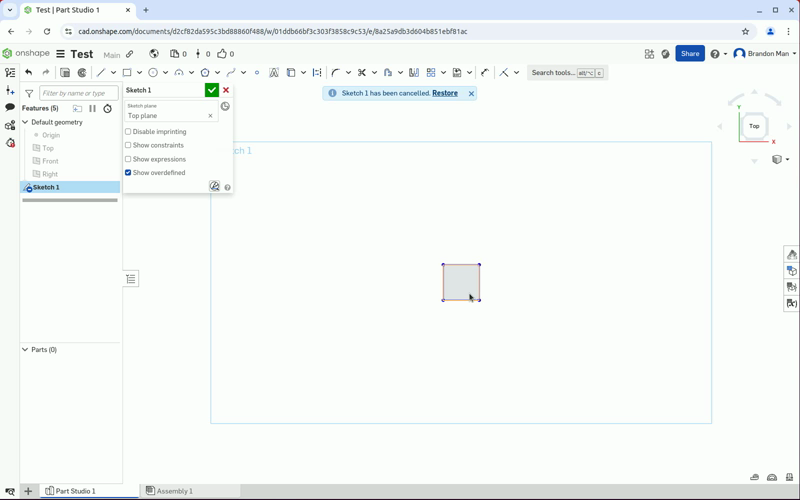
scroll(6)
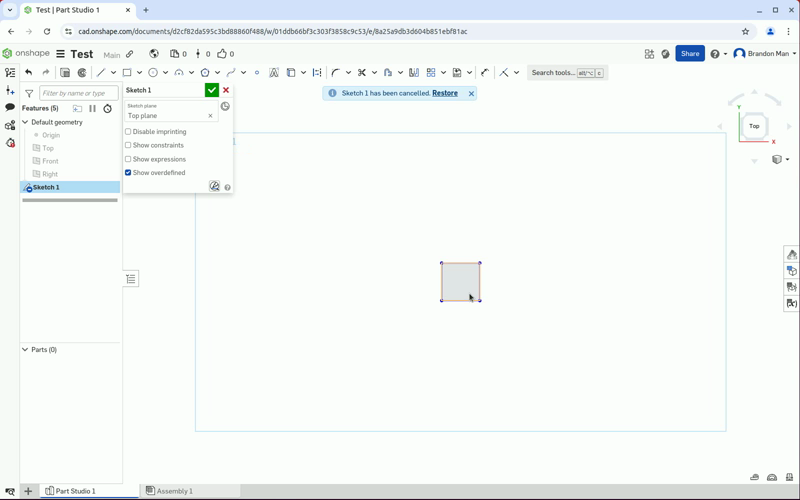
scroll(6)
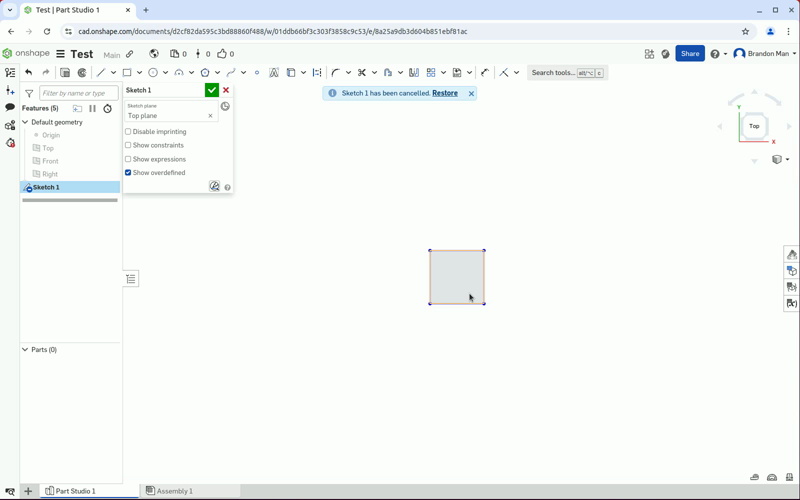
scroll(6)
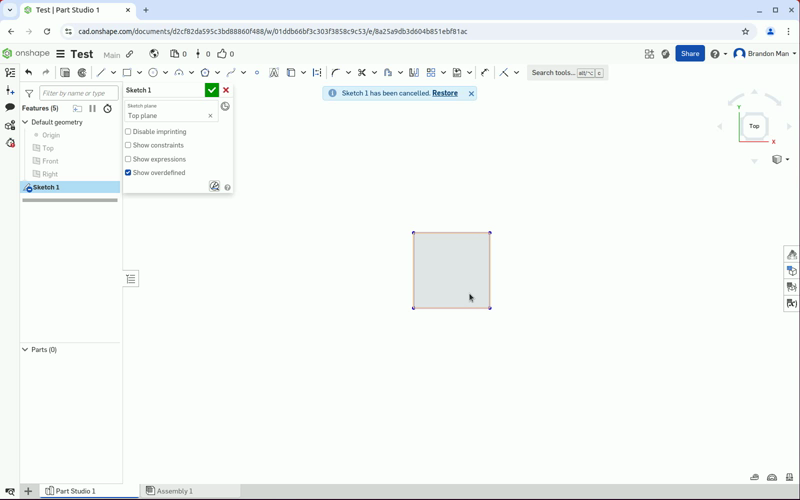
scroll(6)
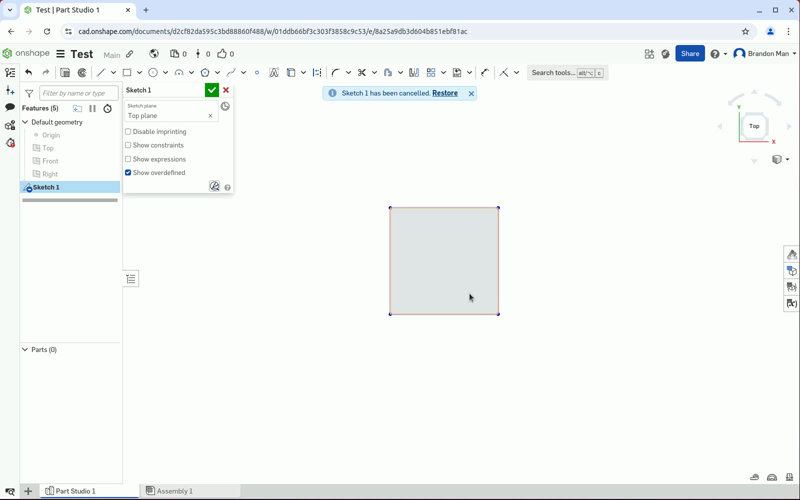
scroll(6)
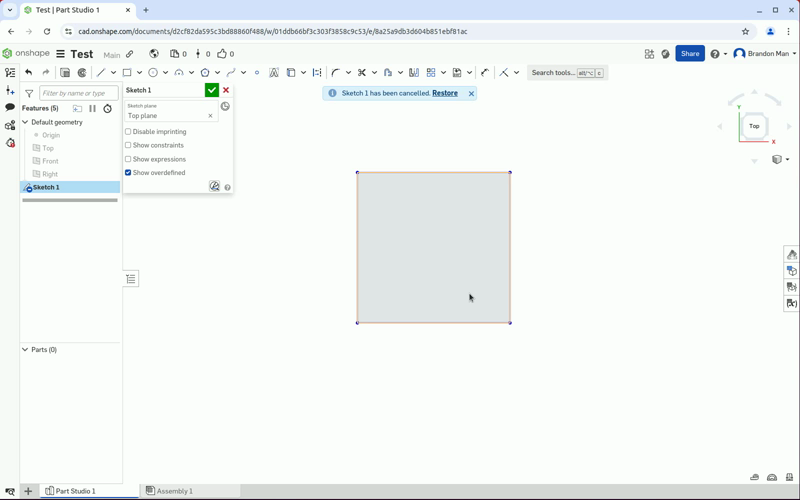
scroll(6)
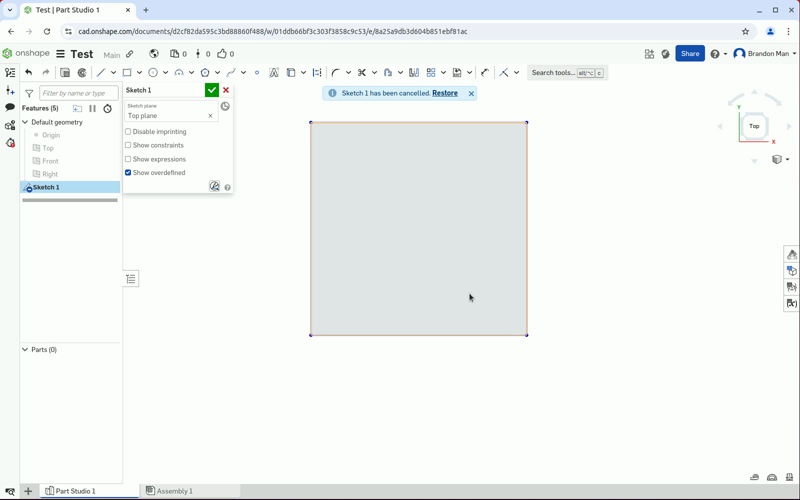
scroll(6)
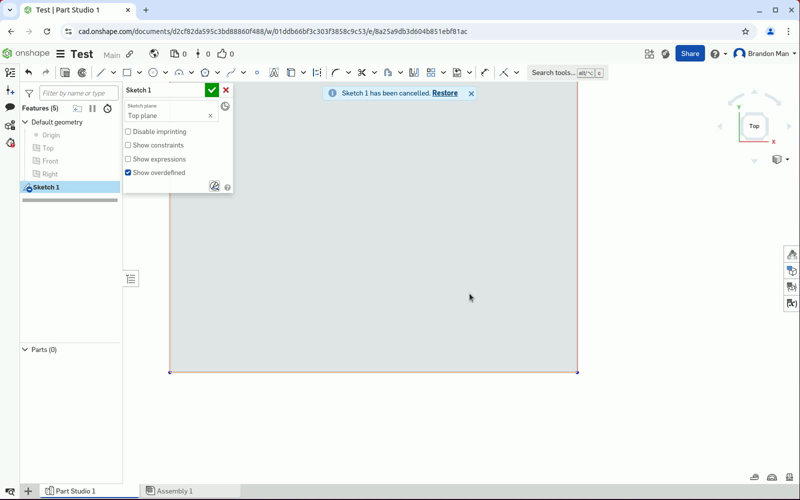
click(469, 293)
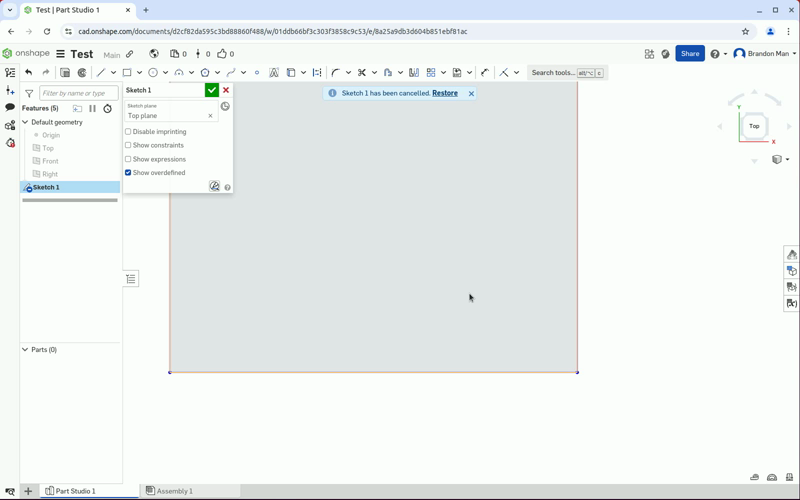
scroll(-6)
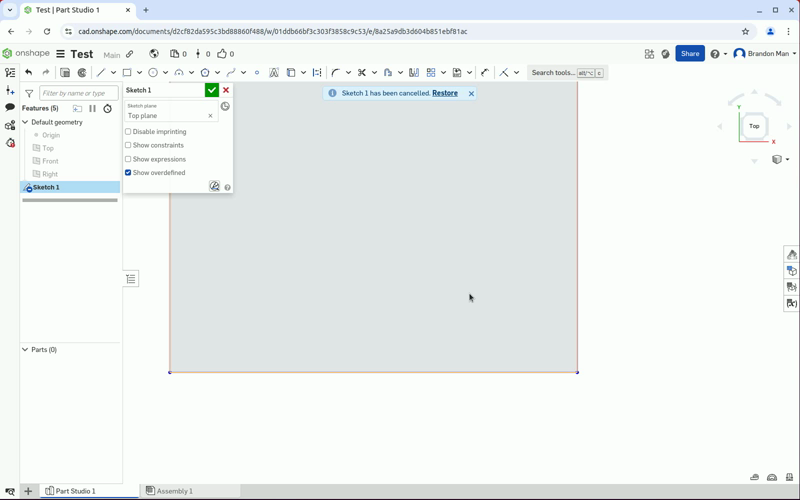
scroll(-6)
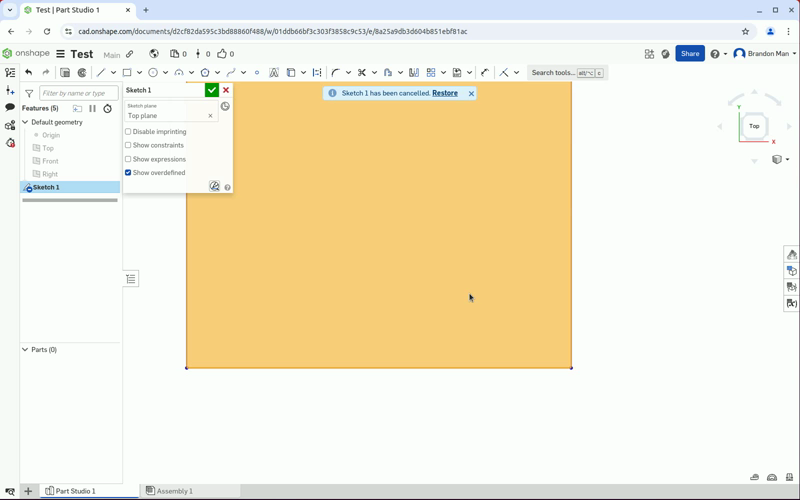
scroll(-6)
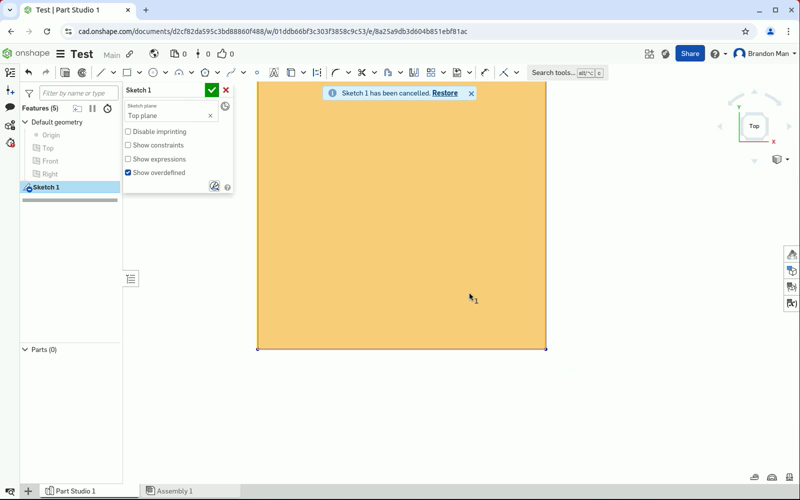
scroll(-6)
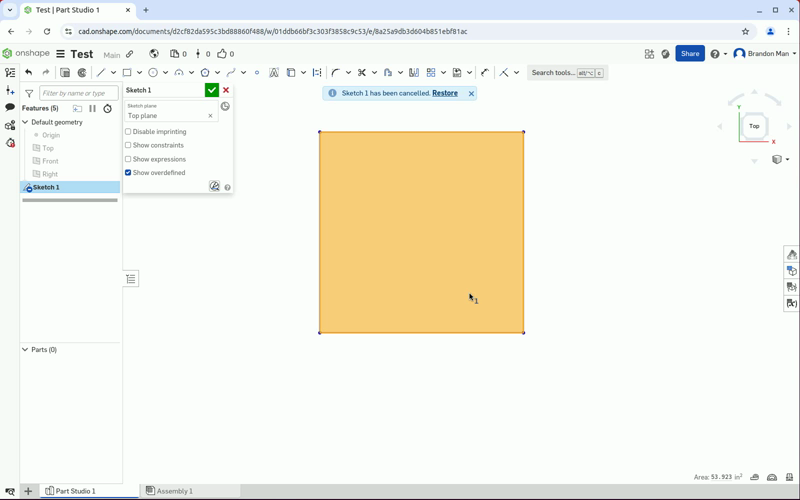
scroll(-6)
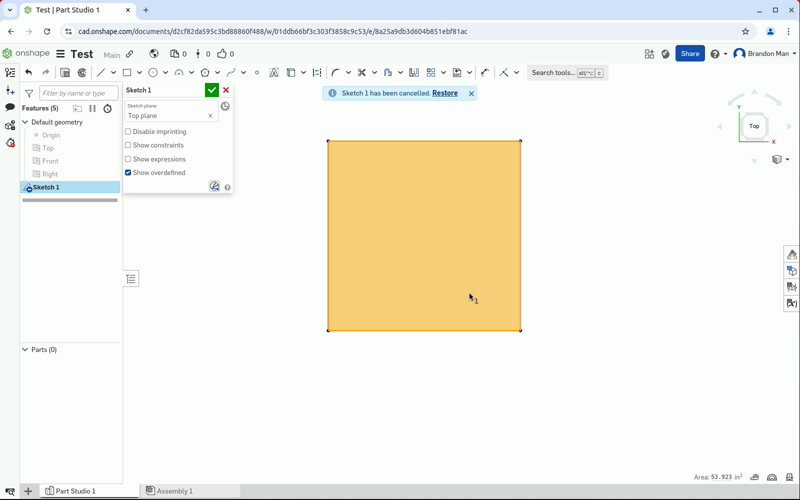
scroll(-6)
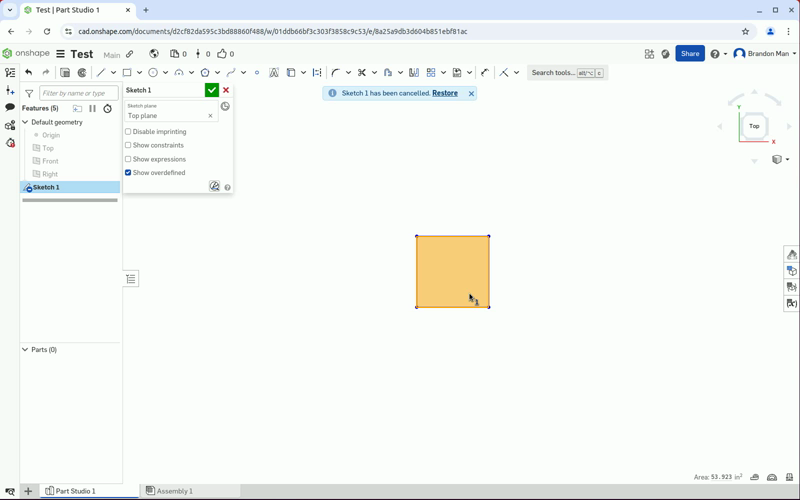
scroll(-6)
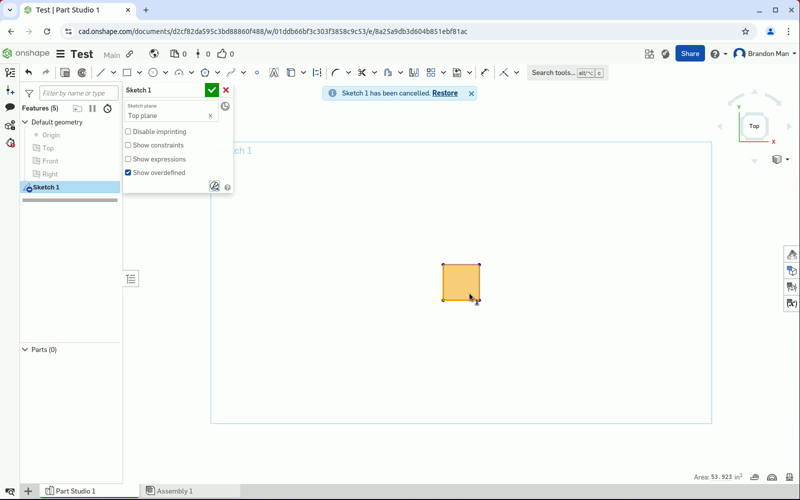
mouse_move(73, 352)
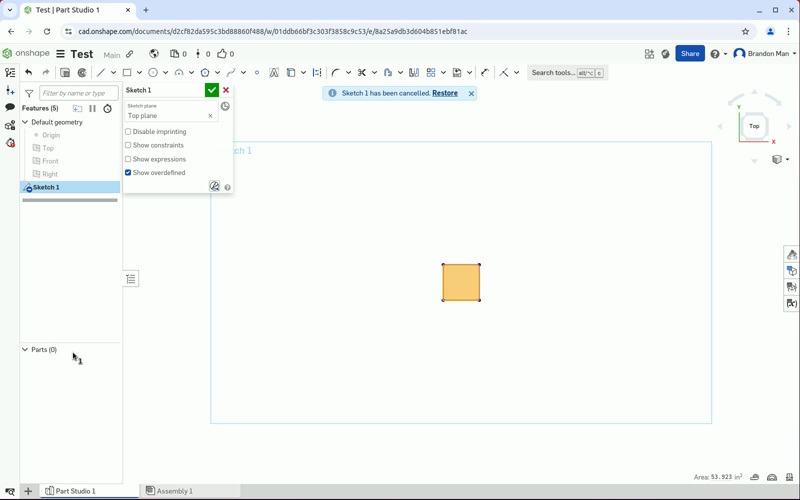
key(shift+y)
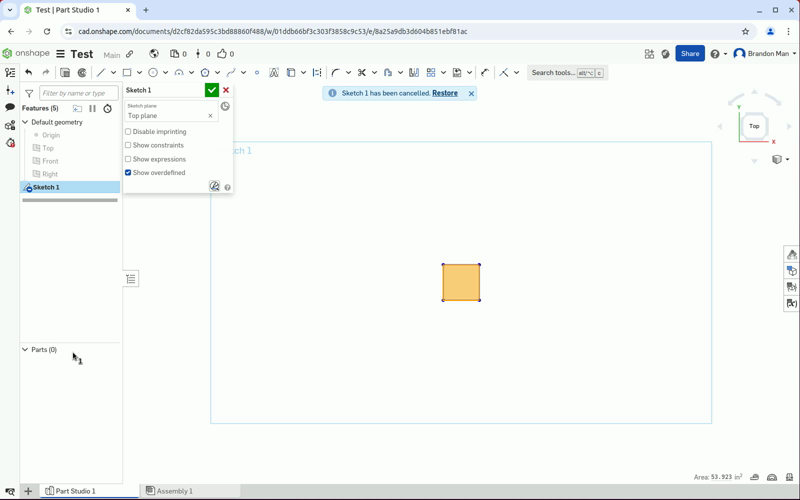
key(shift+e)
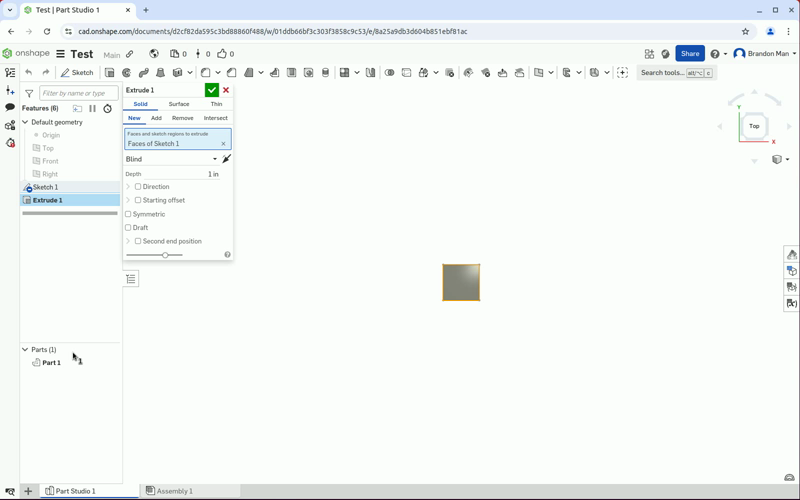
mouse_move(143, 106)
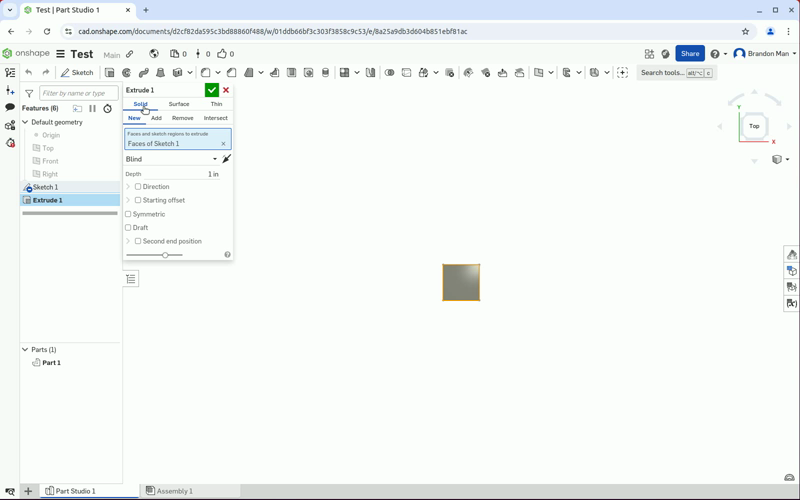
click(143, 106)
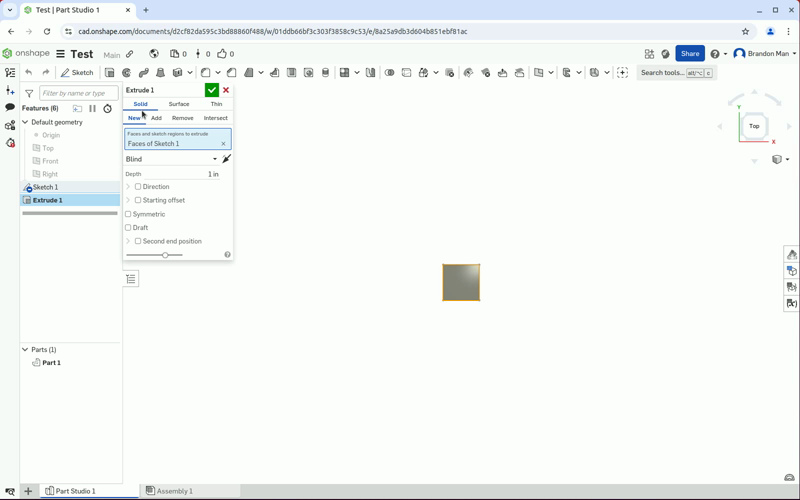
mouse_move(137, 120)
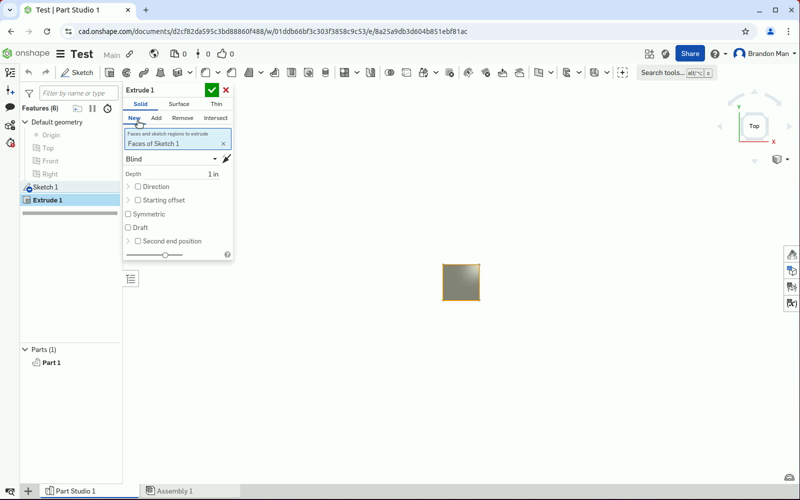
click(137, 120)
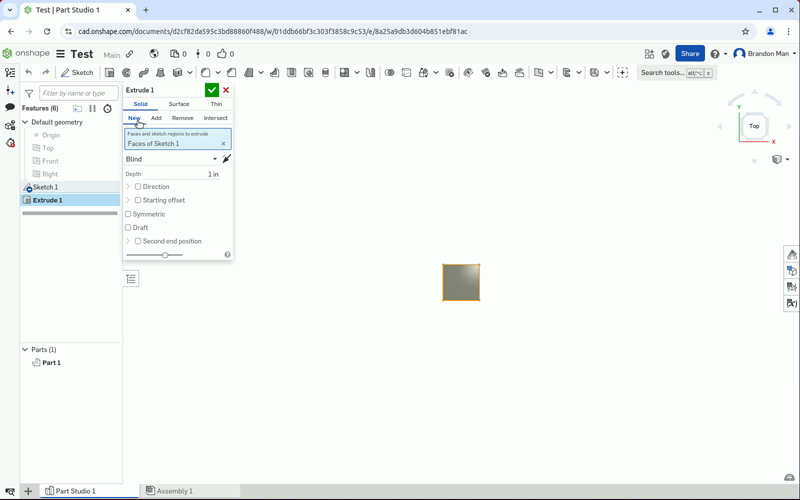
key(tab, 4)
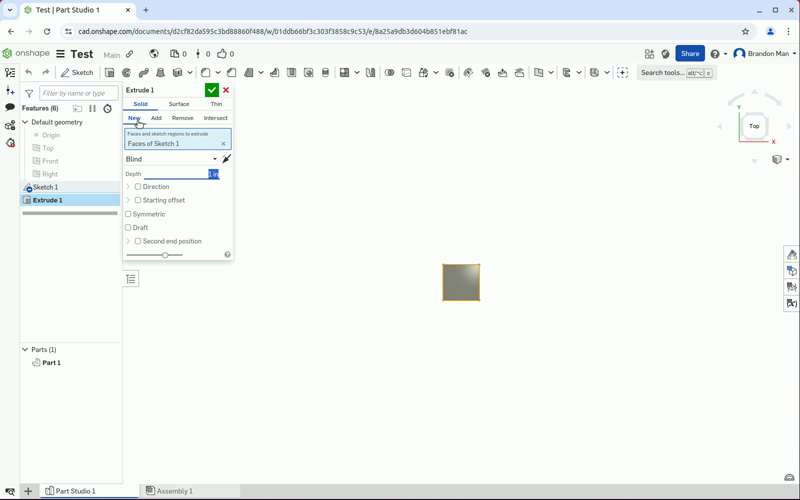
text(2.407)
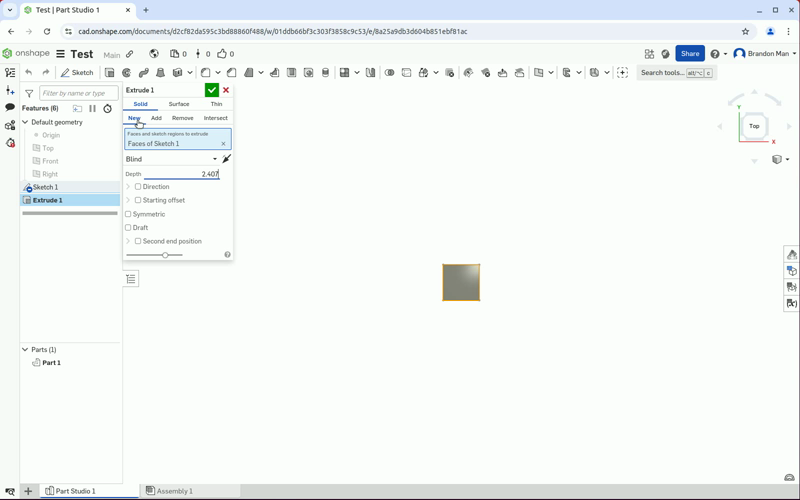
key(enter)
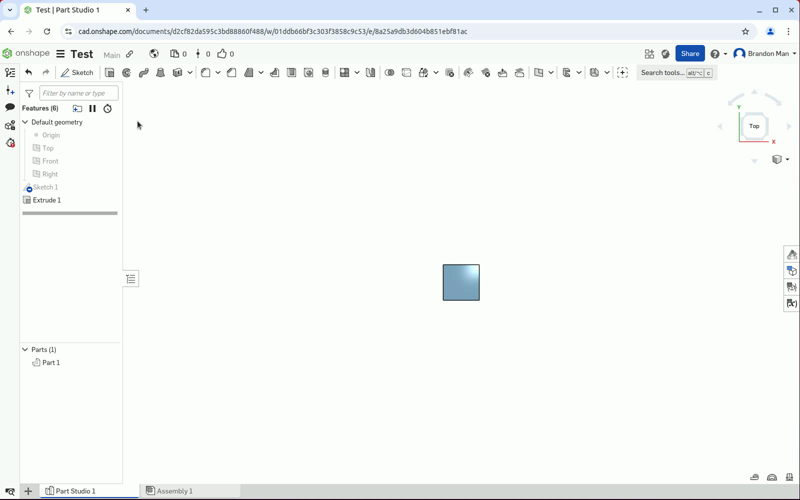
key(shift+h)
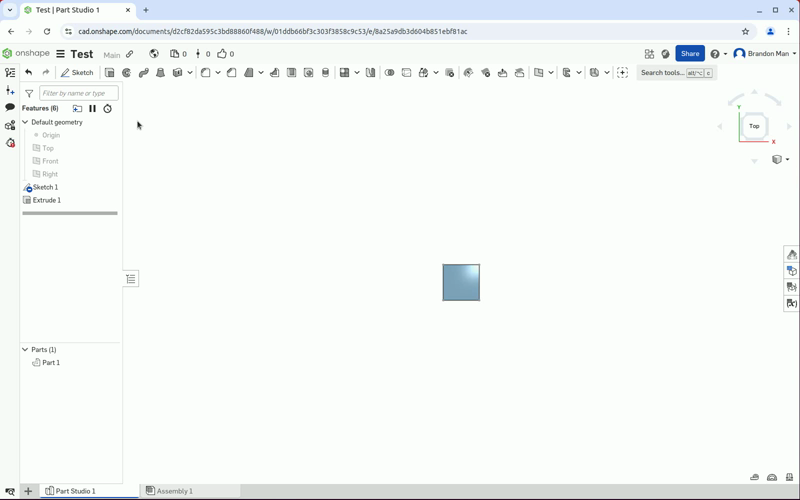
key(shift+h)
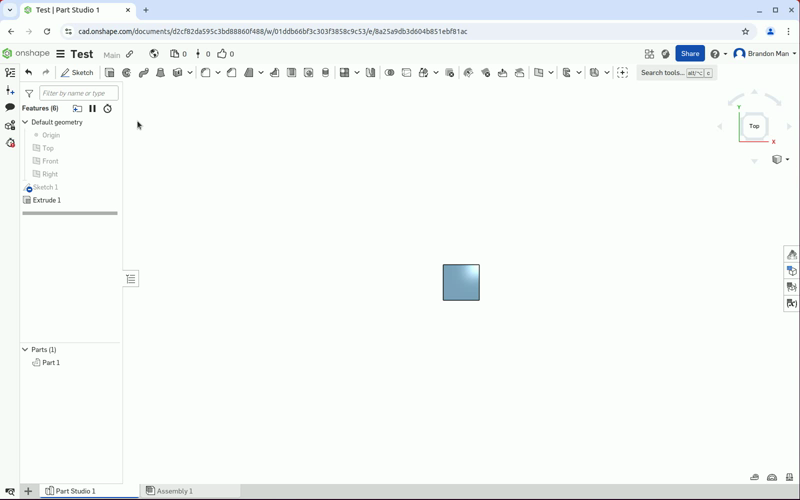
mouse_move(73, 189)
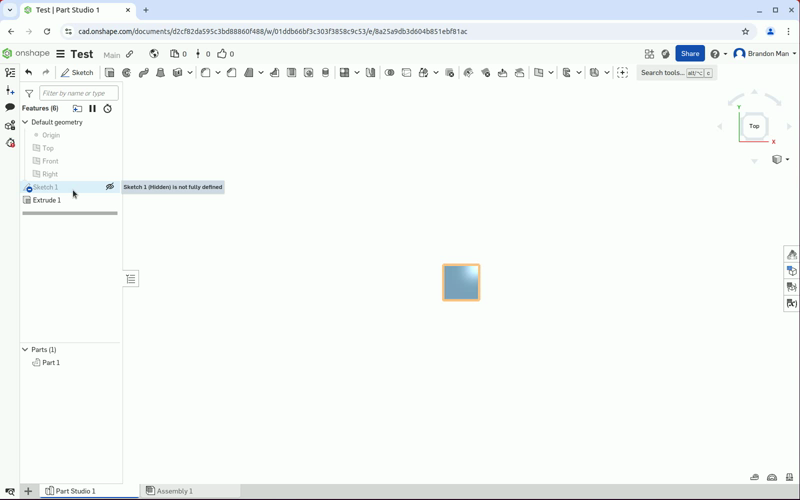
click(73, 189)
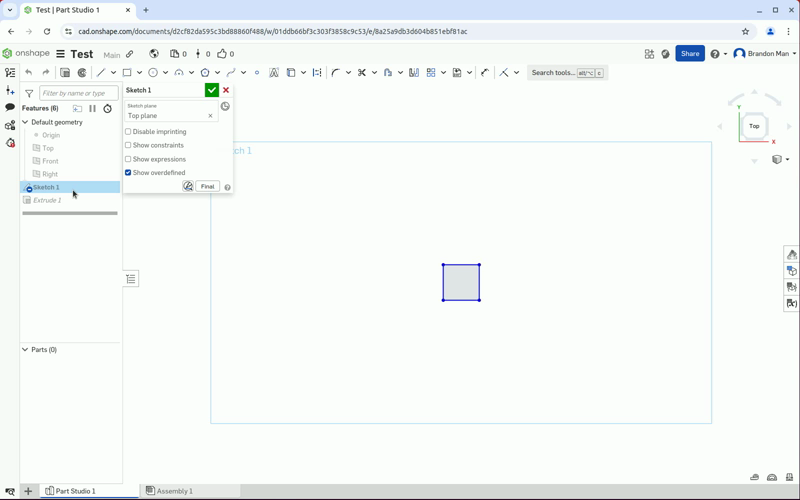
mouse_move(229, 92)
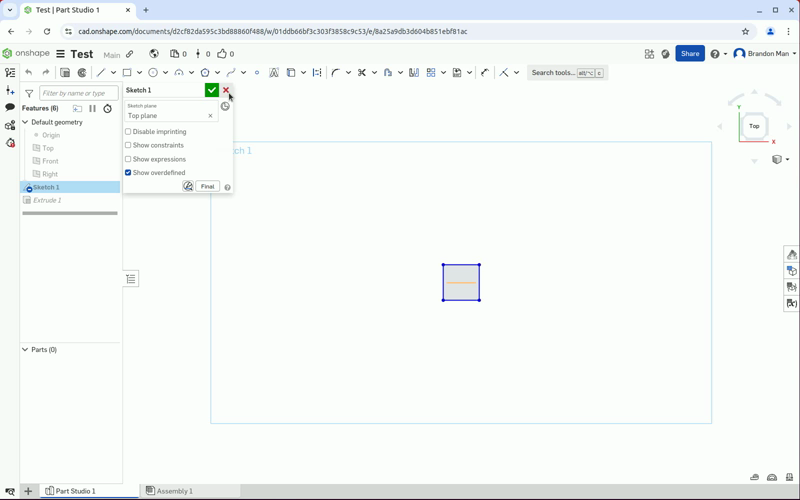
click(229, 92)
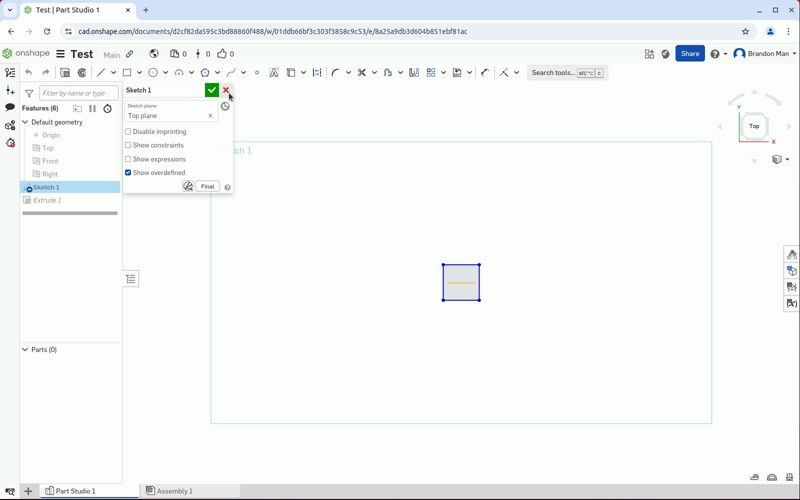
key(shift+s)
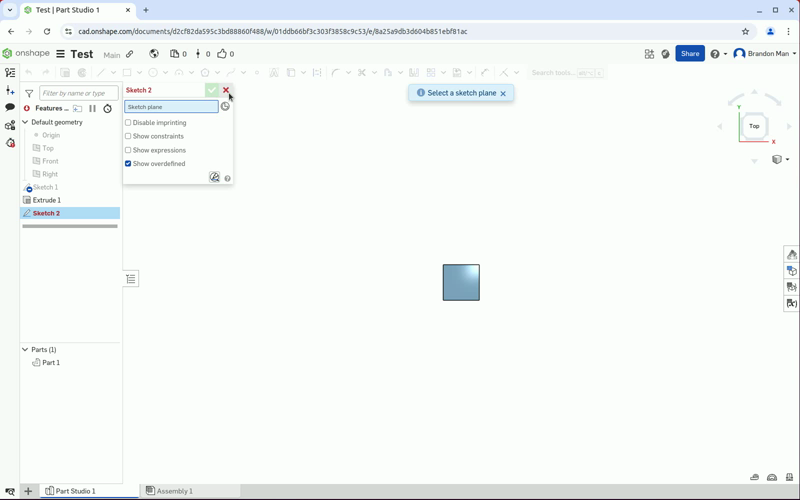
mouse_move(73, 150)
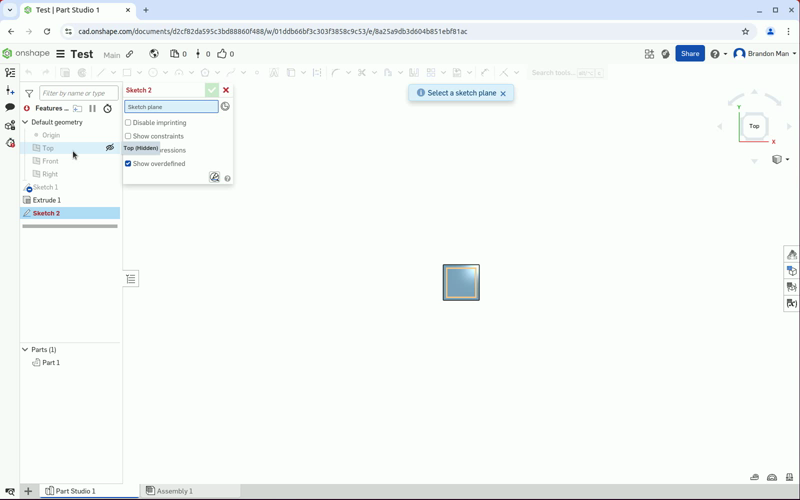
click(73, 150)
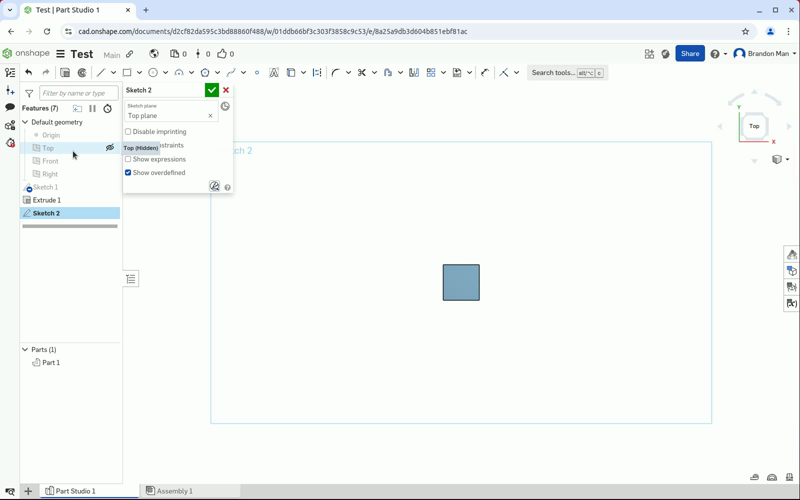
mouse_move(73, 352)
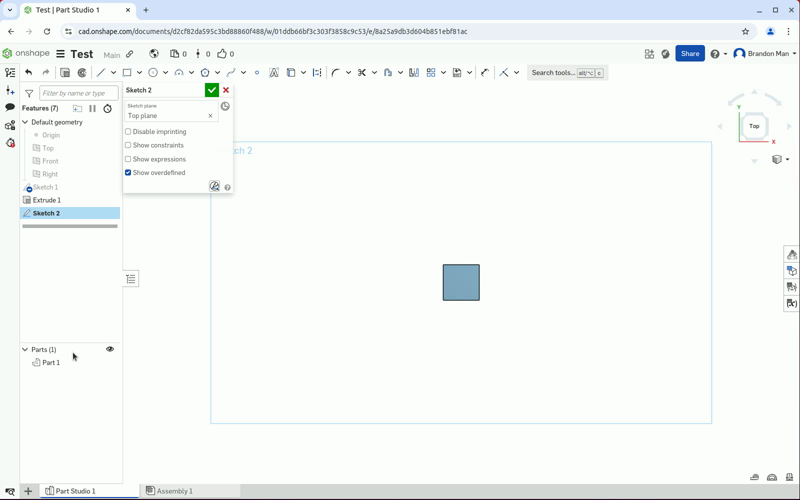
key(y)
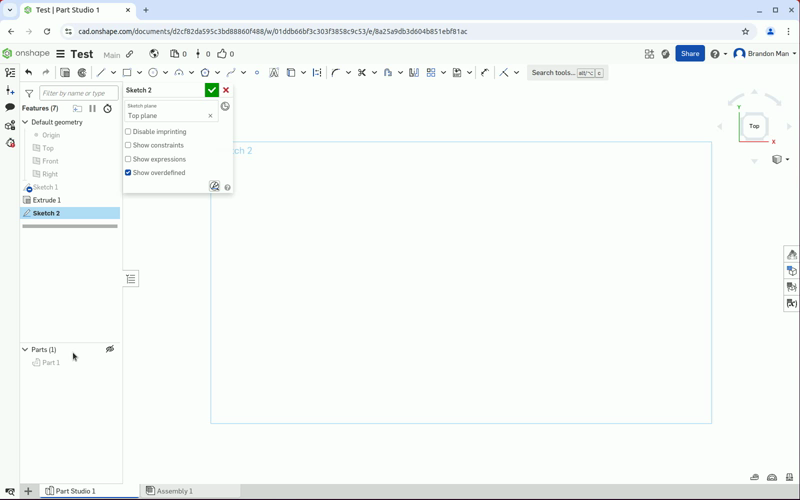
key(l)
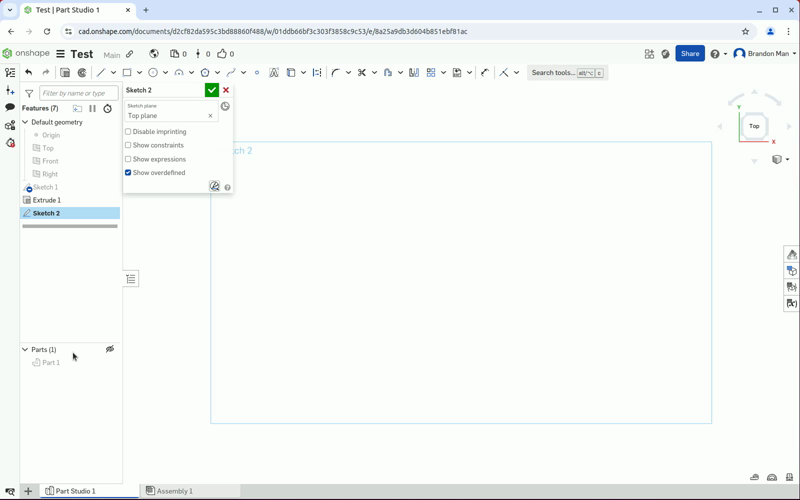
key_down(shift)
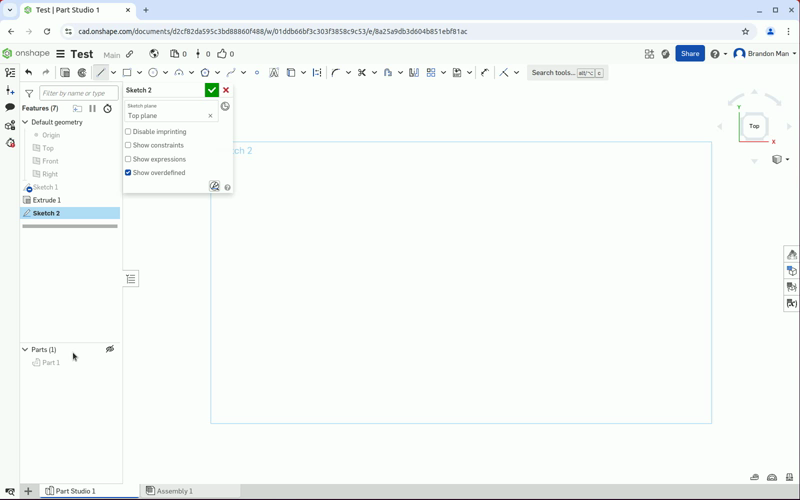
mouse_move(499, 295)
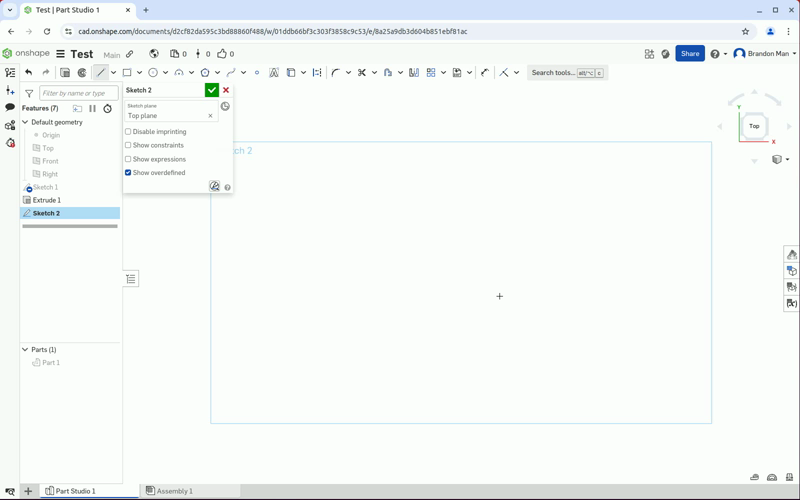
click(499, 295)
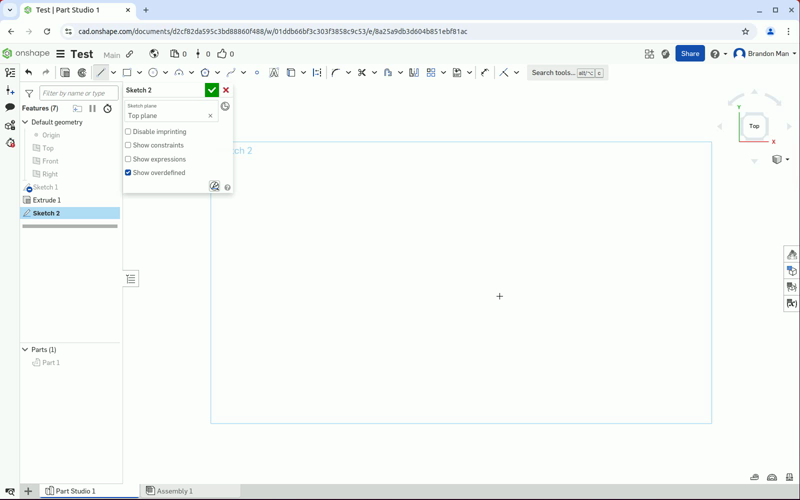
key_up(shift)
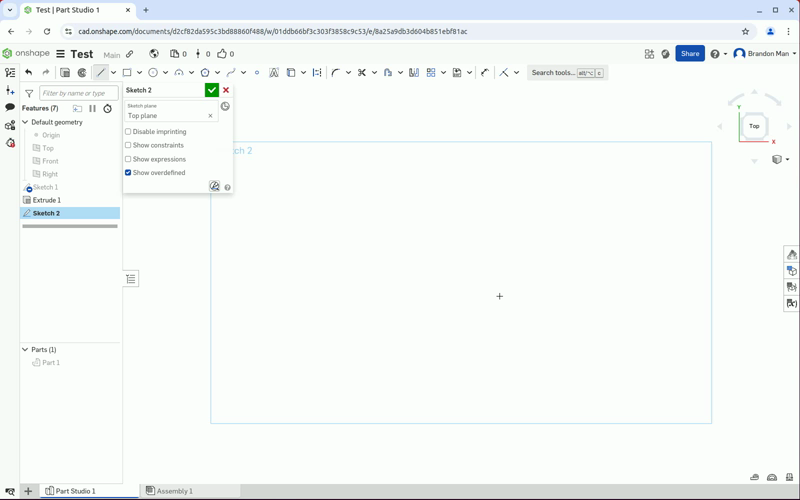
key_down(shift)
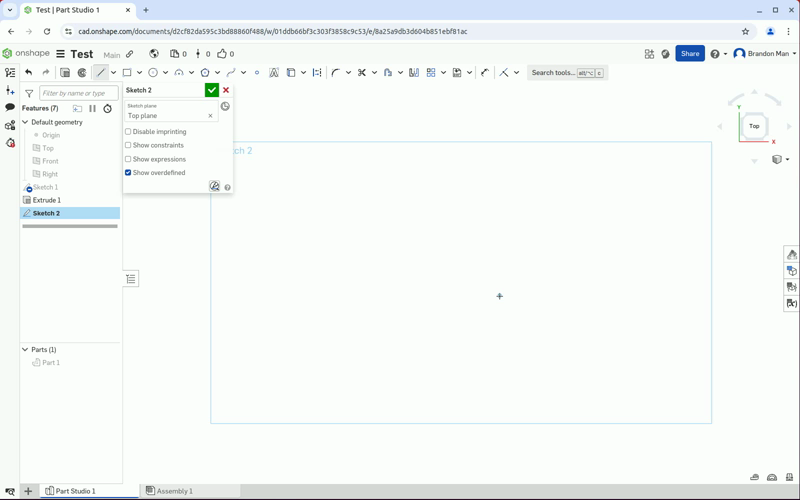
mouse_move(529, 295)
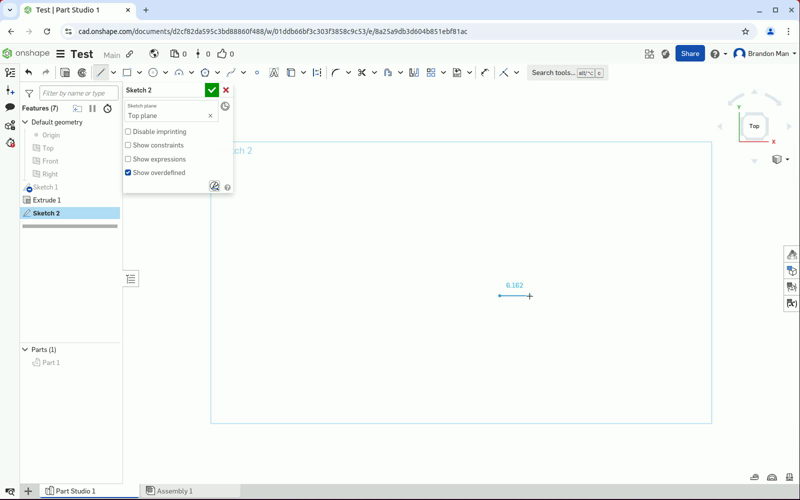
mouse_move(526, 295)
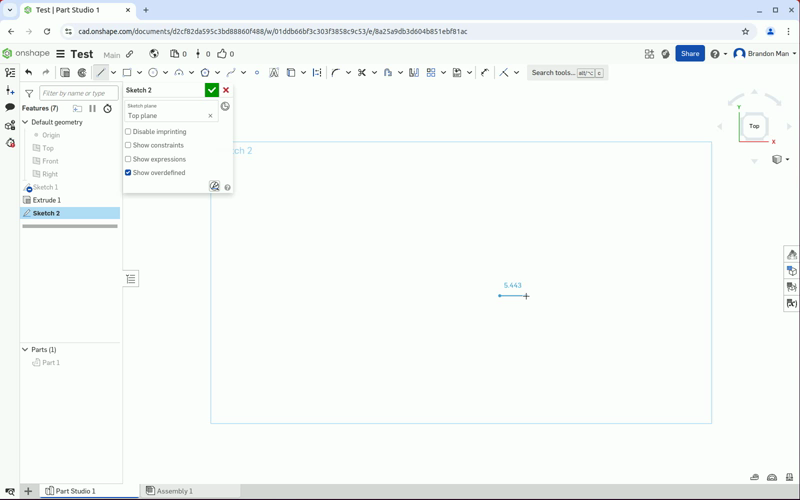
click(526, 295)
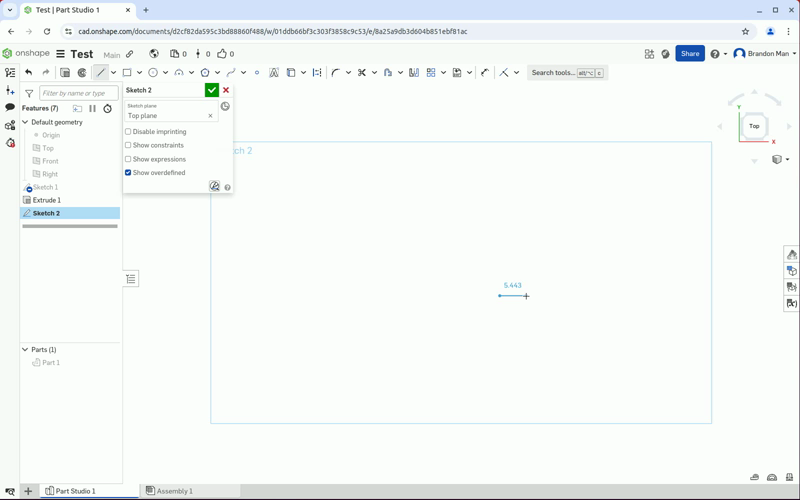
key_up(shift)
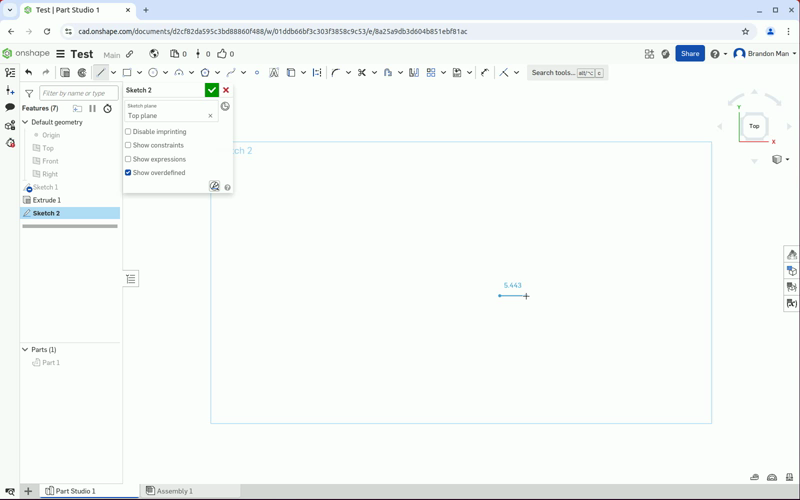
key_down(shift)
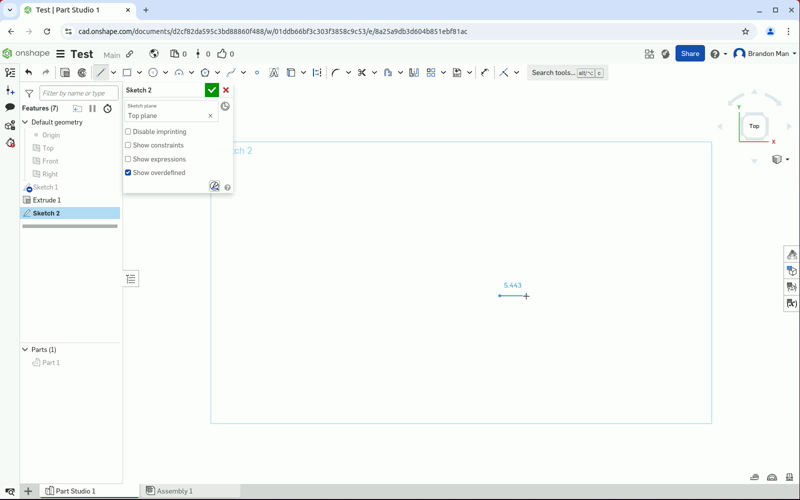
mouse_move(556, 295)
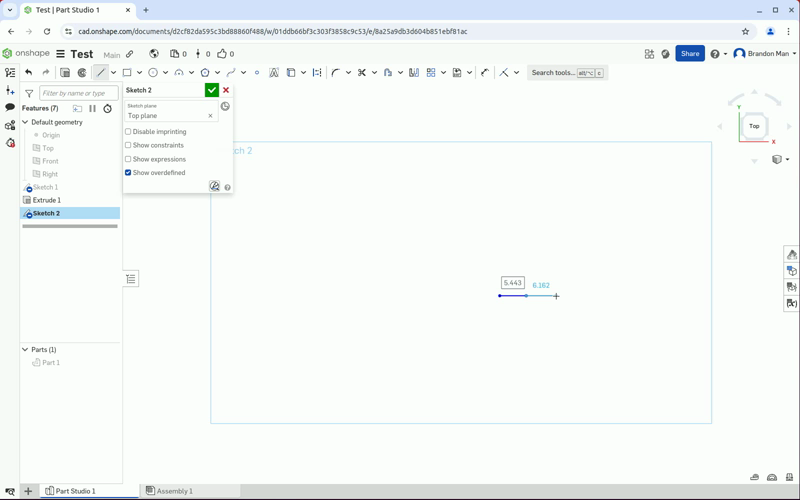
mouse_move(526, 269)
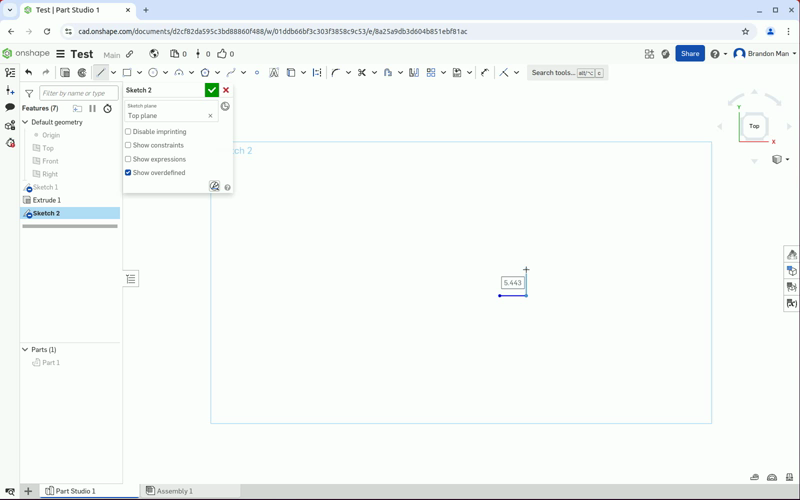
click(526, 269)
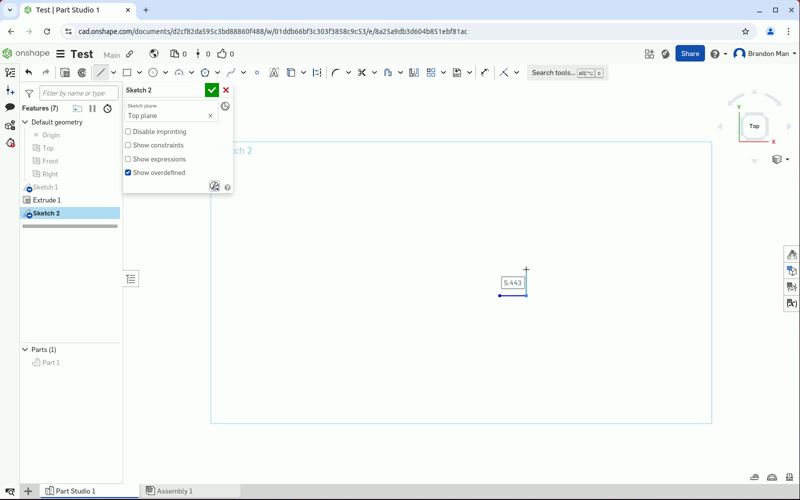
key_up(shift)
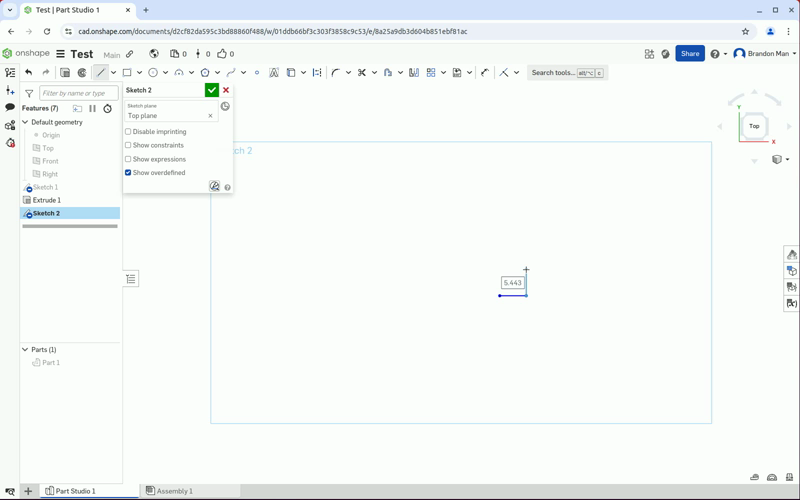
key_down(shift)
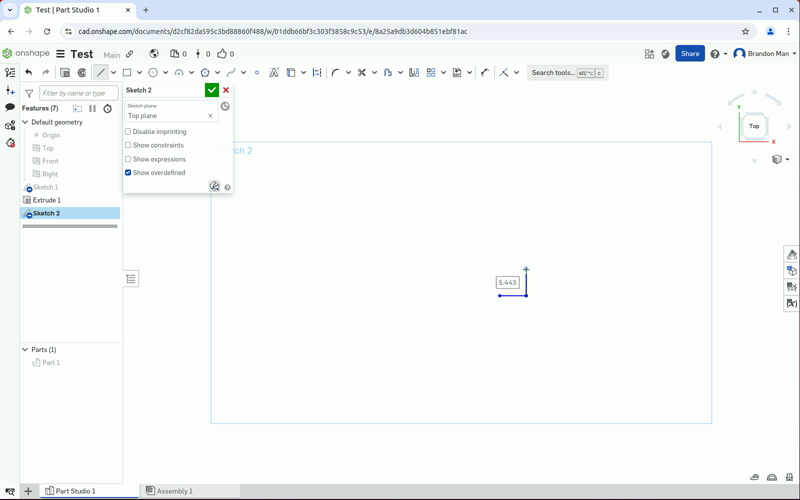
mouse_move(556, 269)
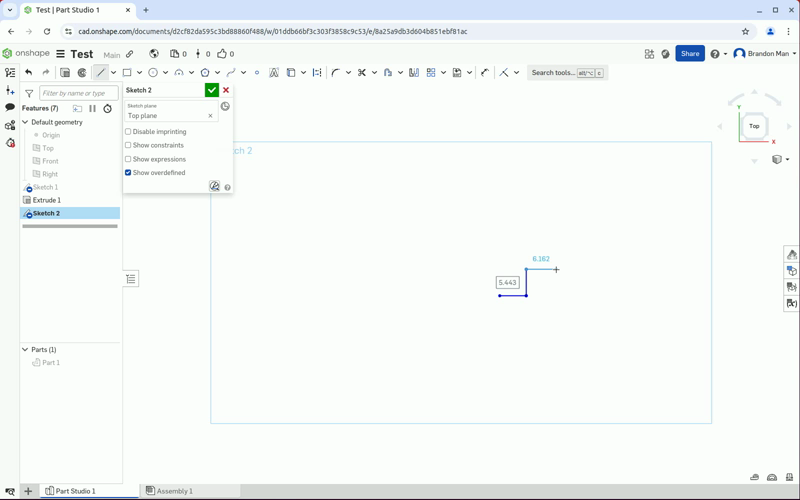
mouse_move(499, 269)
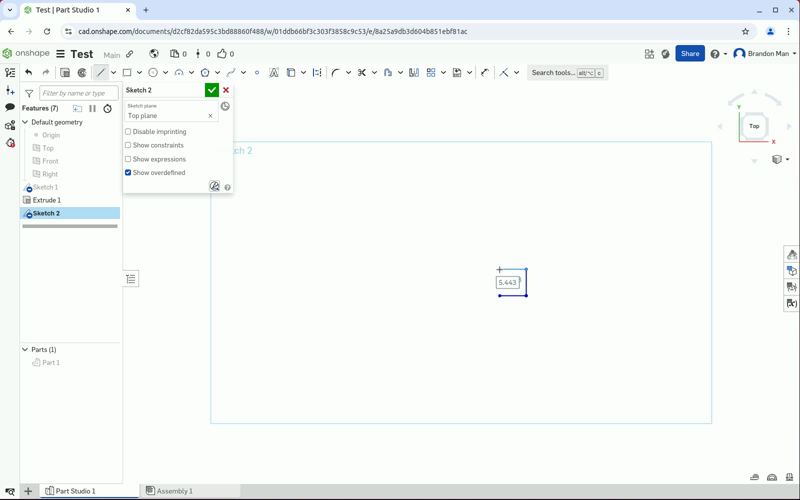
click(499, 269)
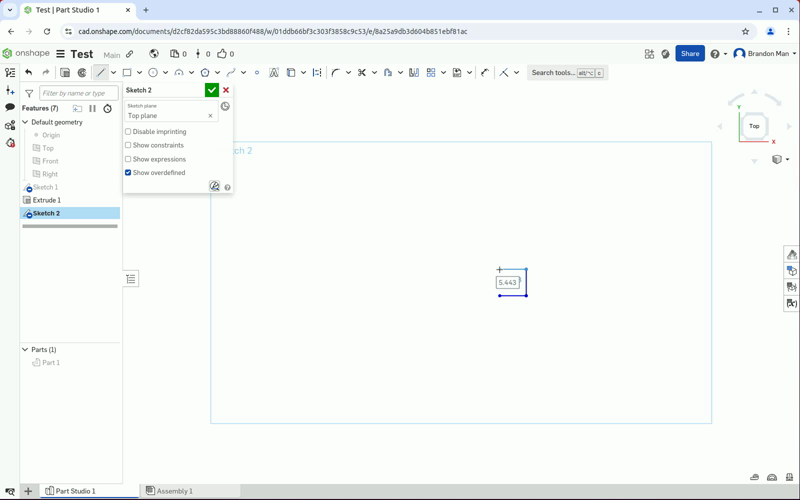
key_up(shift)
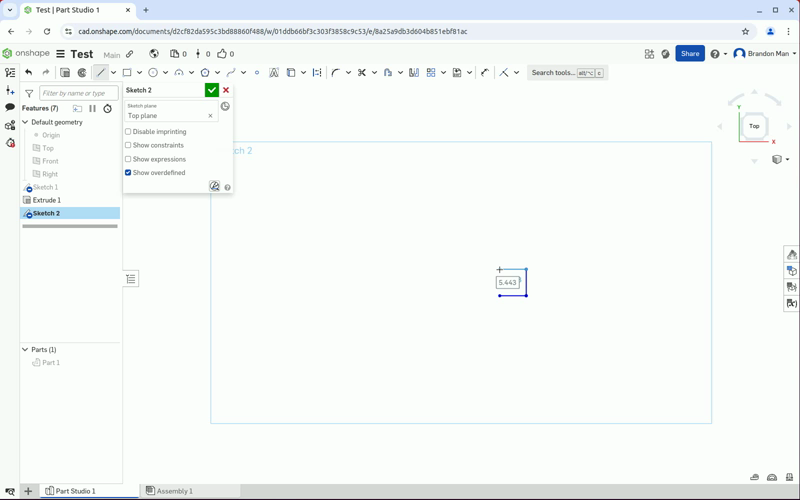
key(esc)
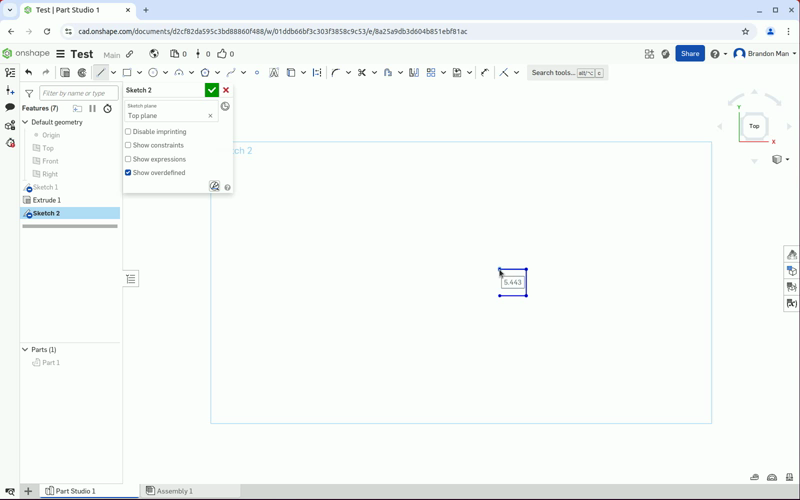
key(a)
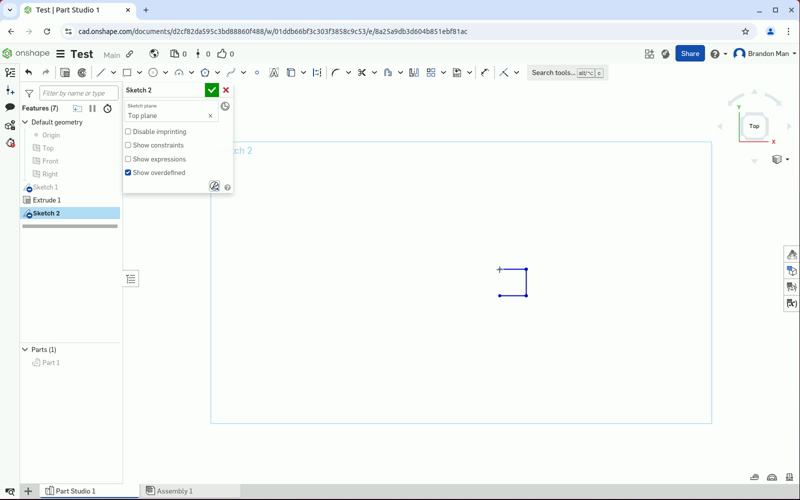
mouse_move(499, 269)
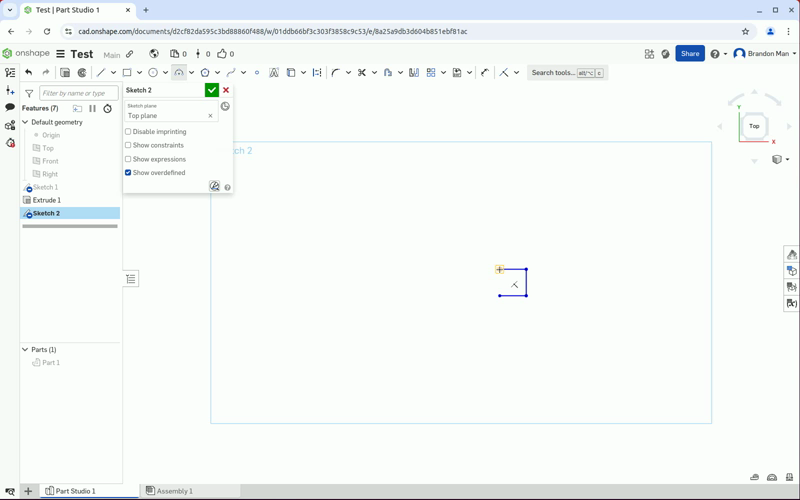
click(499, 269)
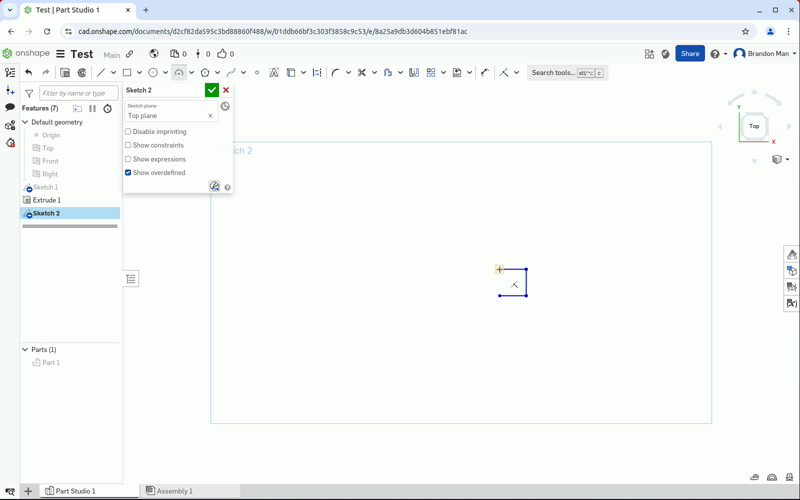
mouse_move(499, 295)
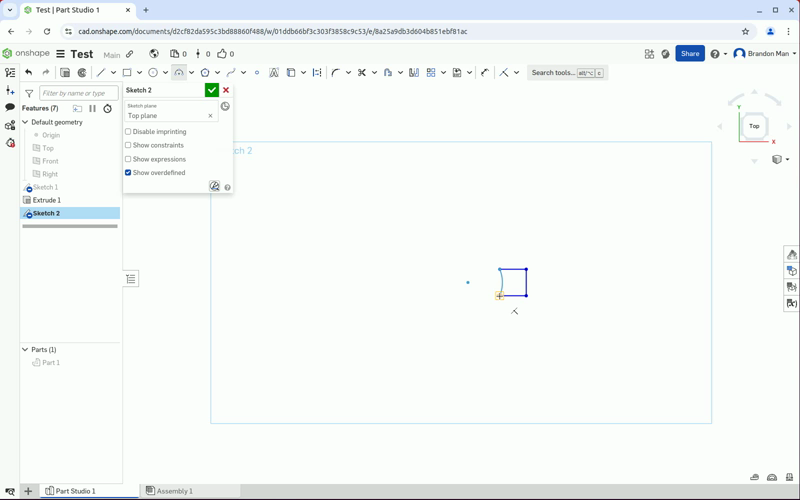
click(499, 295)
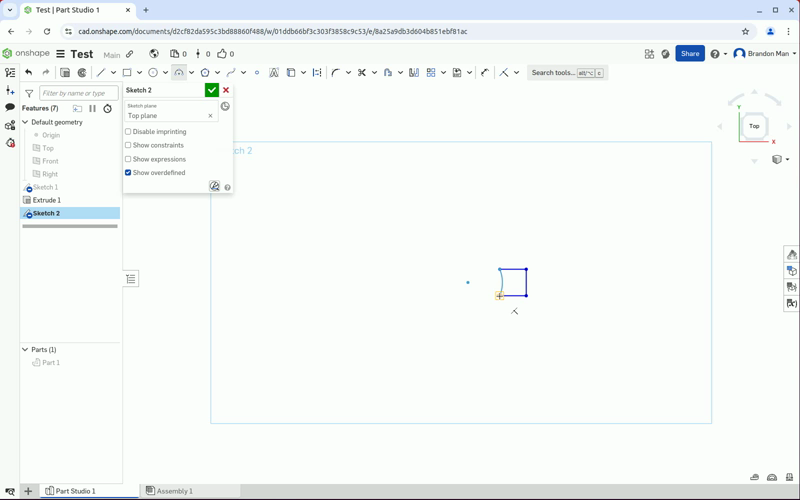
key_down(shift)
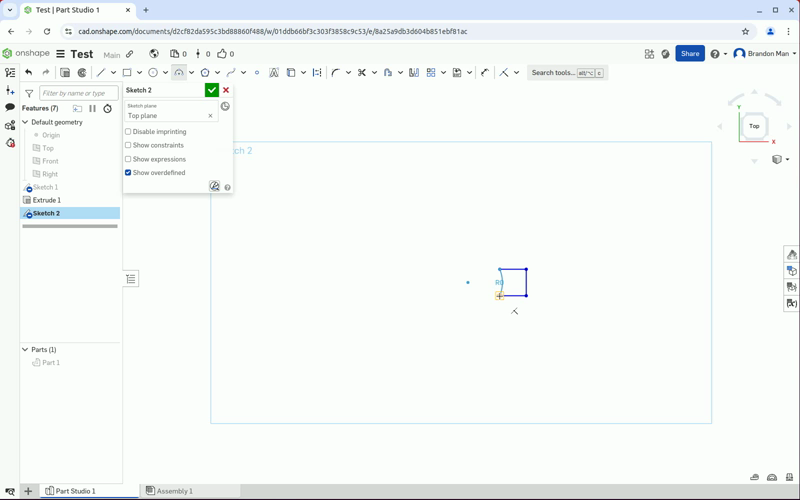
mouse_move(512, 282)
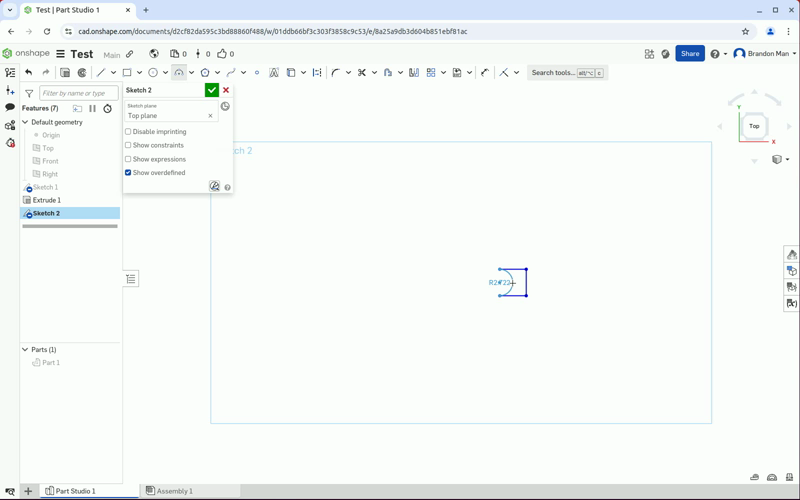
click(512, 282)
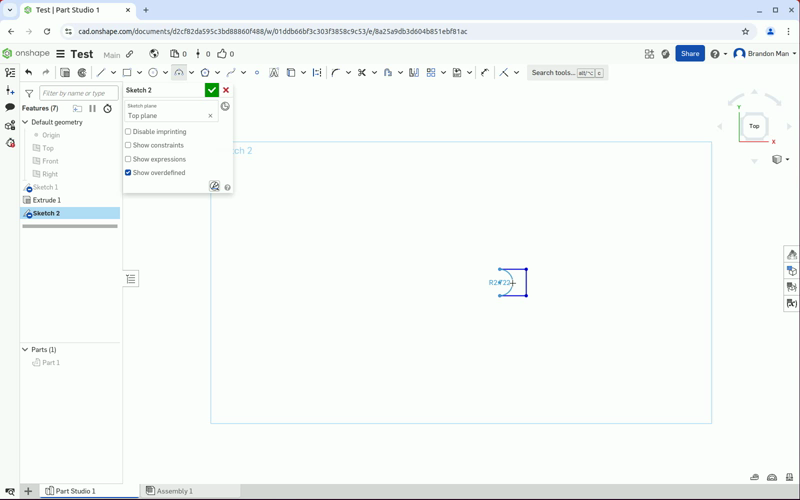
key_up(shift)
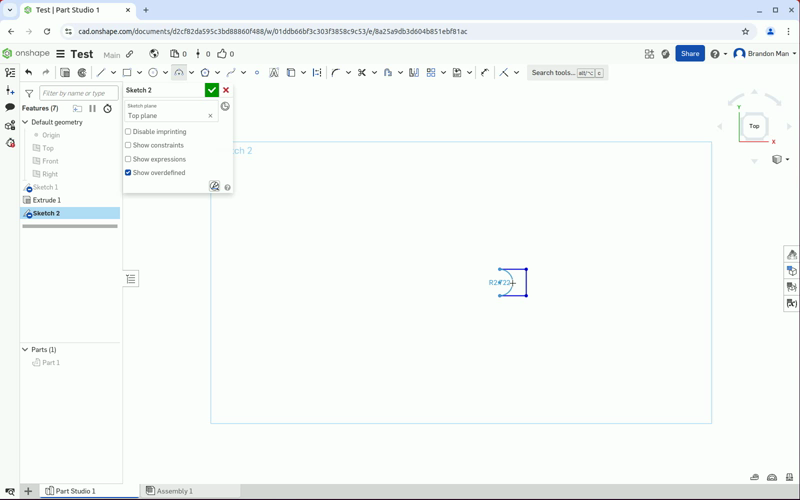
key(esc)
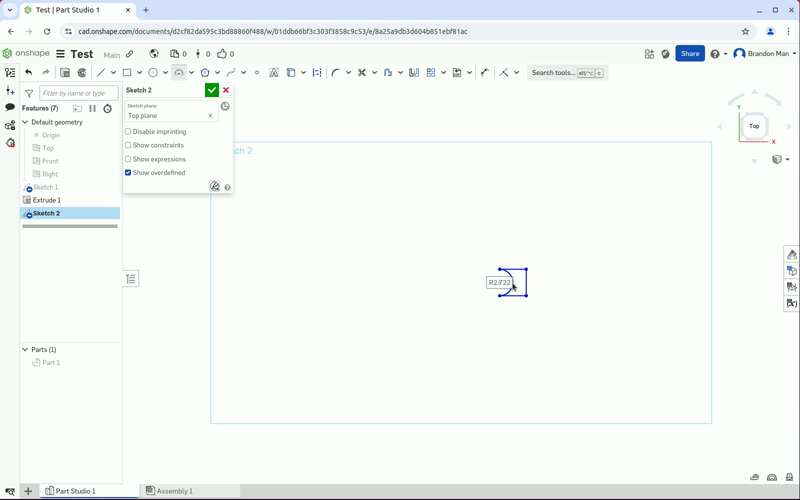
mouse_move(506, 290)
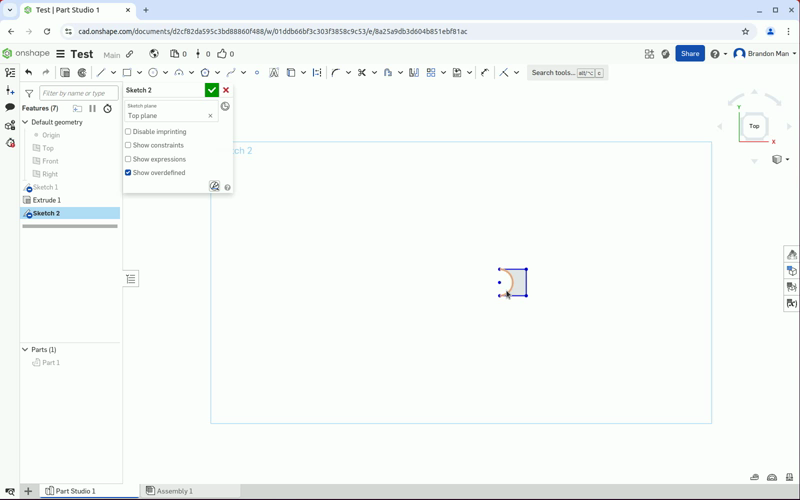
scroll(6)
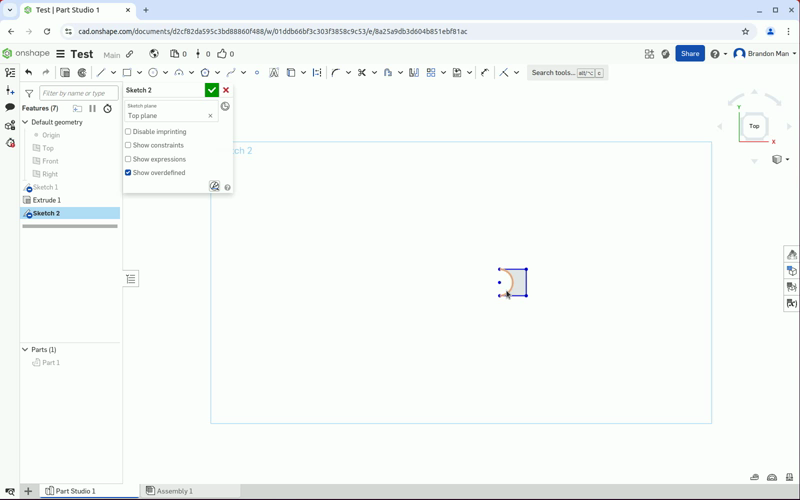
scroll(6)
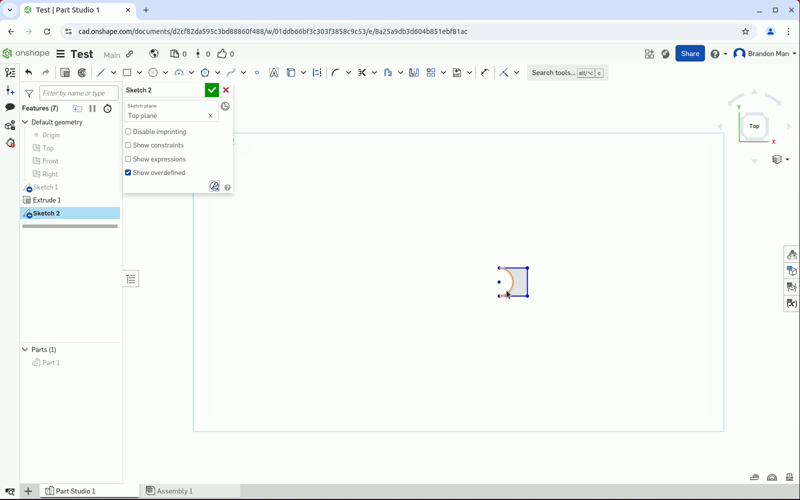
scroll(6)
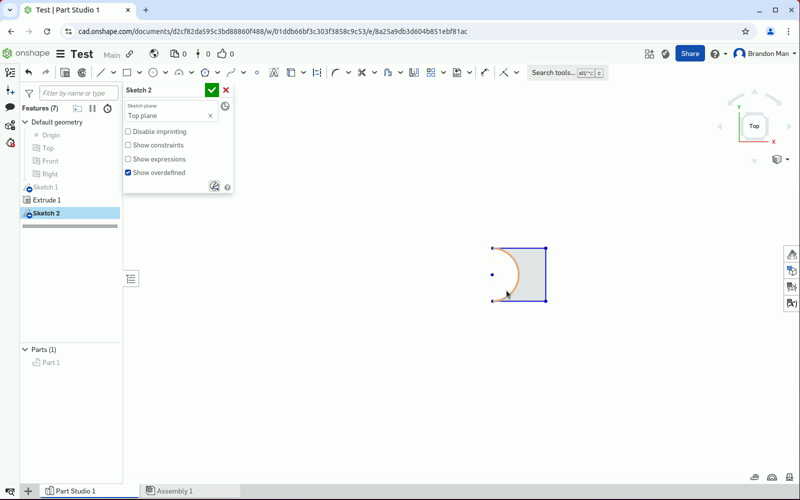
scroll(6)
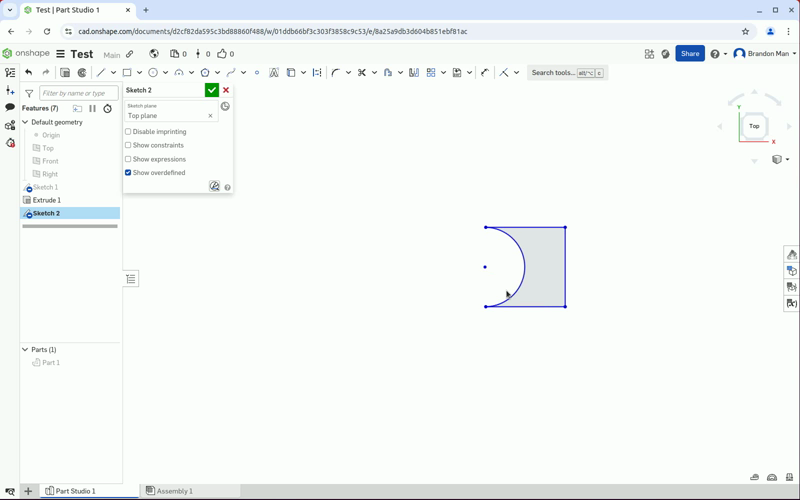
scroll(6)
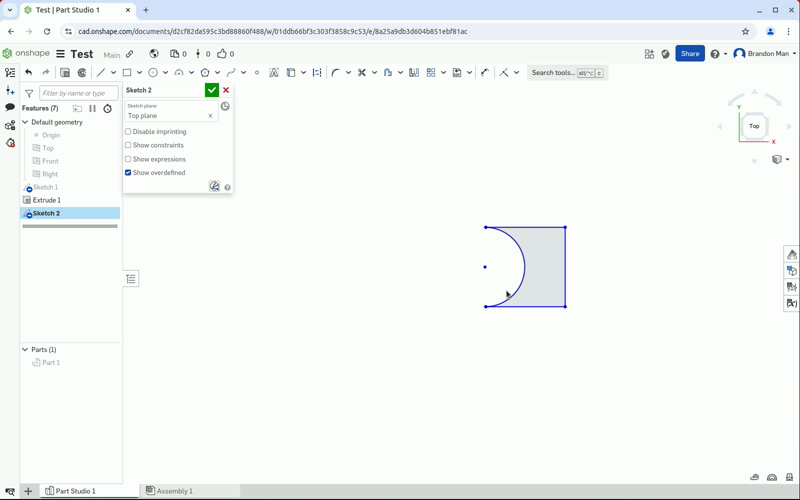
scroll(6)
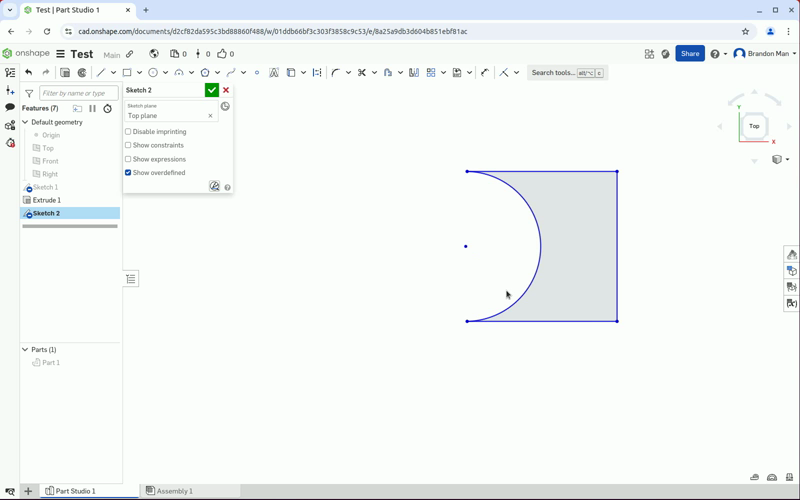
scroll(6)
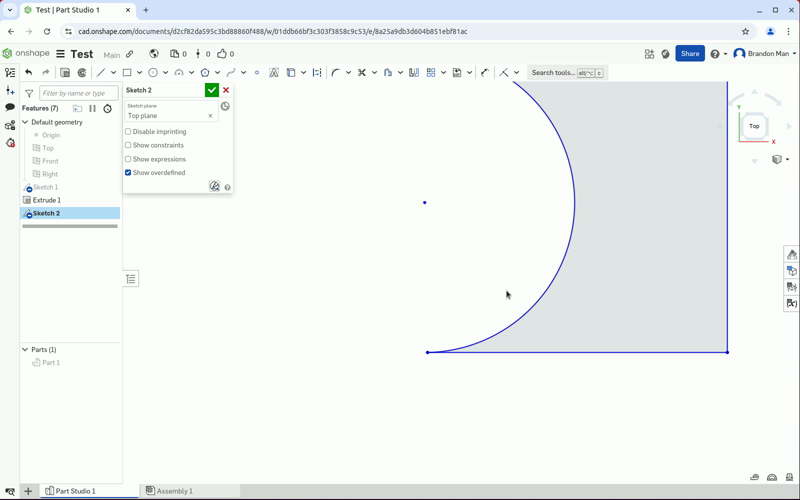
click(506, 290)
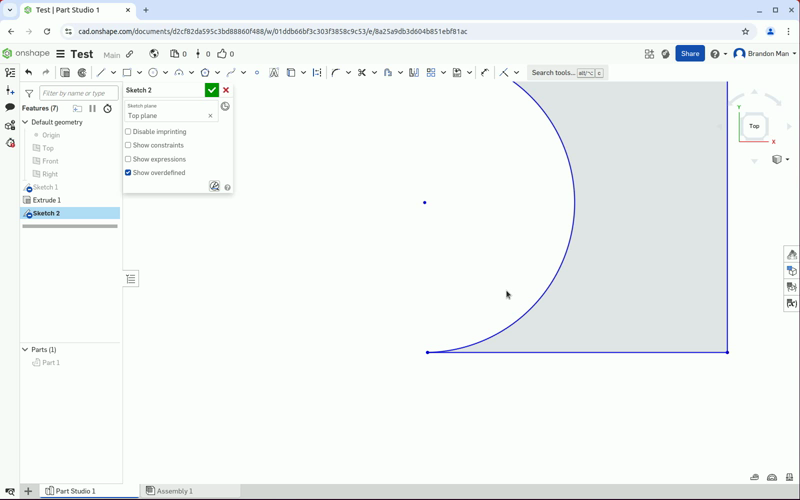
scroll(-6)
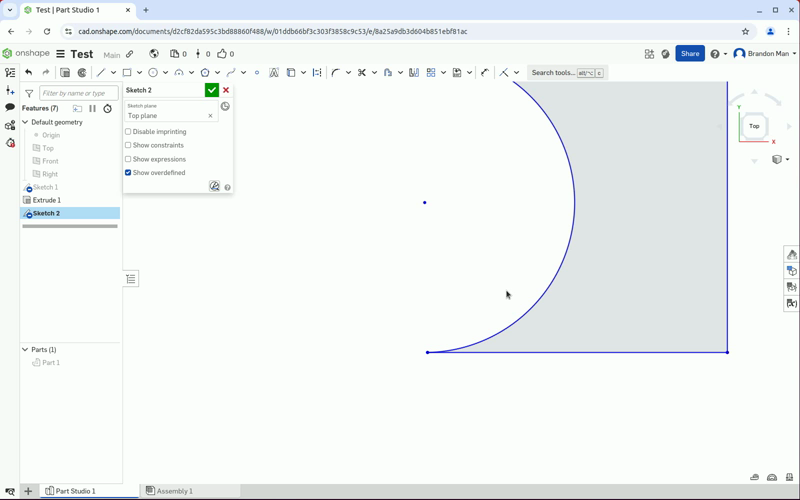
scroll(-6)
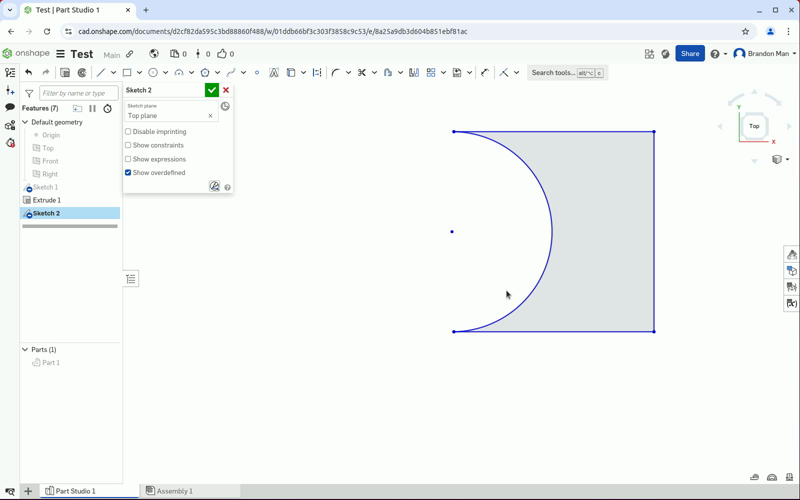
scroll(-6)
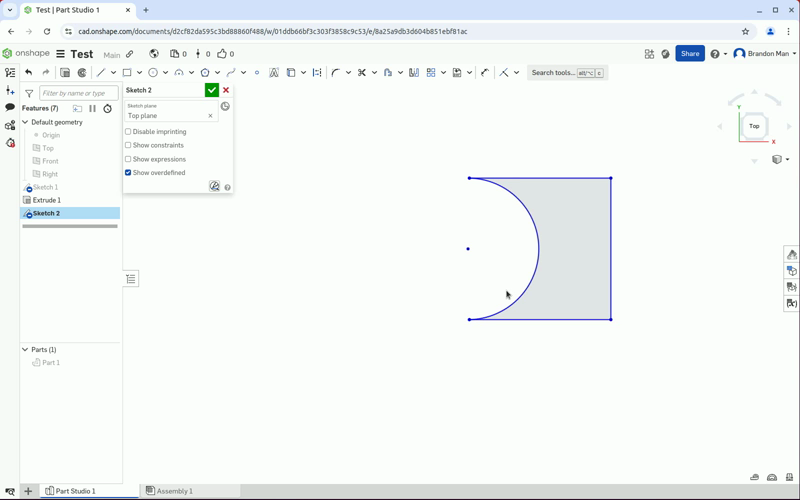
scroll(-6)
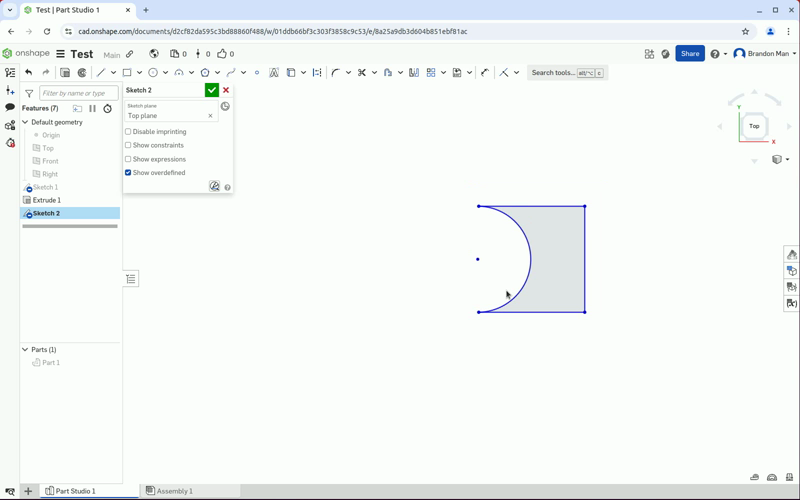
scroll(-6)
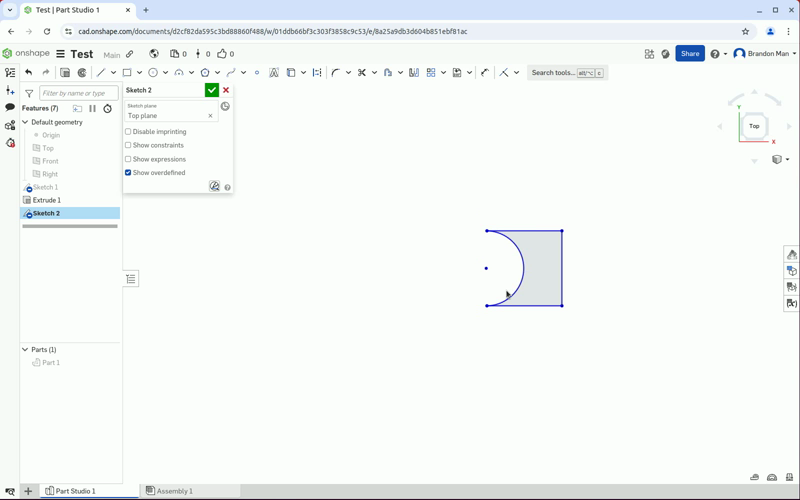
scroll(-6)
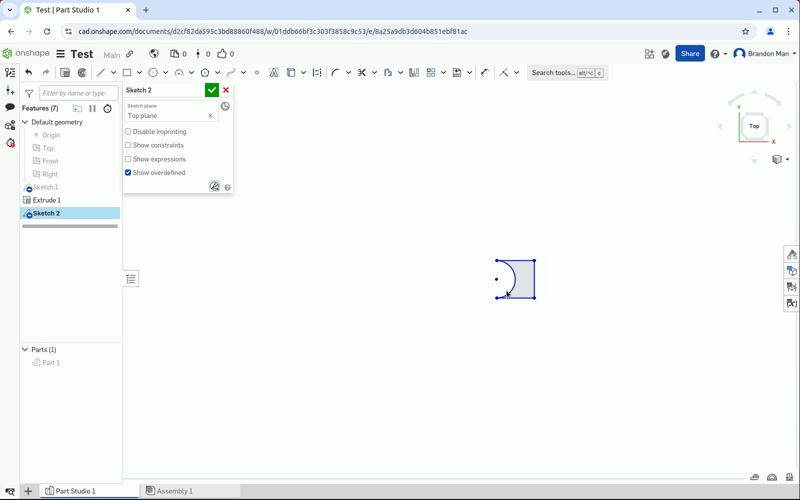
scroll(-6)
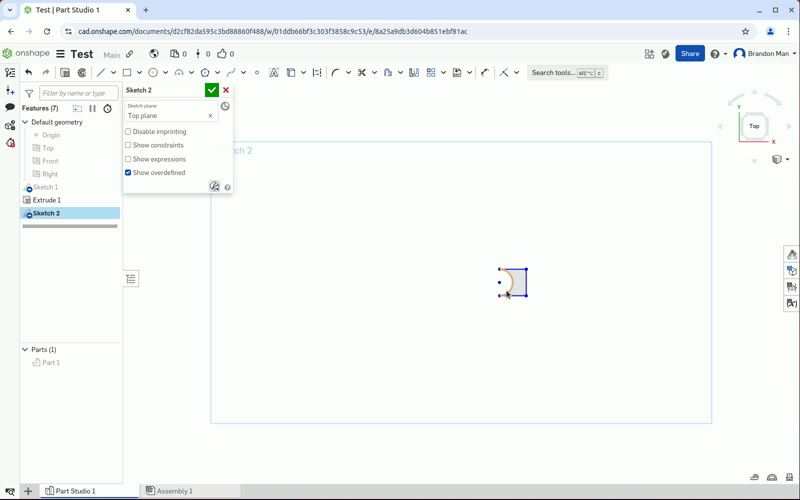
mouse_move(73, 352)
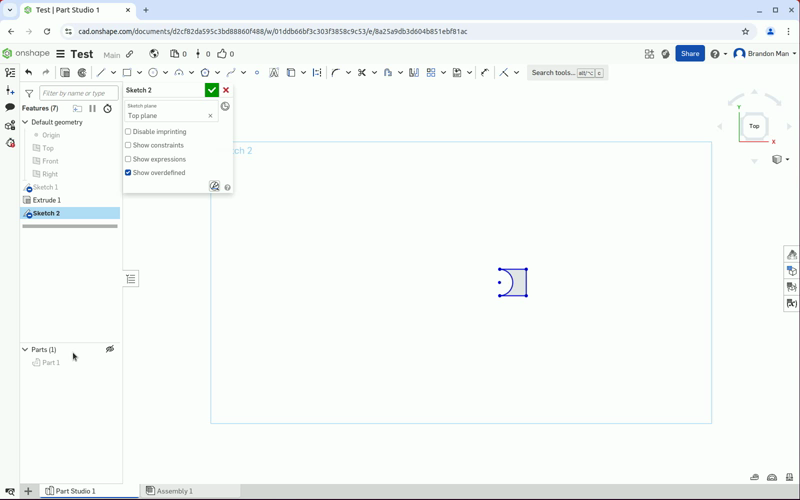
key(shift+y)
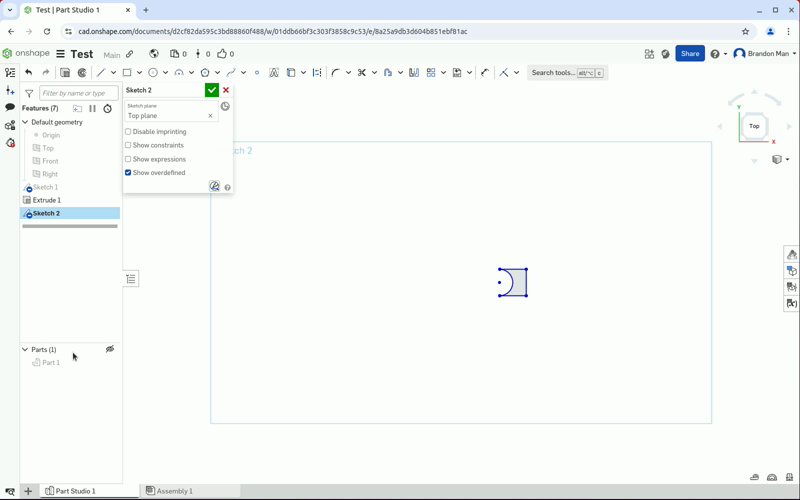
key(shift+e)
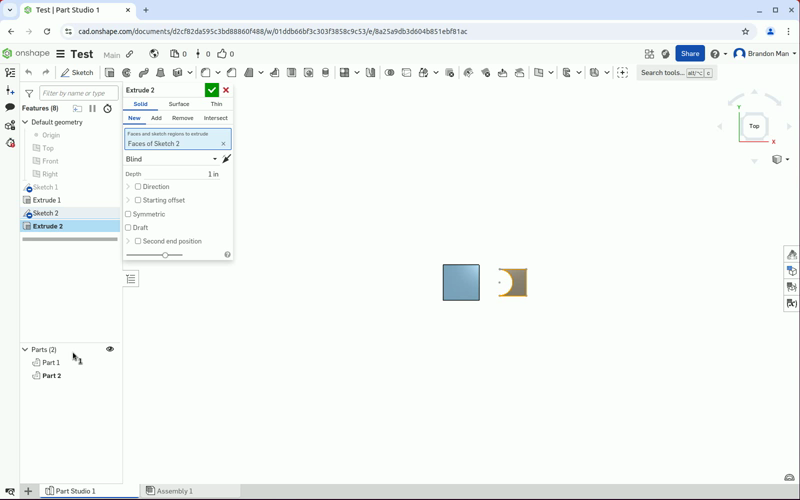
mouse_move(143, 106)
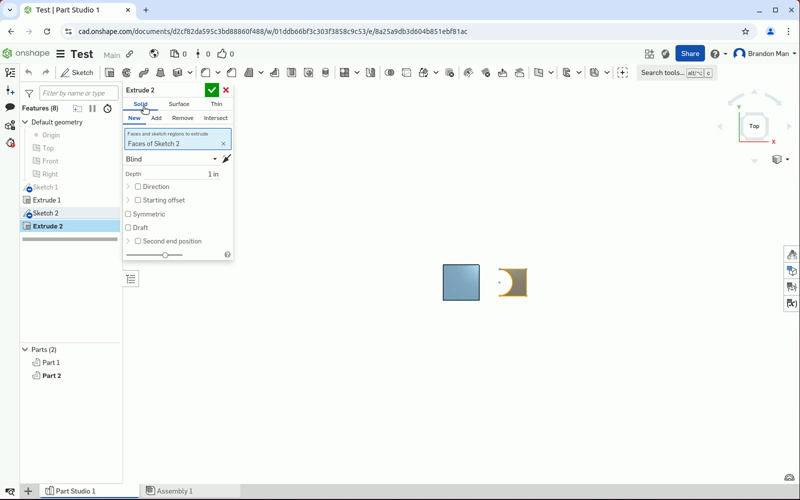
click(143, 106)
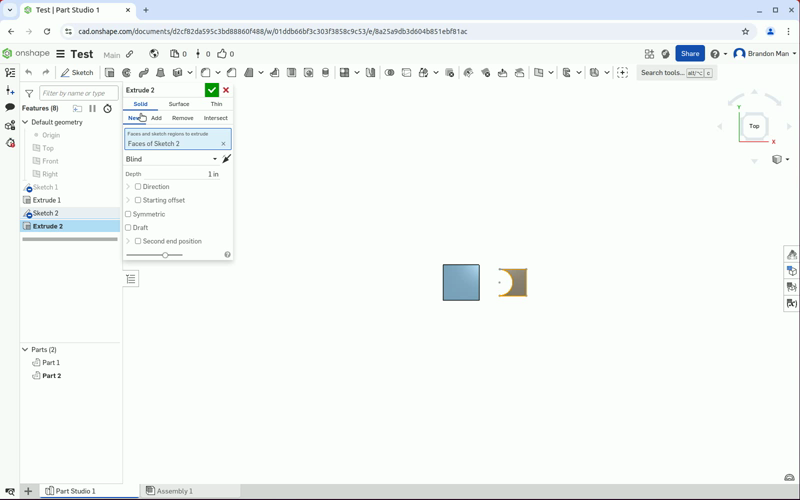
mouse_move(137, 120)
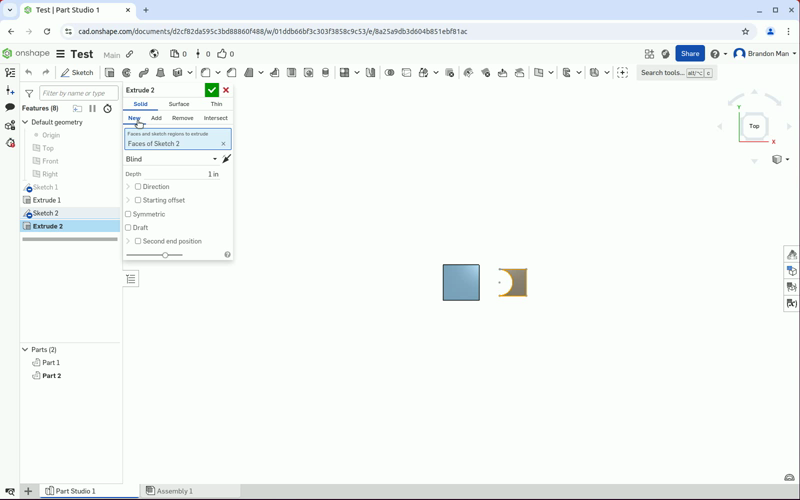
click(137, 120)
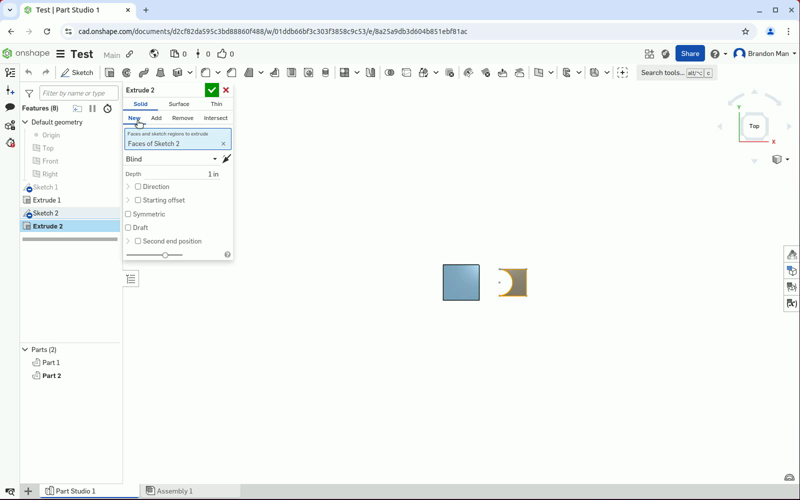
key(tab, 4)
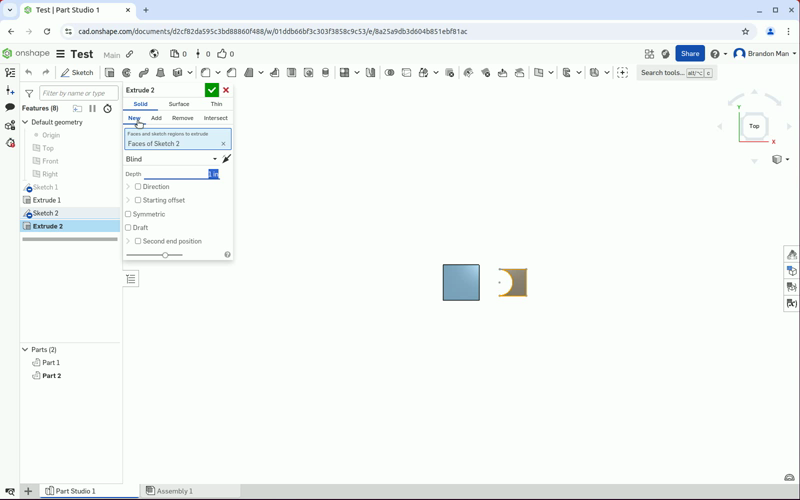
text(-0.963)
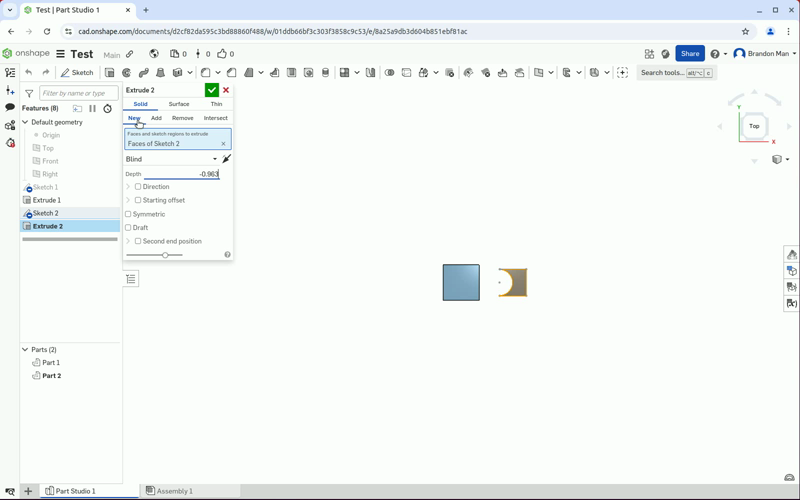
key(enter)
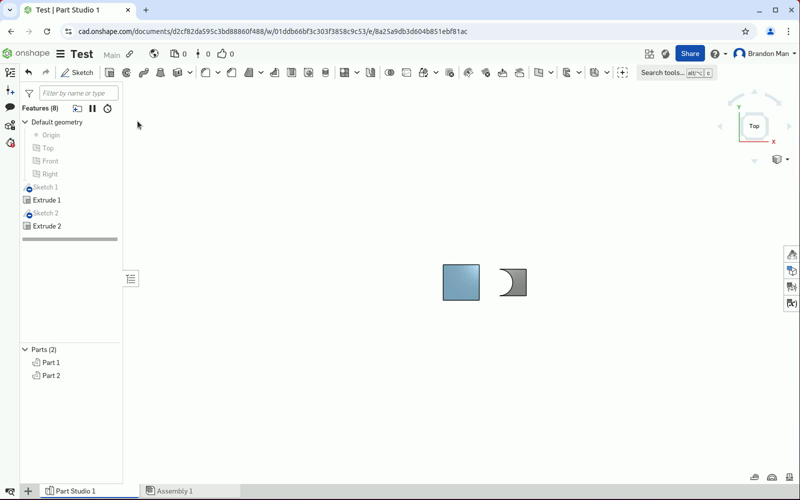
key(shift+h)
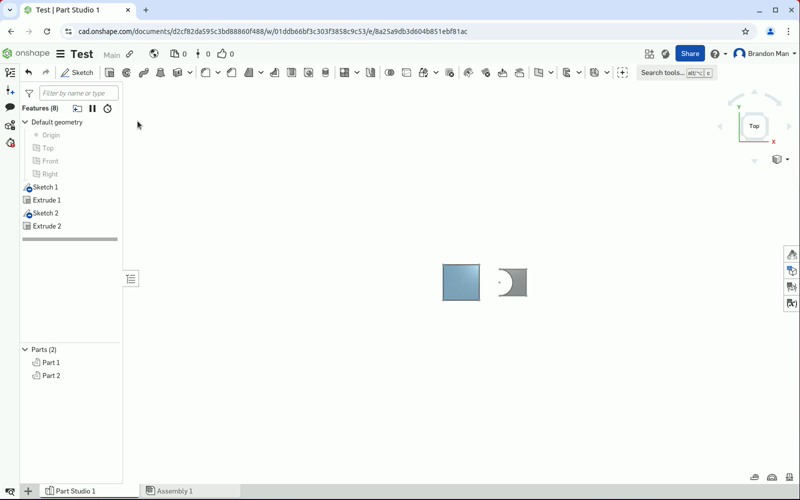
key(shift+h)
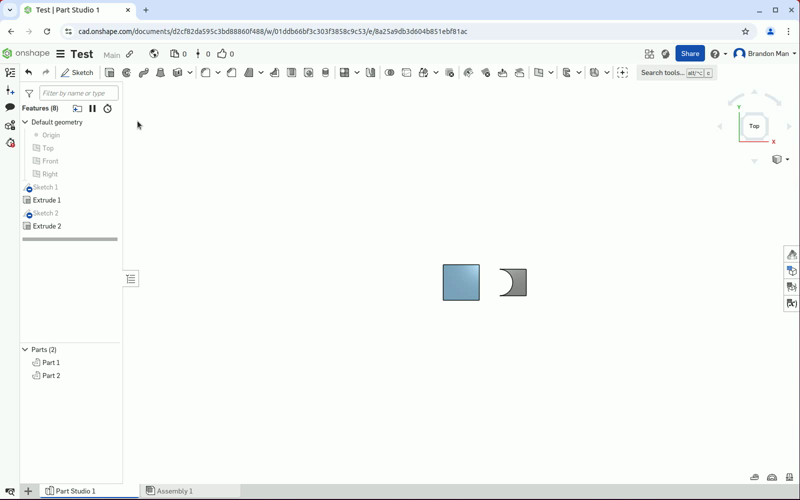
mouse_move(73, 189)
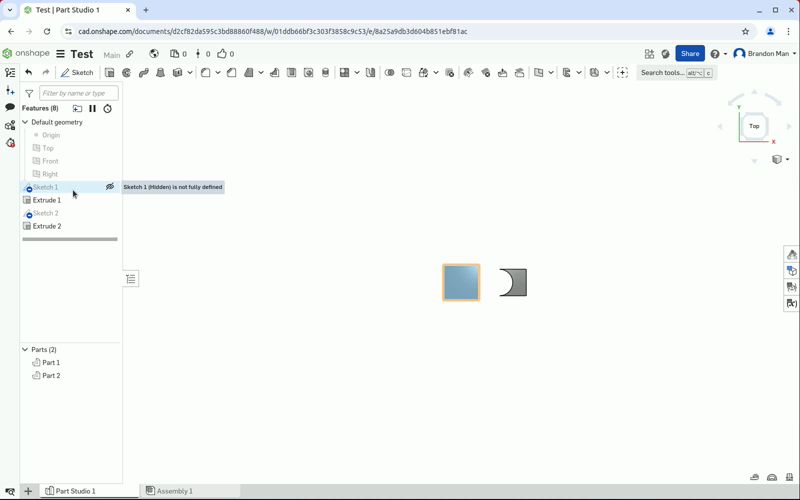
click(73, 189)
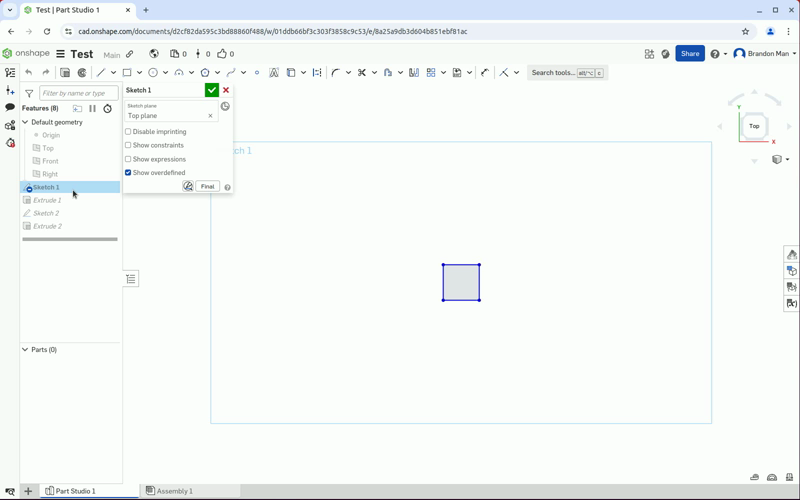
mouse_move(229, 92)
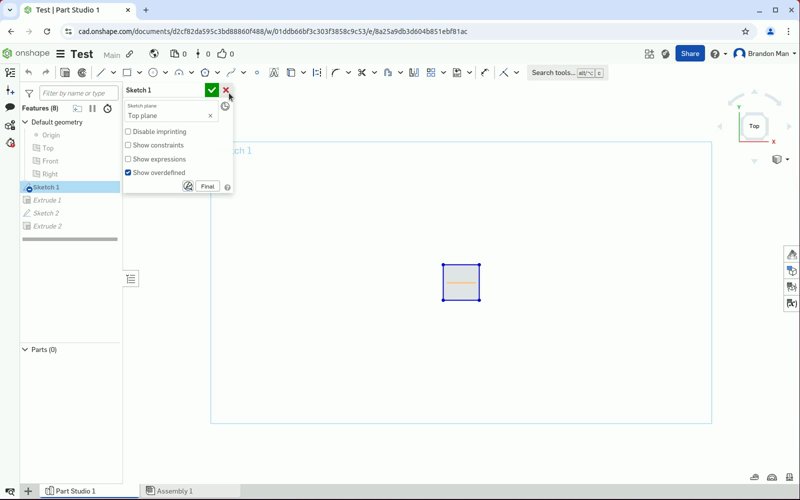
click(229, 92)
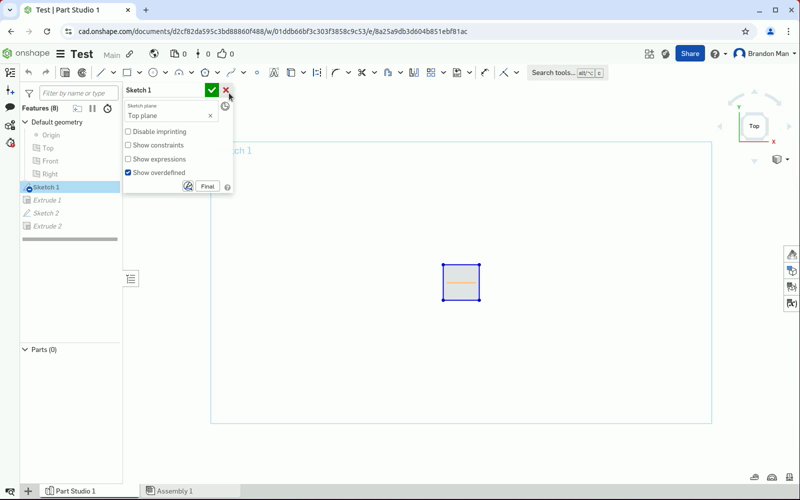
key(shift+s)
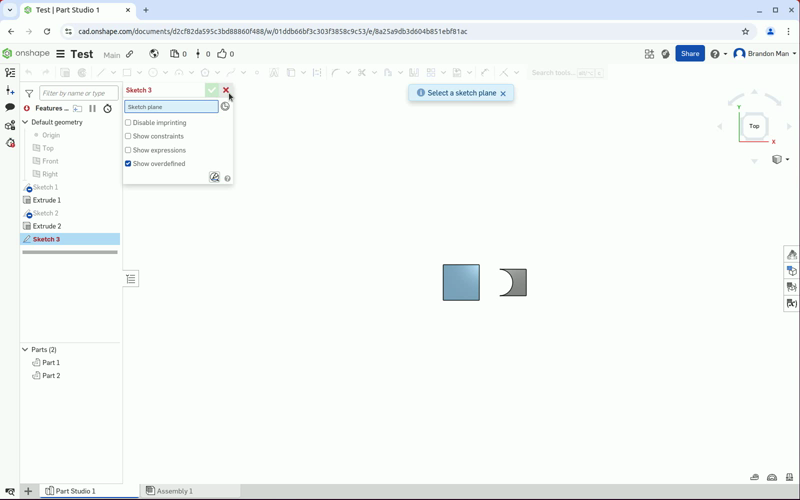
mouse_move(73, 150)
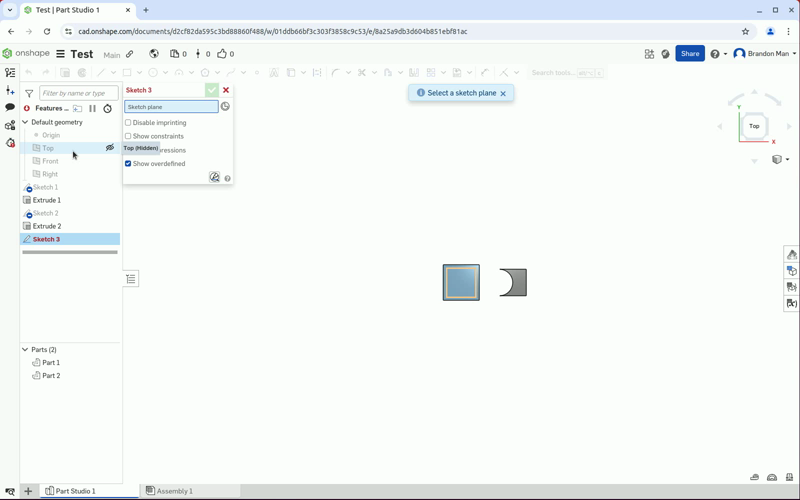
click(73, 150)
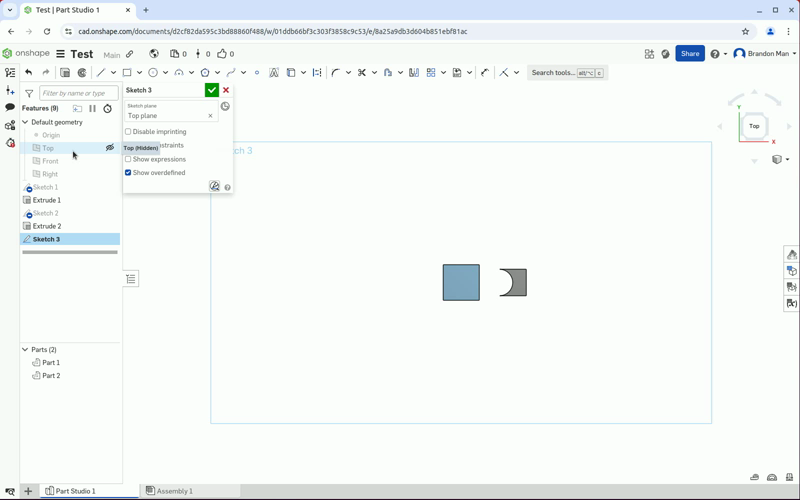
mouse_move(73, 352)
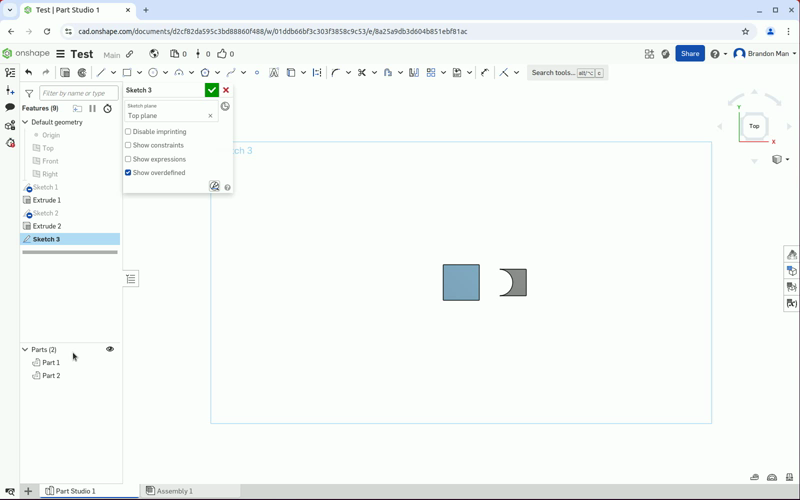
key(y)
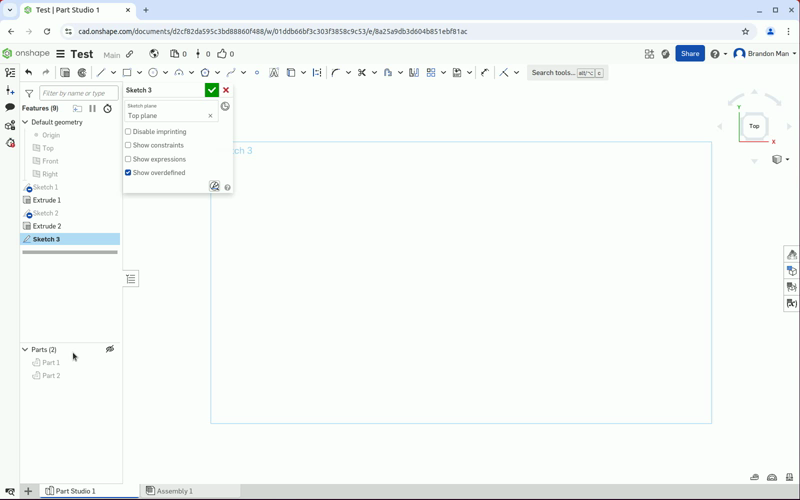
key(l)
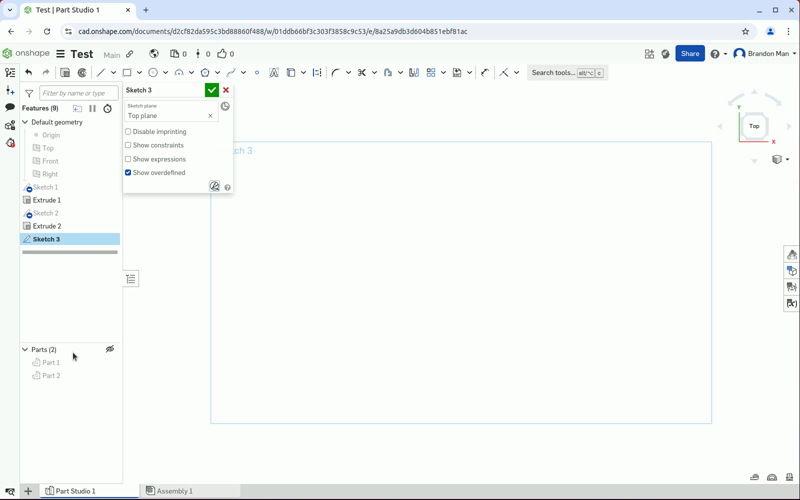
key_down(shift)
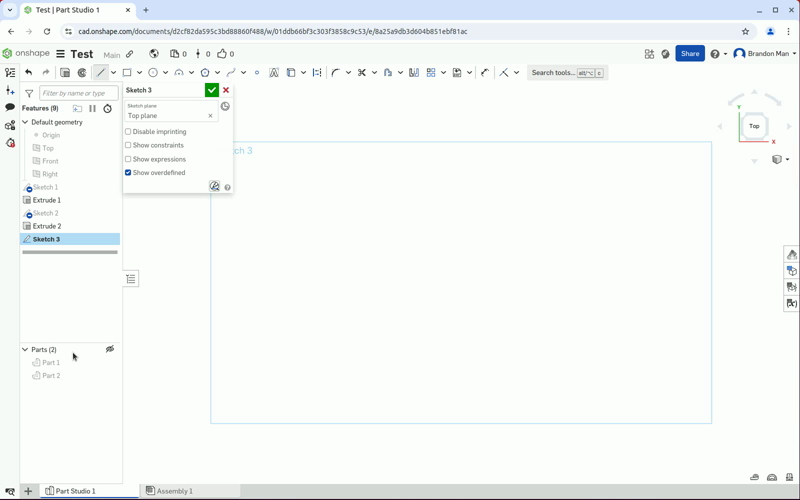
mouse_move(547, 295)
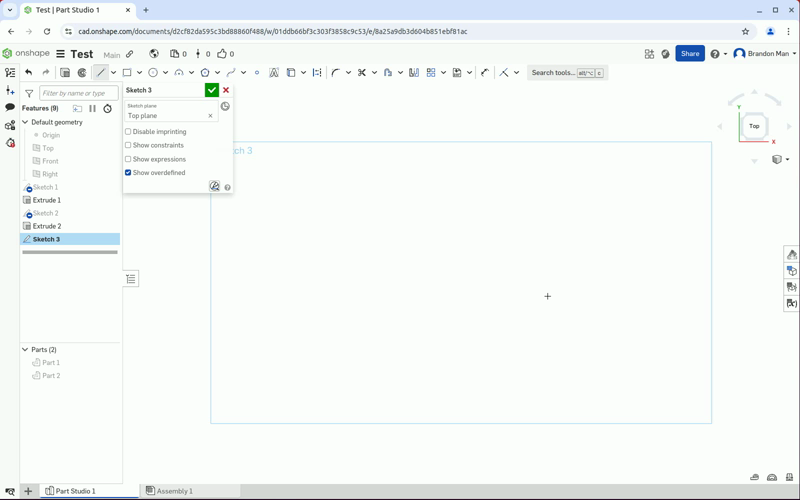
click(547, 295)
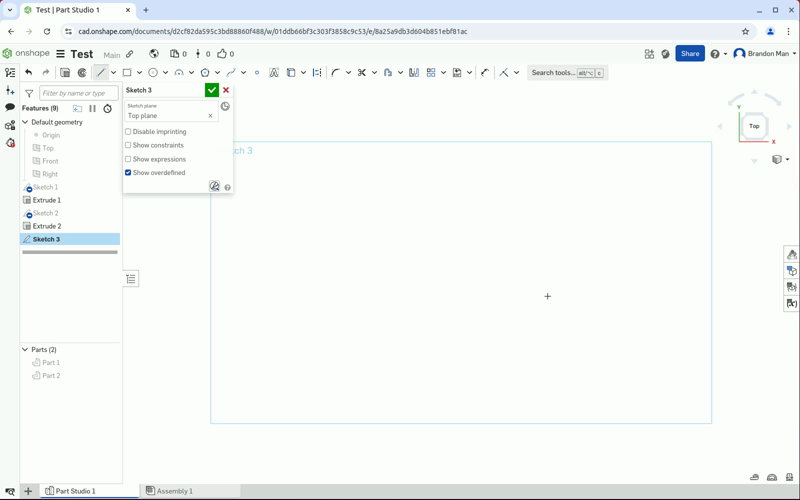
key_up(shift)
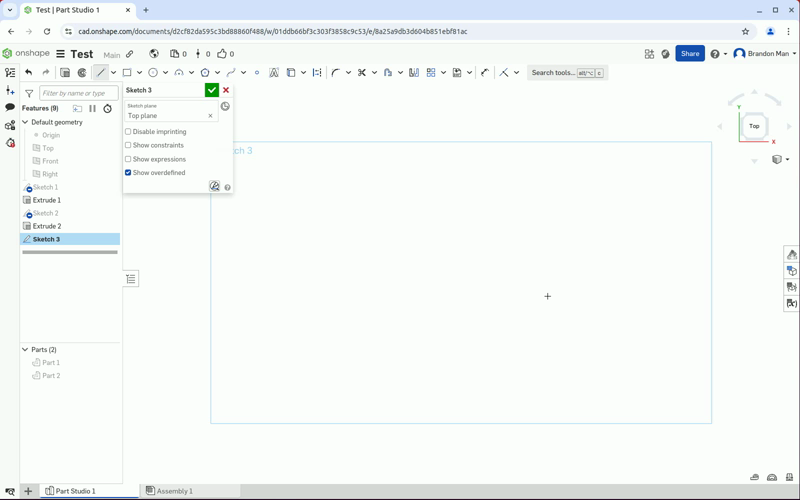
key_down(shift)
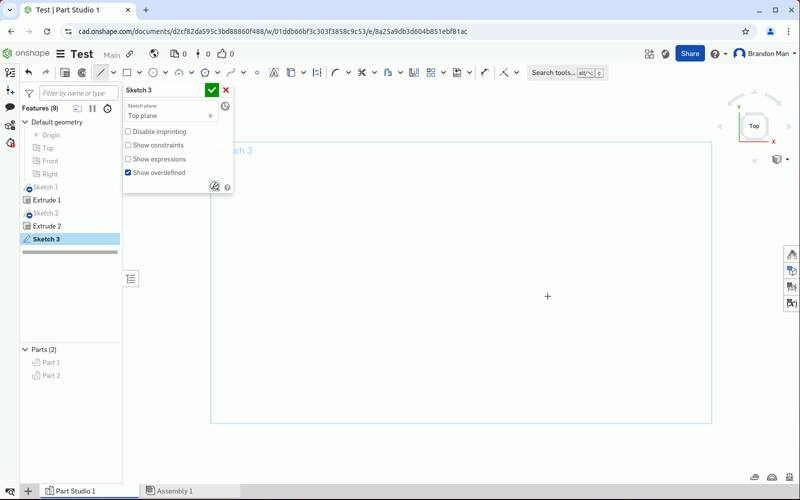
mouse_move(577, 295)
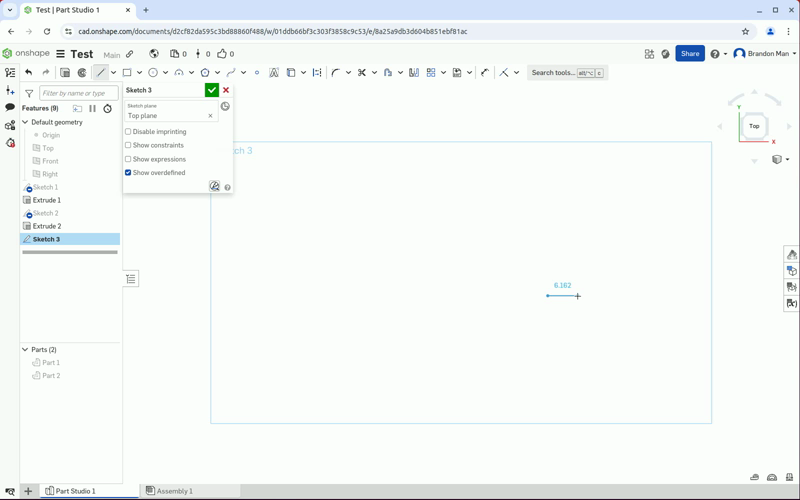
mouse_move(574, 295)
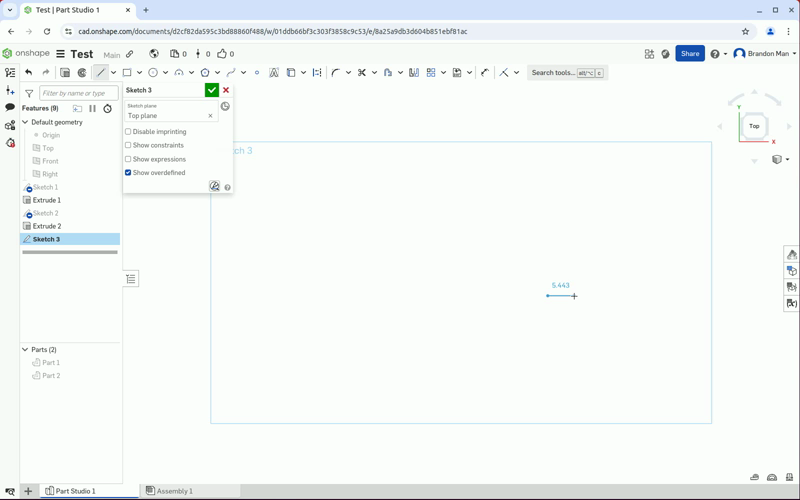
click(574, 295)
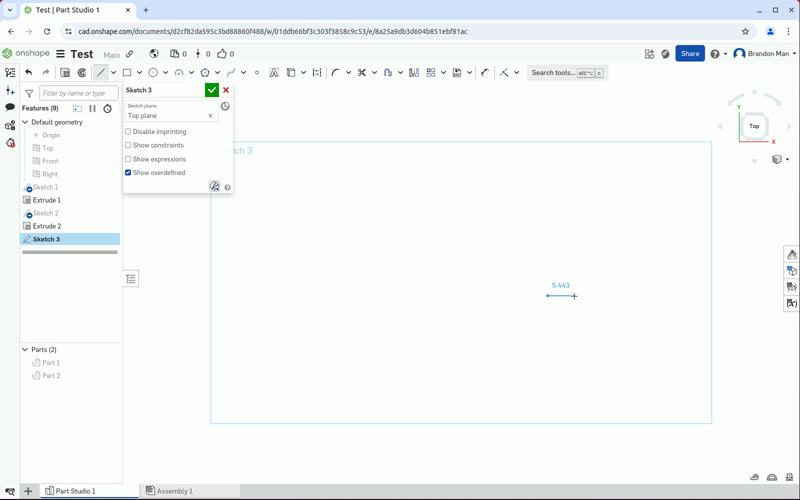
key_up(shift)
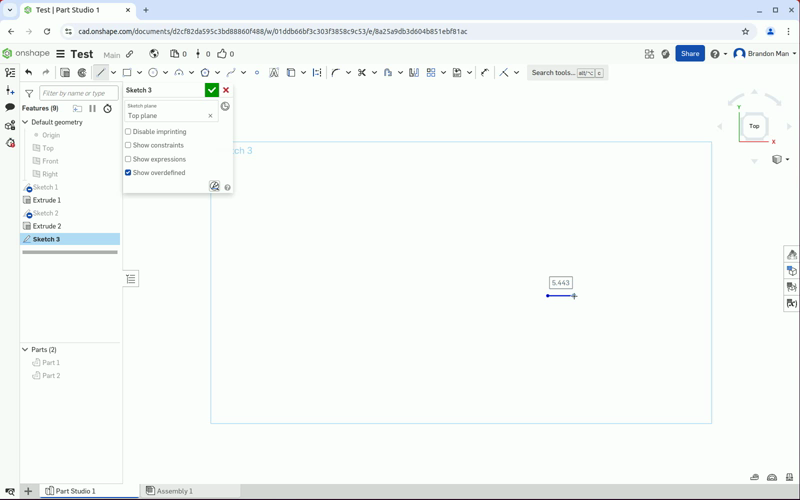
key_down(shift)
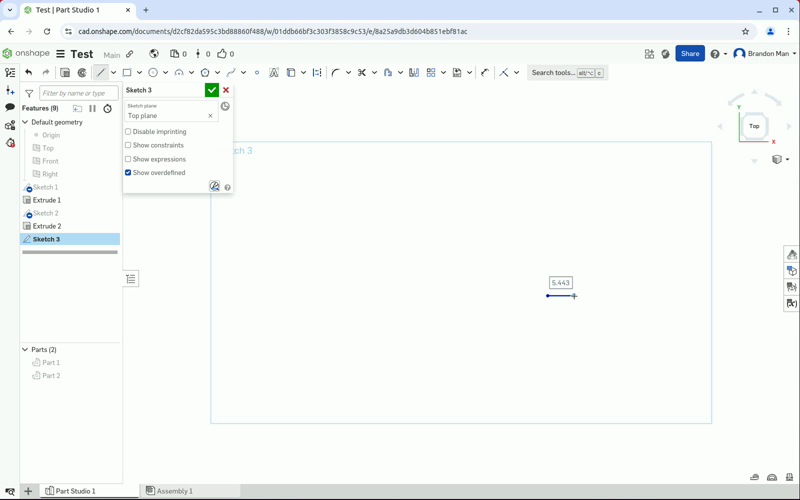
mouse_move(589, 295)
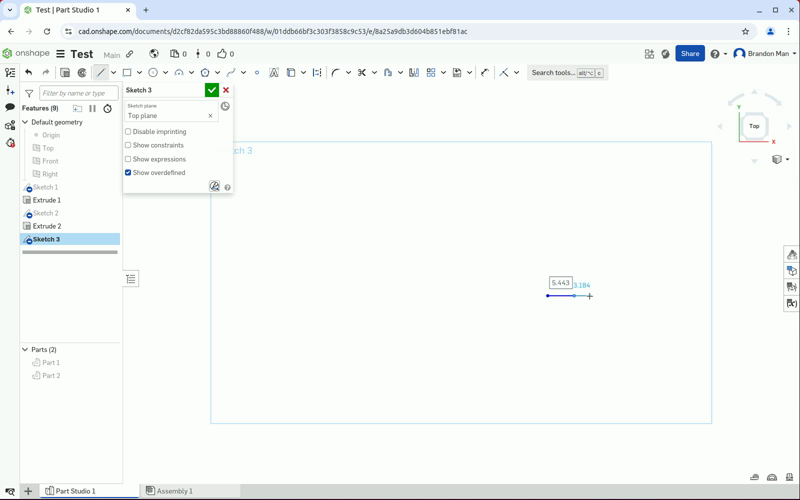
mouse_move(574, 269)
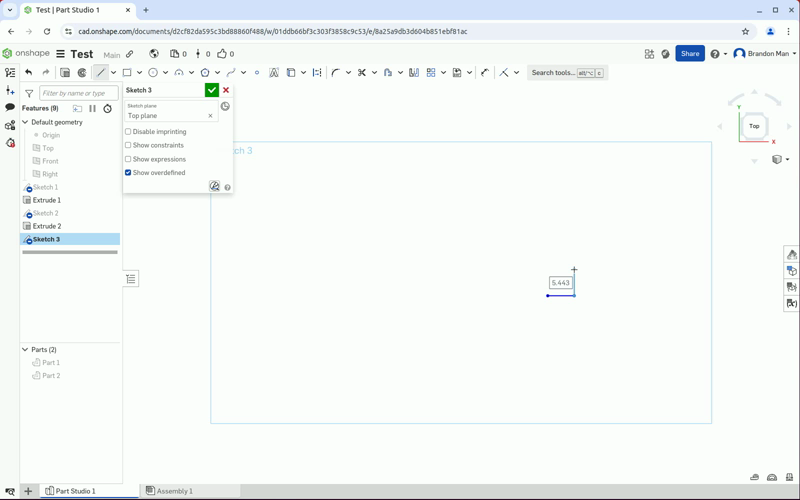
click(574, 269)
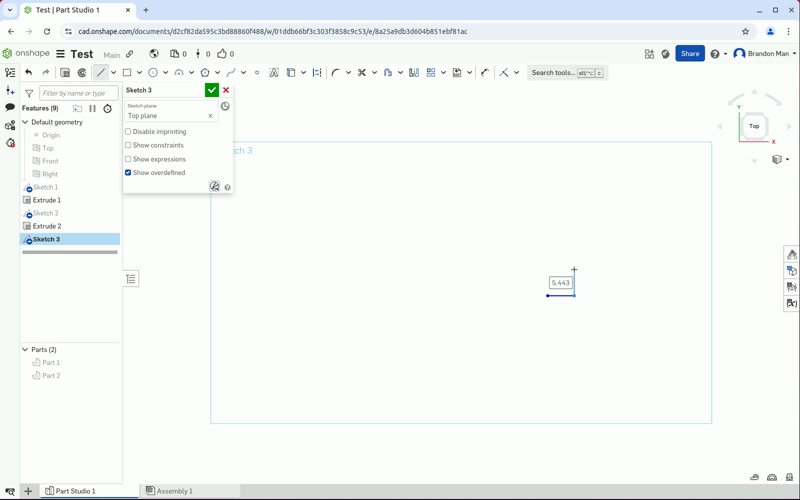
key_up(shift)
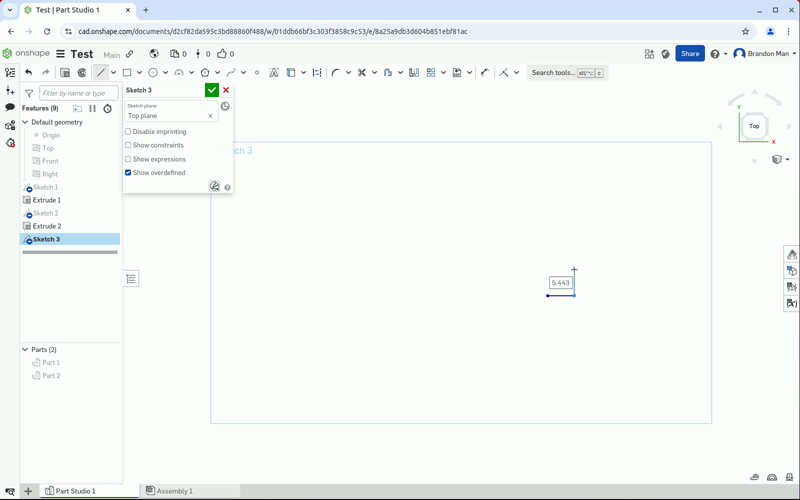
key_down(shift)
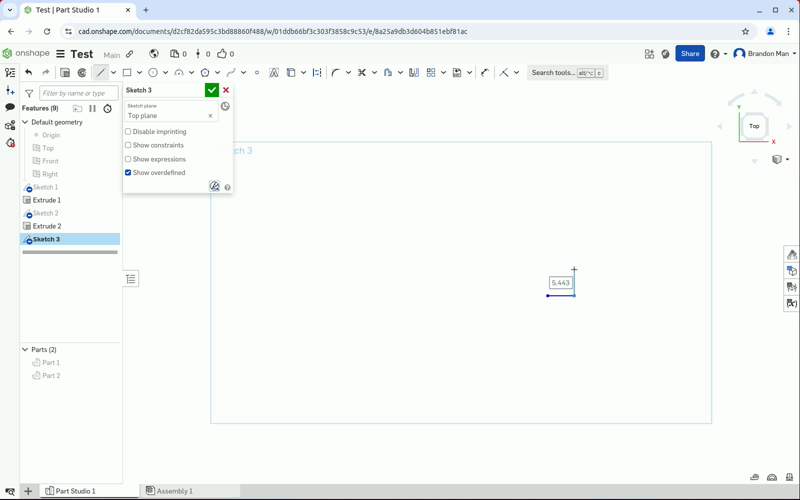
mouse_move(589, 269)
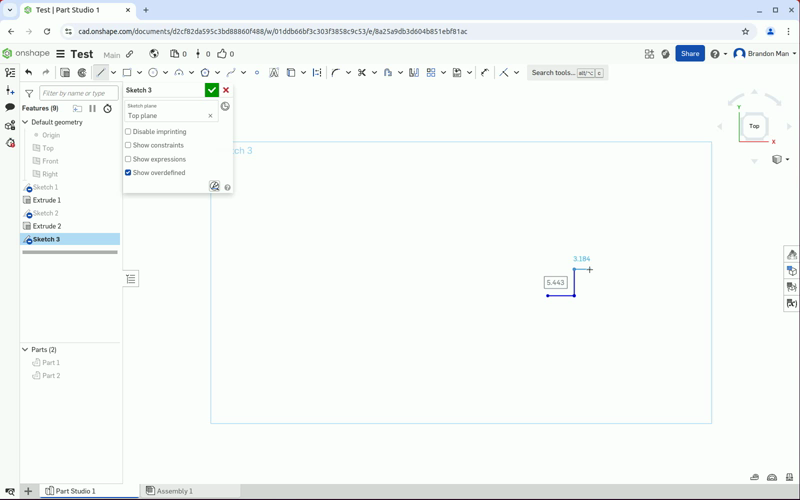
mouse_move(547, 269)
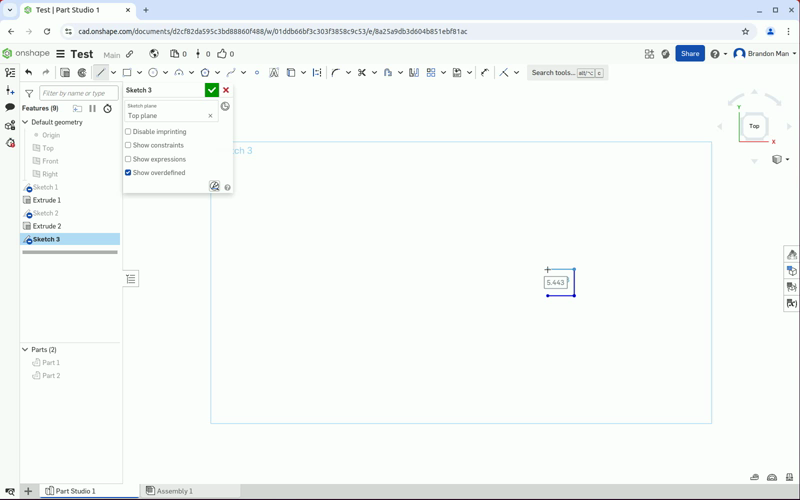
click(547, 269)
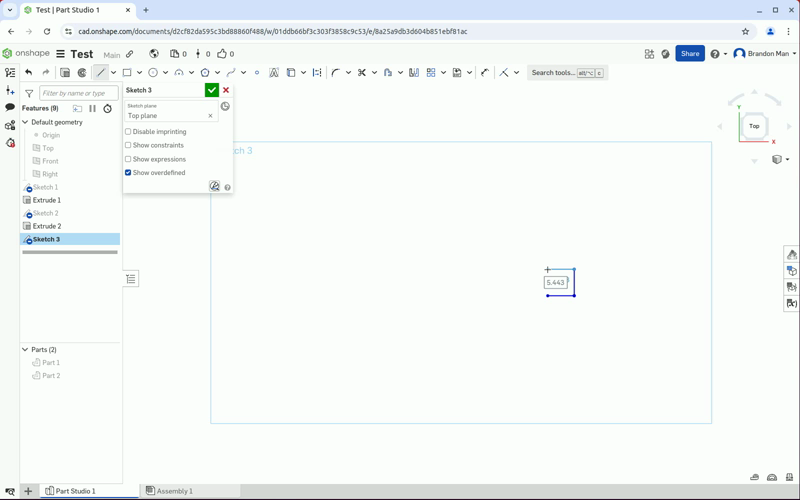
key_up(shift)
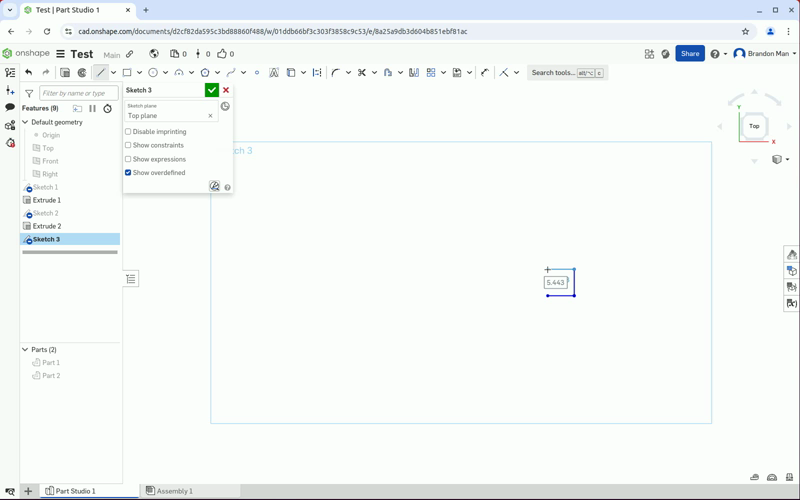
mouse_move(577, 269)
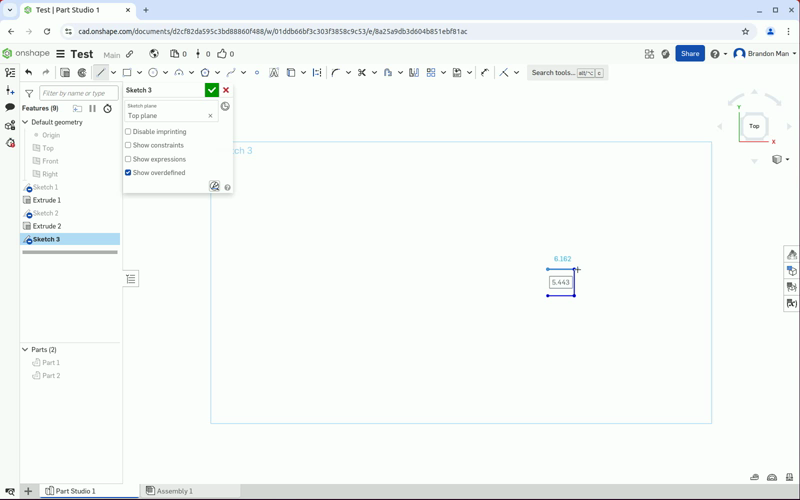
key_down(shift)
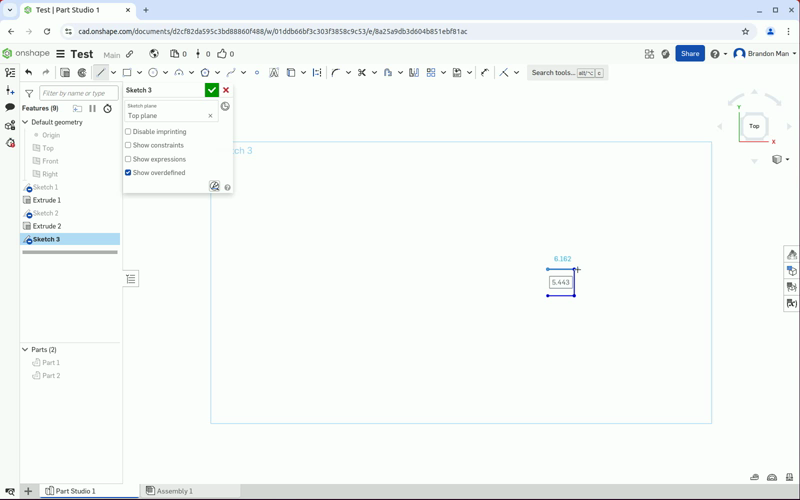
mouse_move(547, 295)
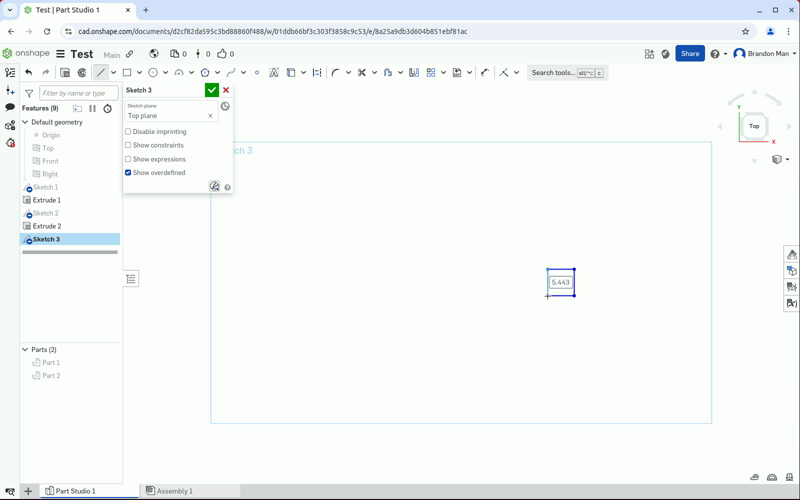
key_up(shift)
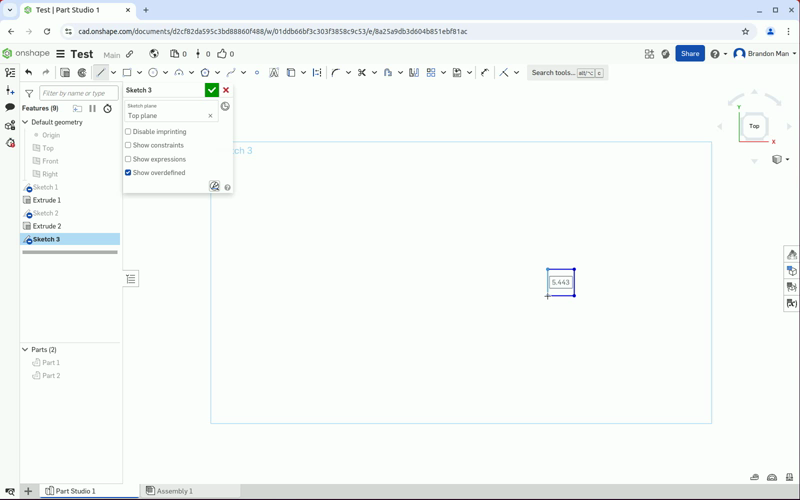
click(547, 295)
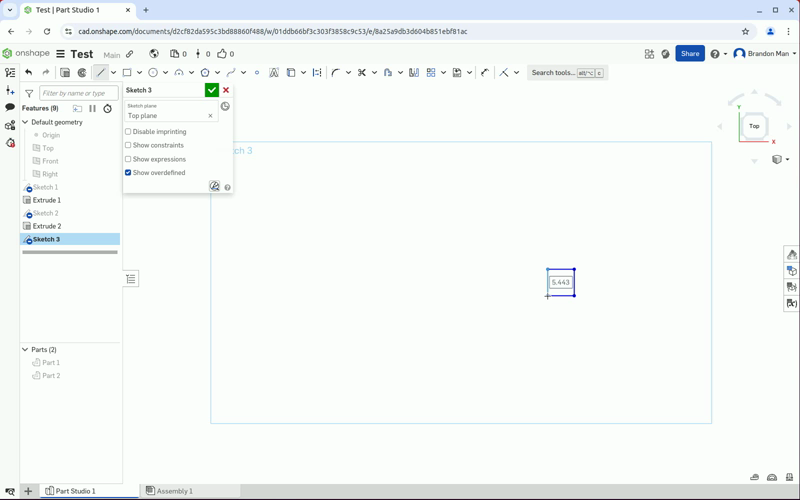
key(esc)
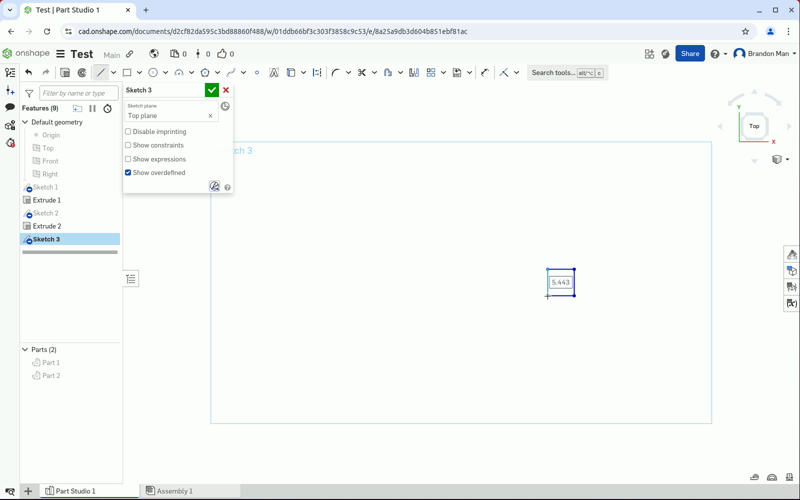
key(c)
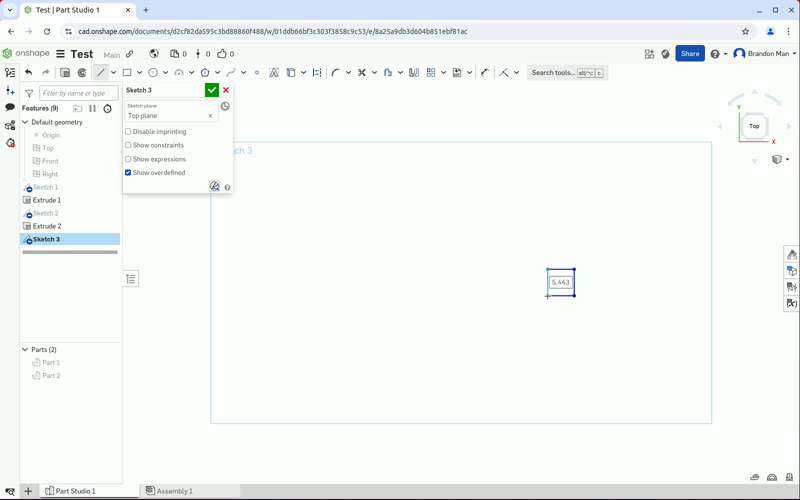
key_down(shift)
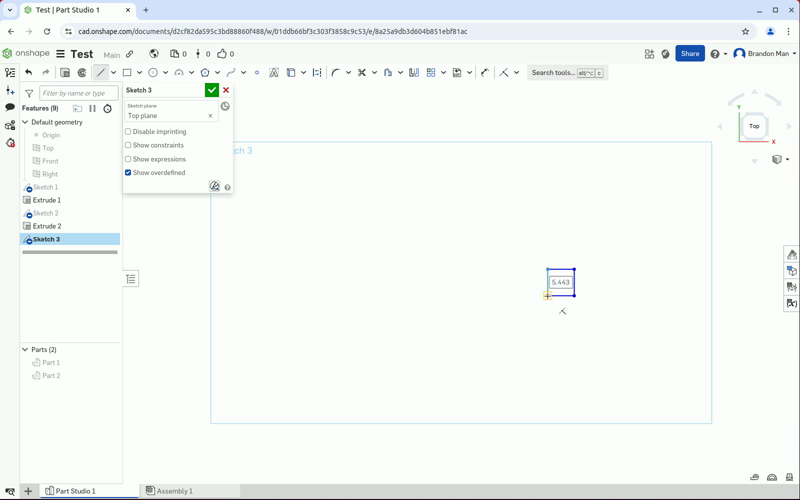
mouse_move(561, 282)
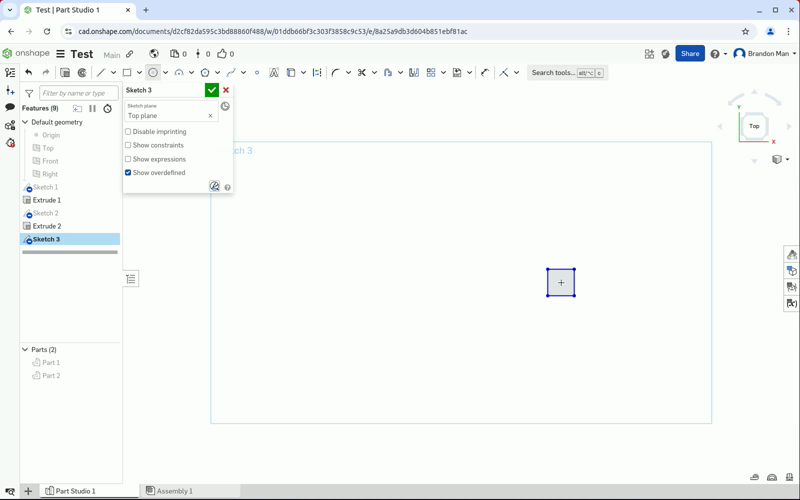
click(561, 282)
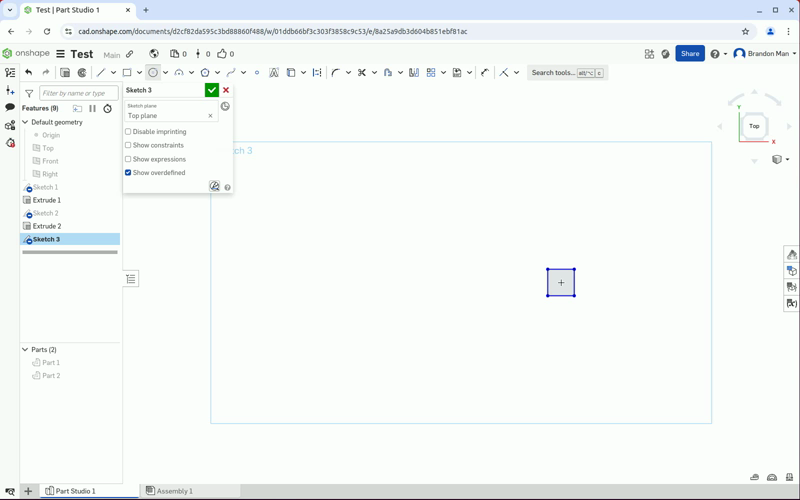
key_up(shift)
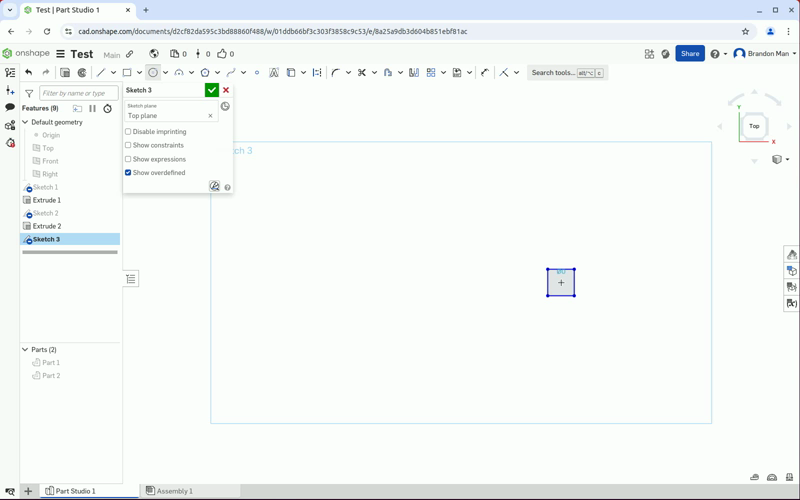
mouse_move(569, 282)
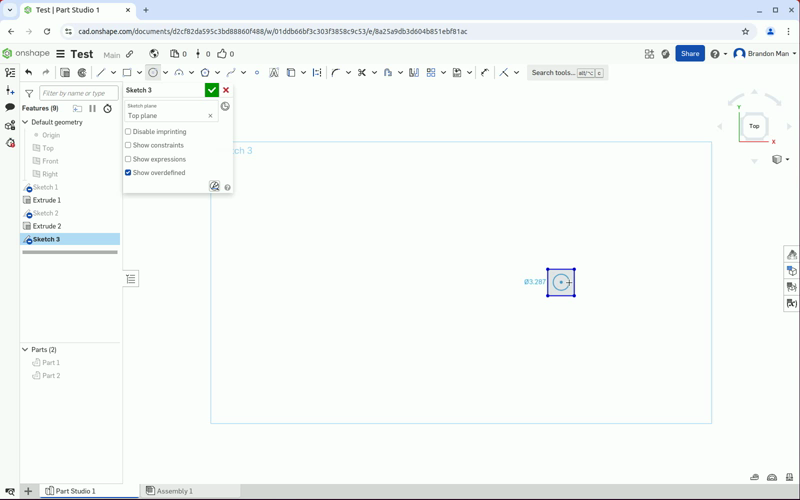
click(569, 282)
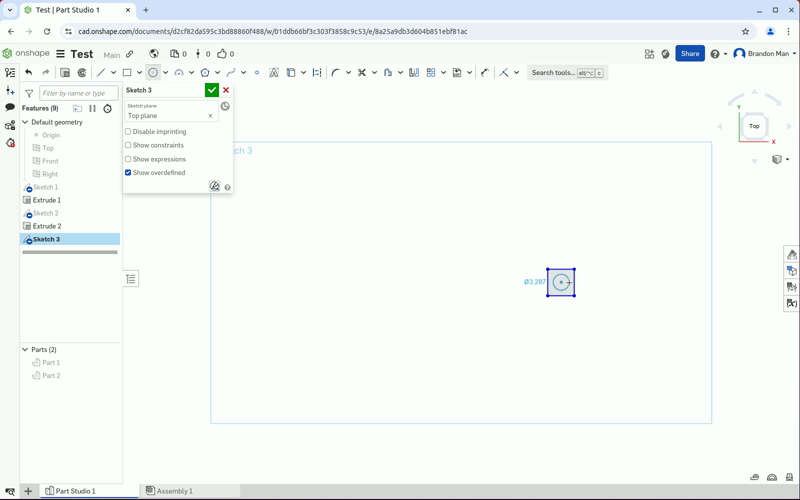
key(esc)
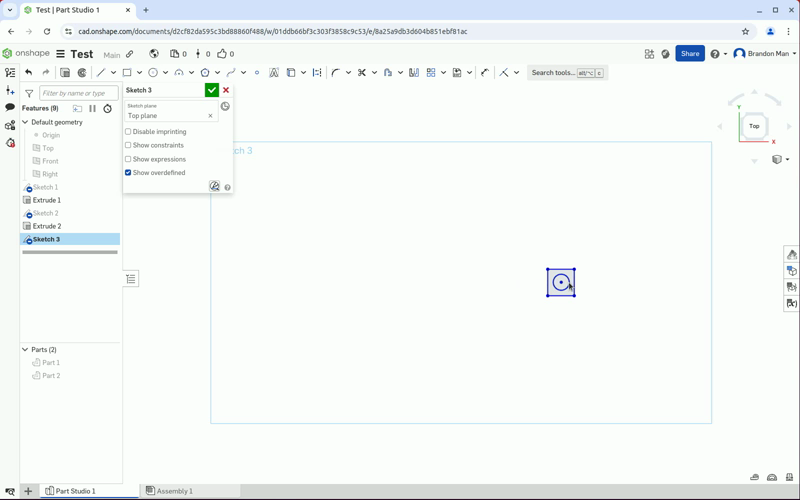
mouse_move(557, 290)
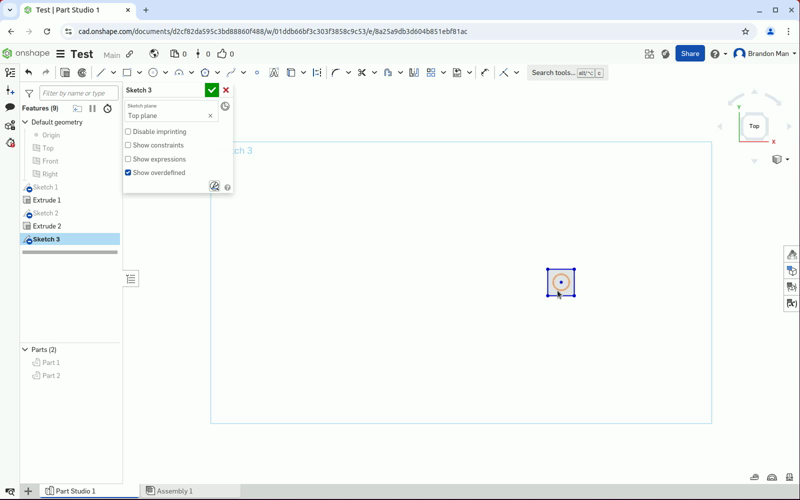
scroll(6)
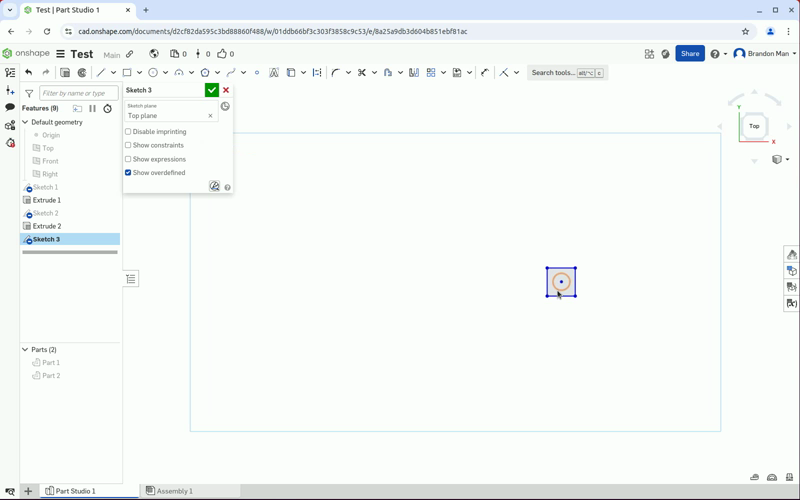
scroll(6)
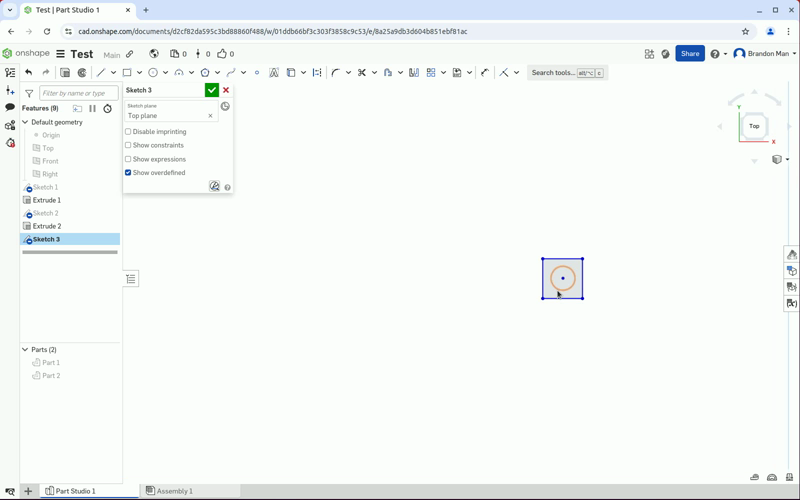
scroll(6)
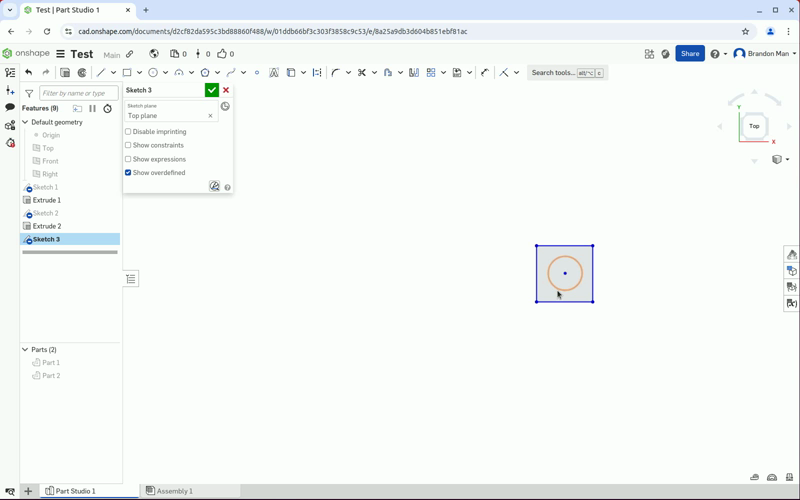
scroll(6)
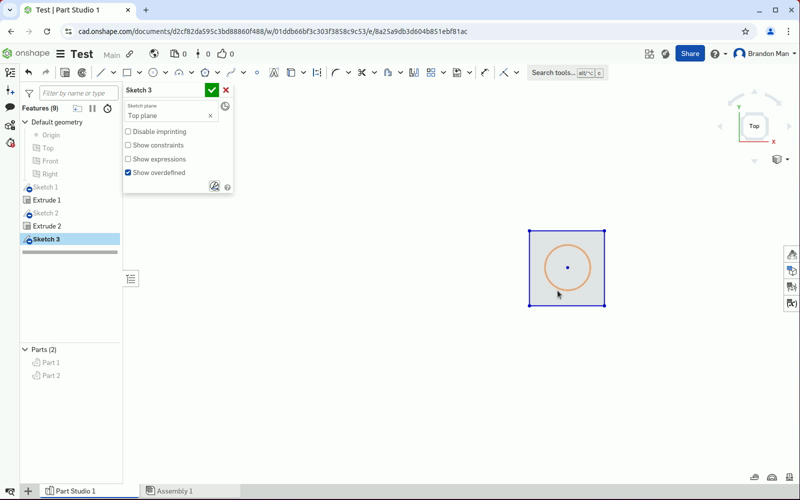
scroll(6)
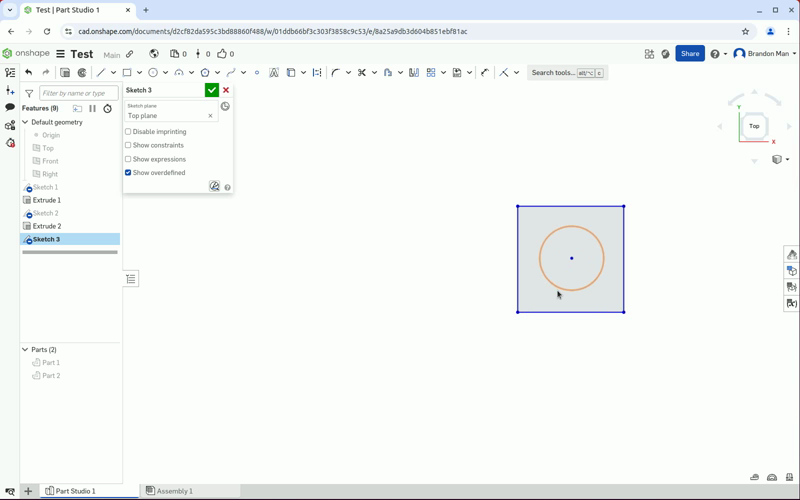
scroll(6)
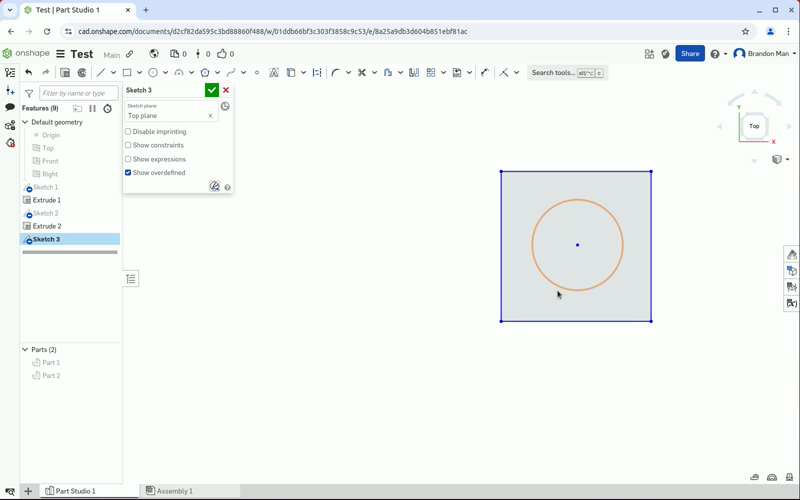
scroll(6)
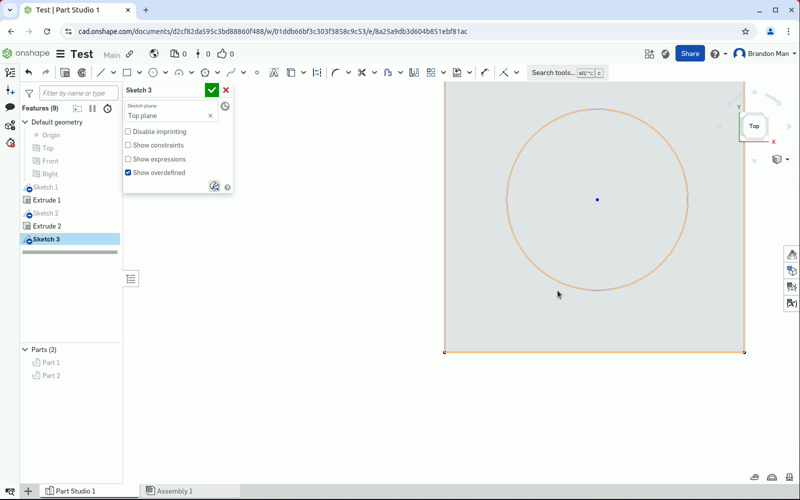
click(557, 290)
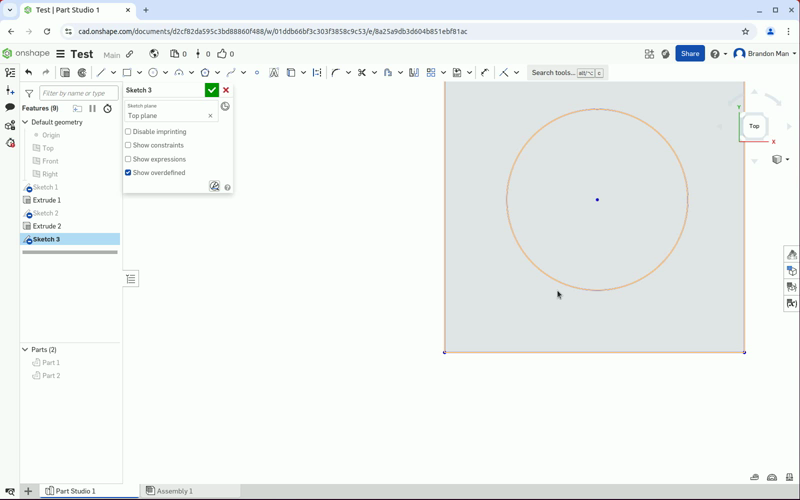
scroll(-6)
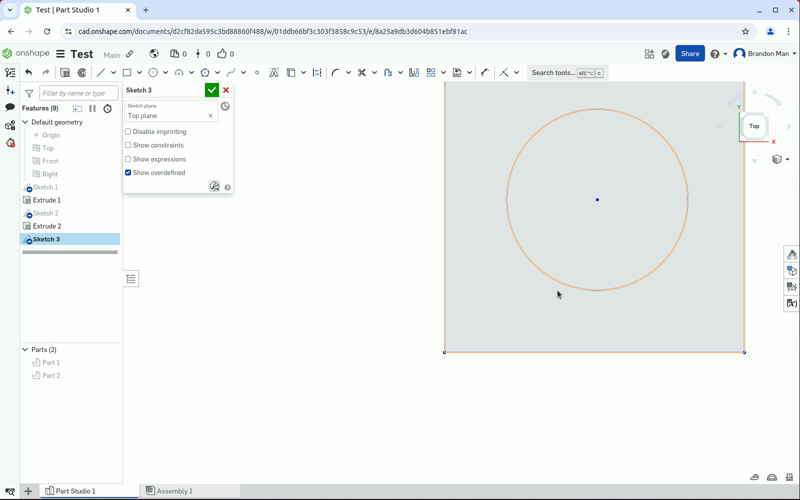
scroll(-6)
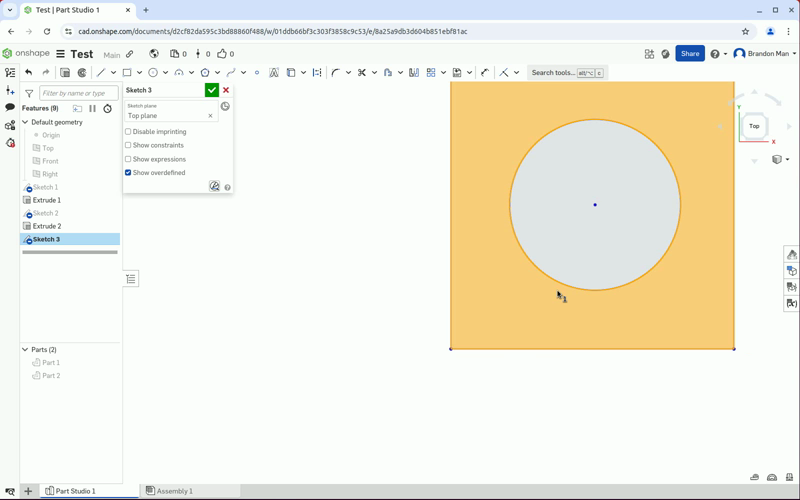
scroll(-6)
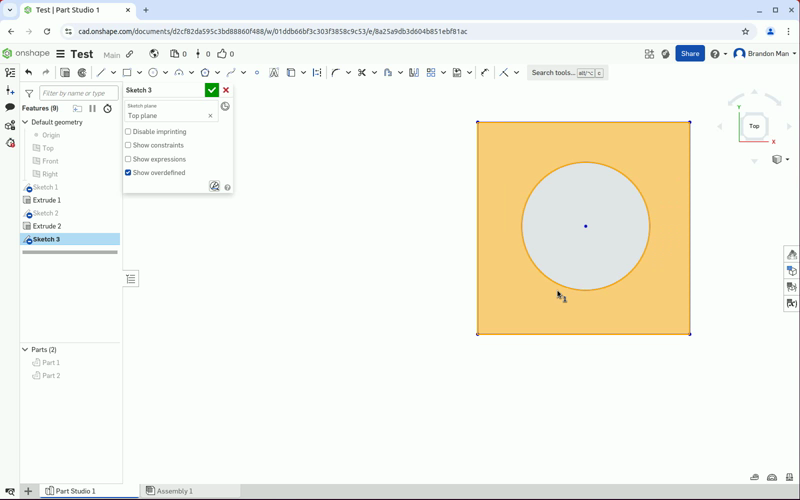
scroll(-6)
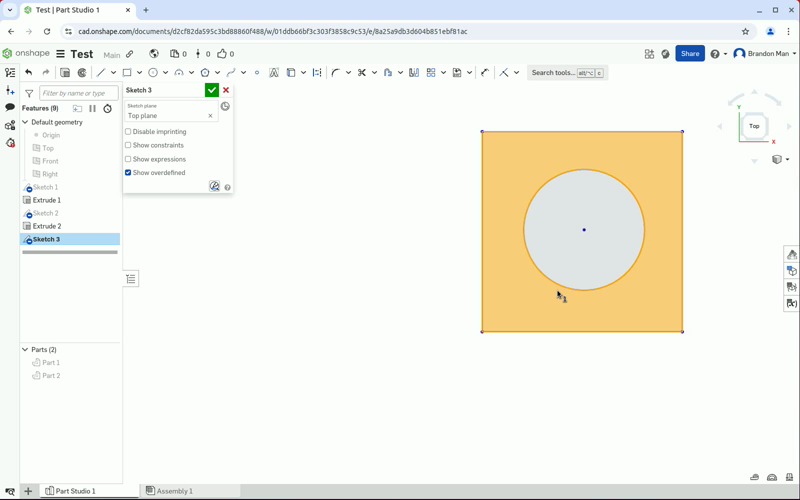
scroll(-6)
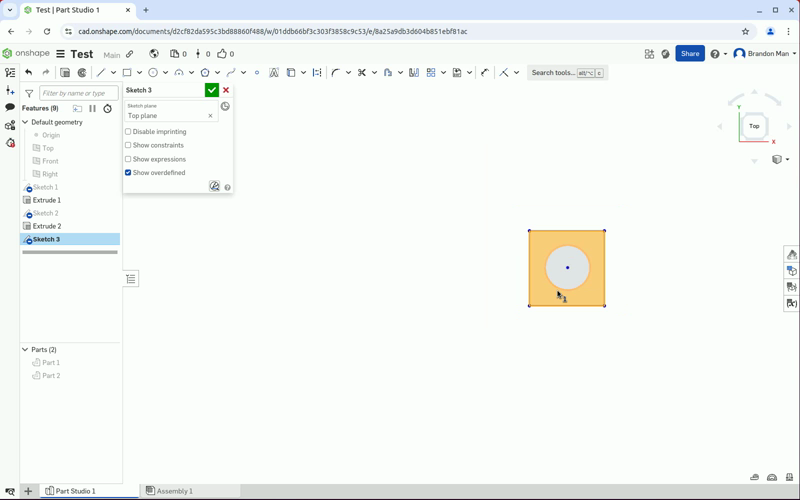
scroll(-6)
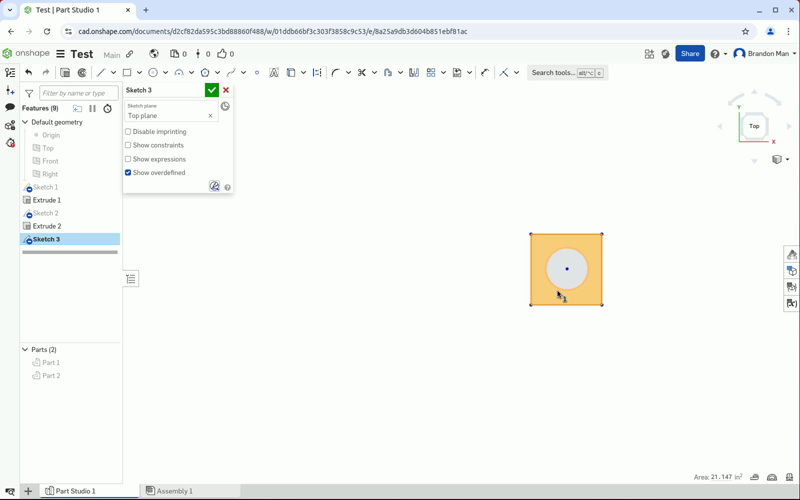
scroll(-6)
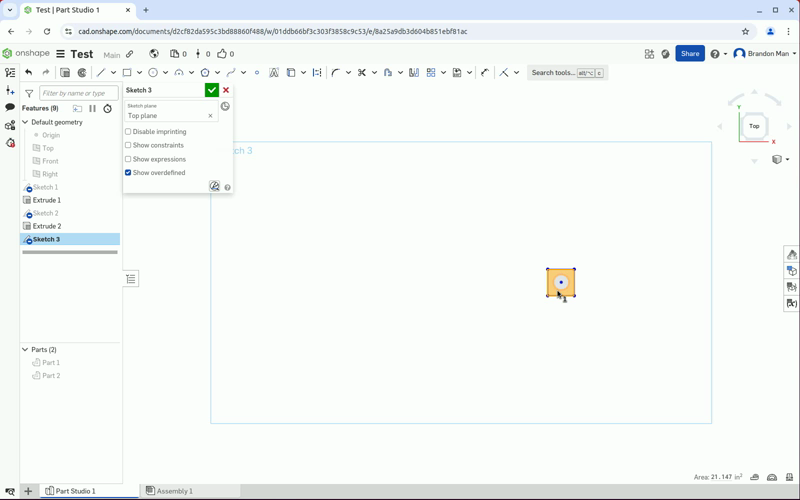
mouse_move(73, 352)
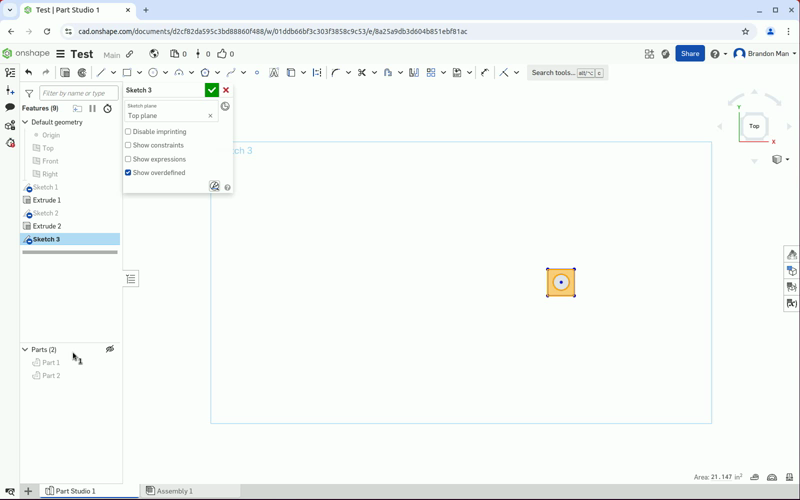
key(shift+y)
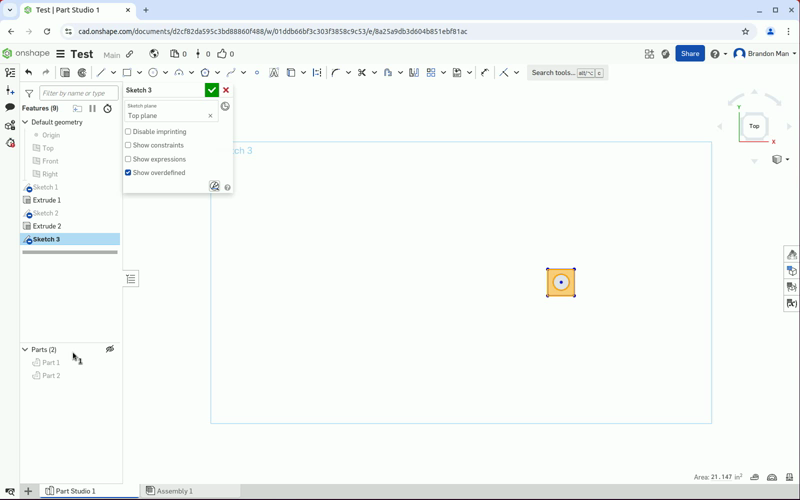
key(shift+e)
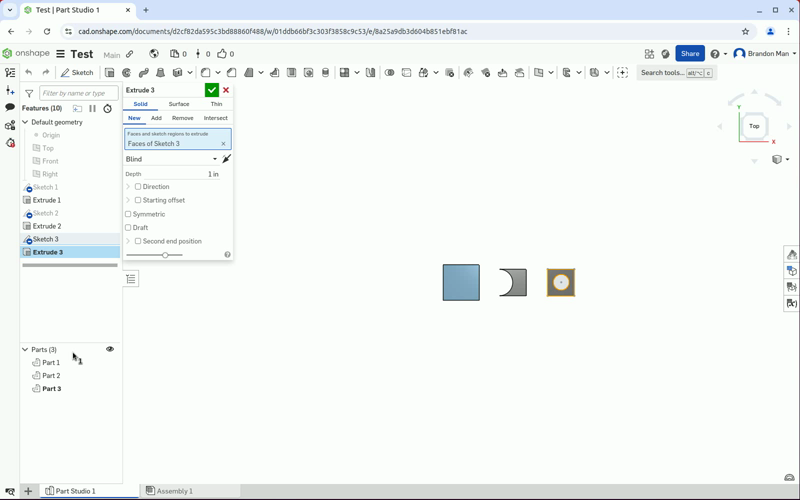
mouse_move(143, 106)
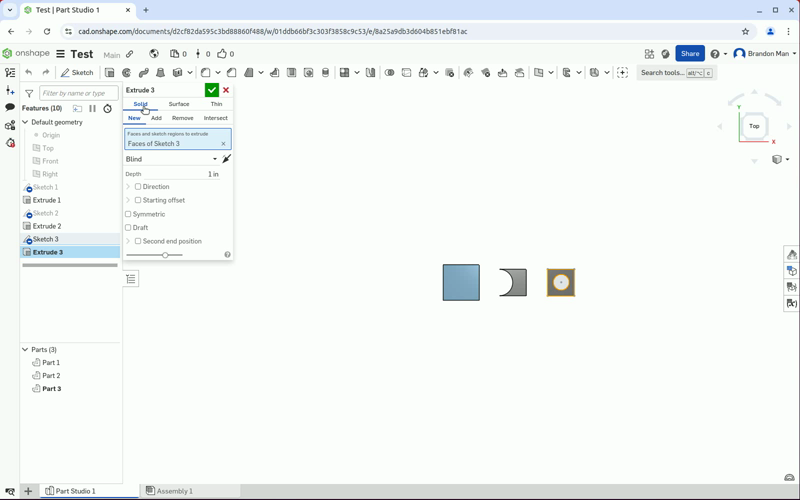
click(143, 106)
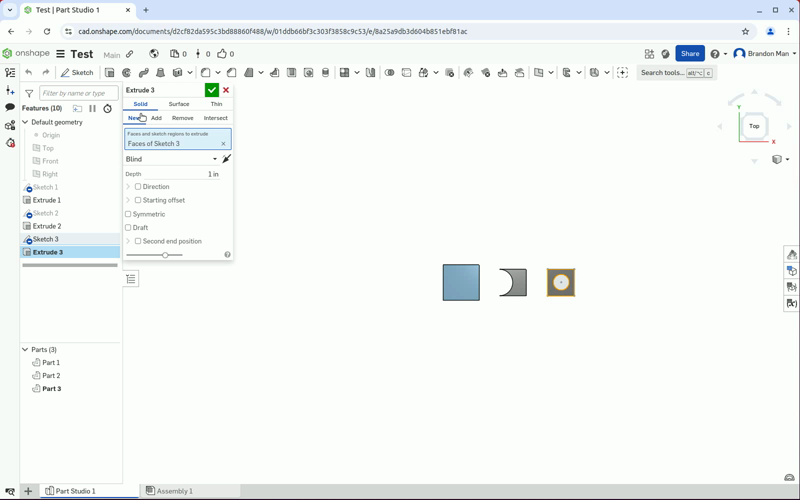
mouse_move(137, 120)
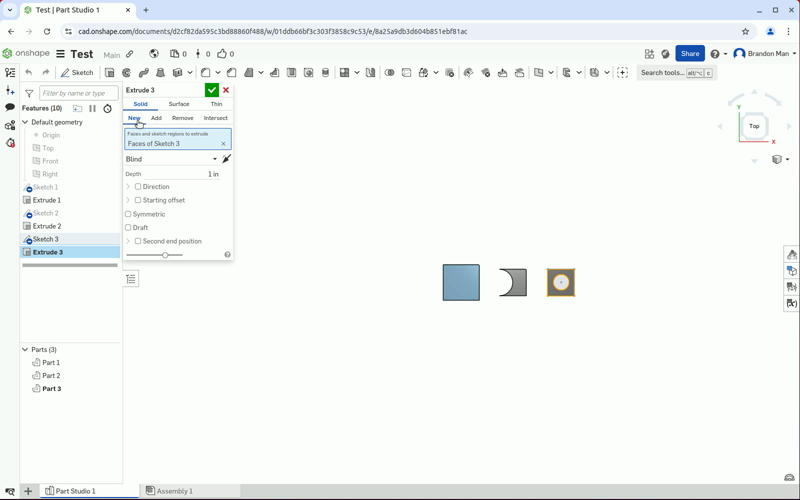
click(137, 120)
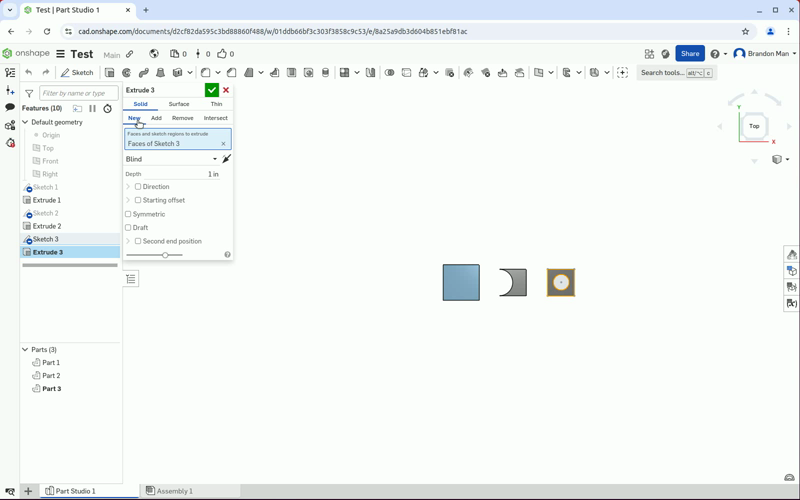
key(tab, 4)
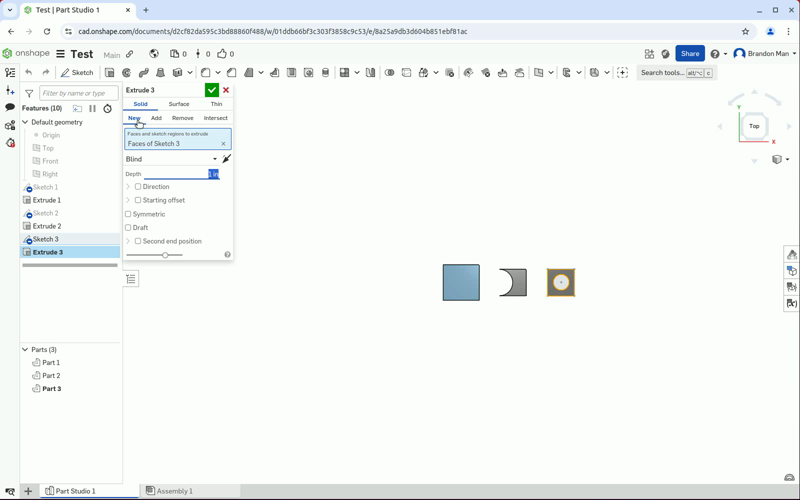
text(2.407)
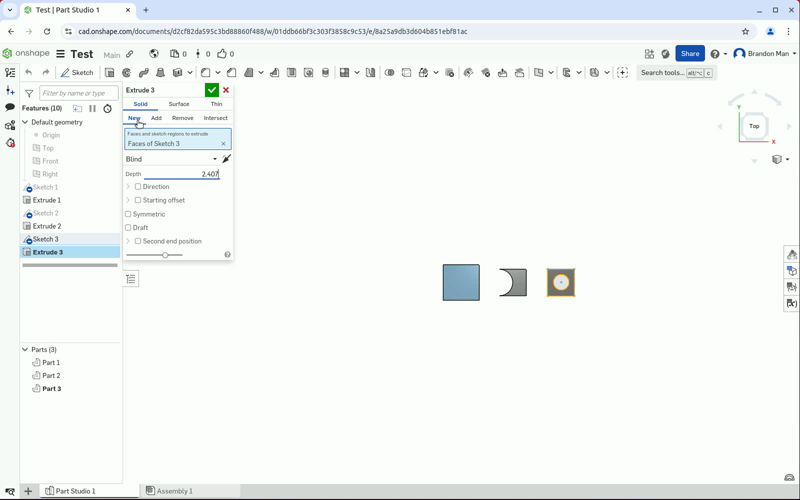
key(enter)
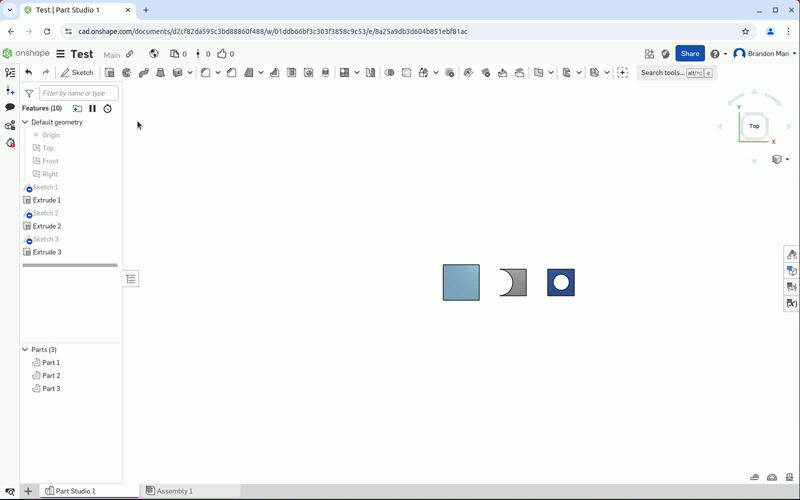
key(shift+h)
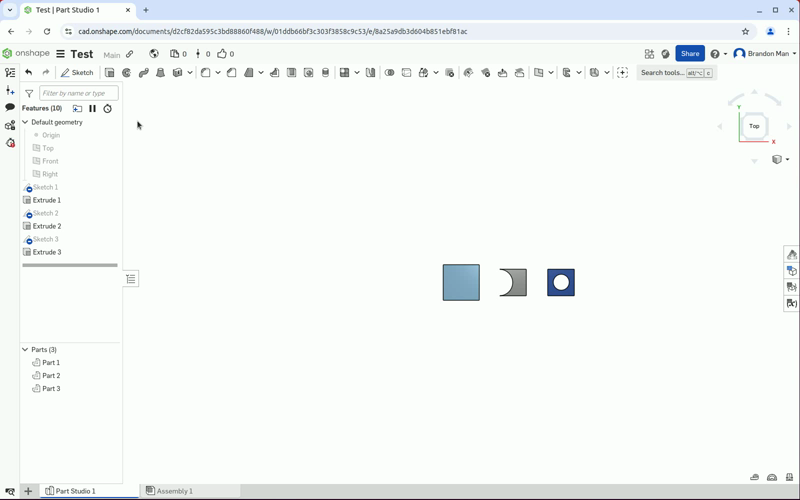
key(shift+h)
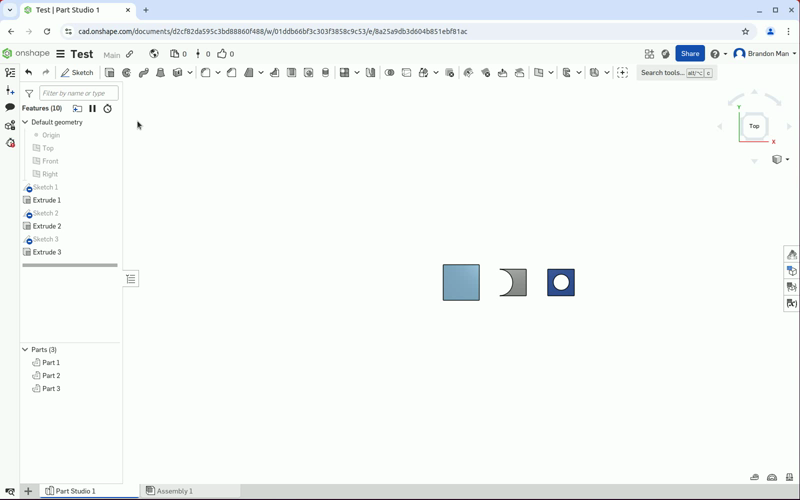
key(shift+7)
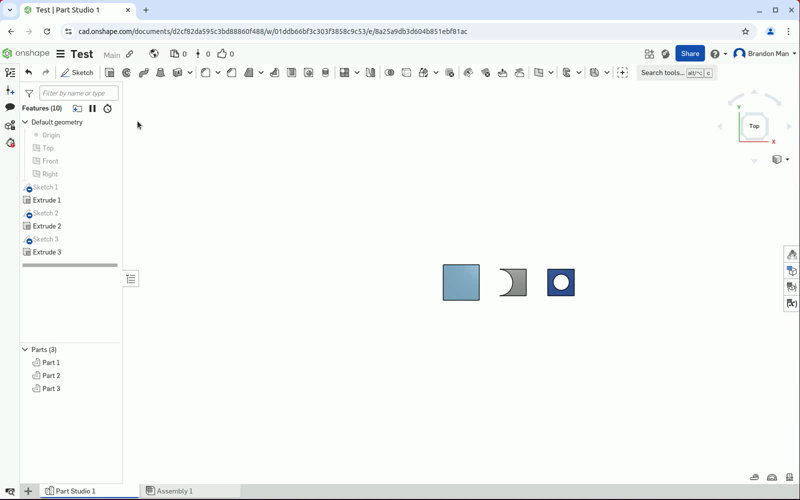
key(up, 3)
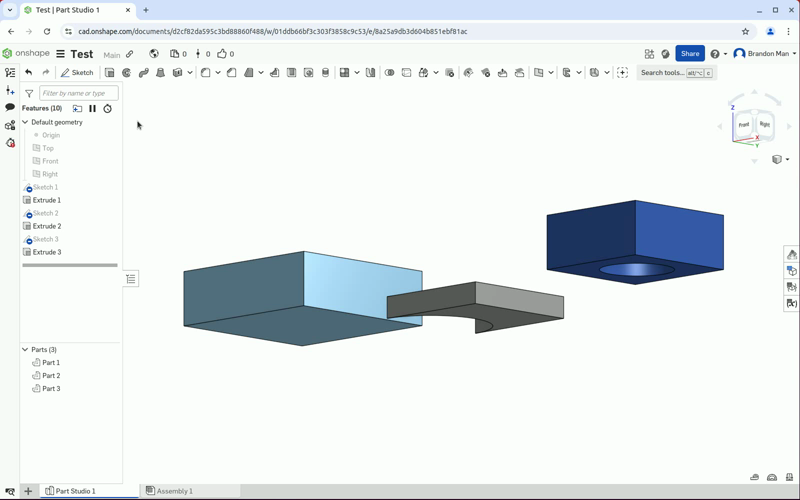
key(left, 3)
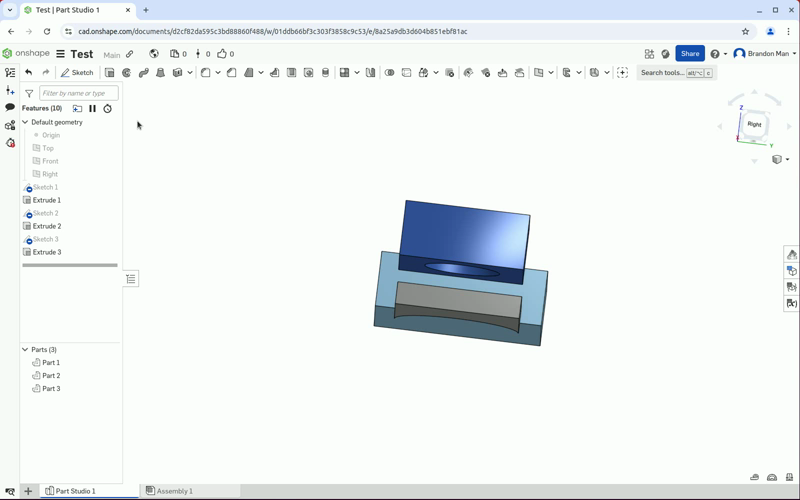
key(right, 3)
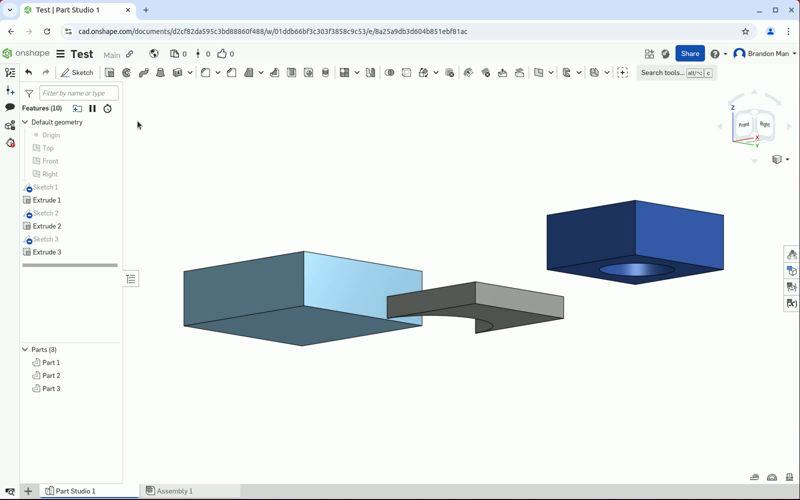
key(down, 3)
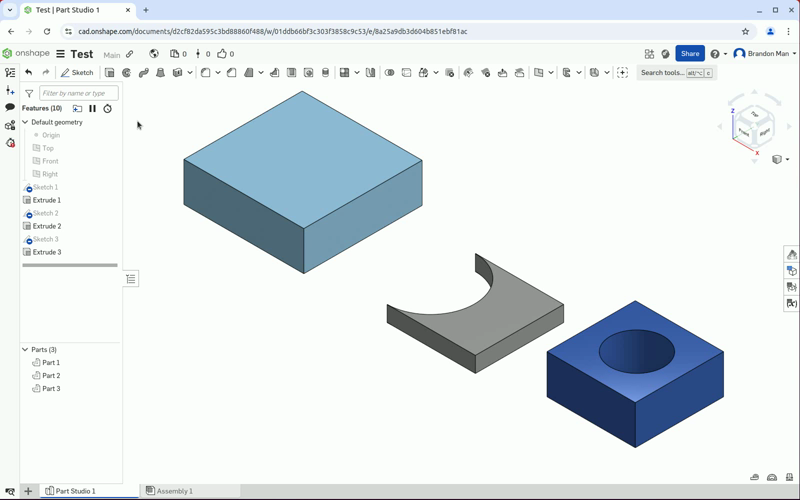
mouse_move(73, 189)
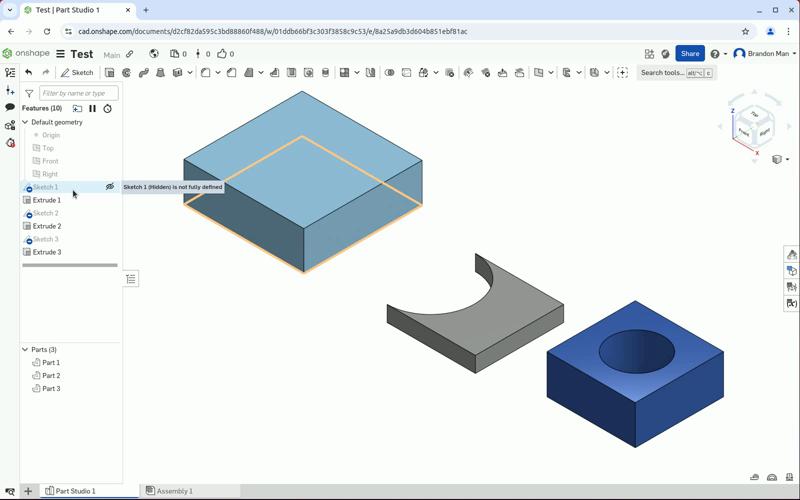
click(73, 189)